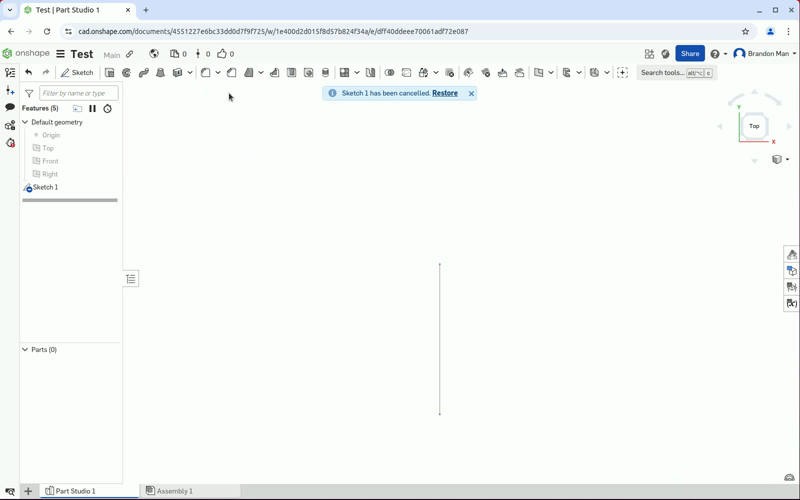
key(shift+h)
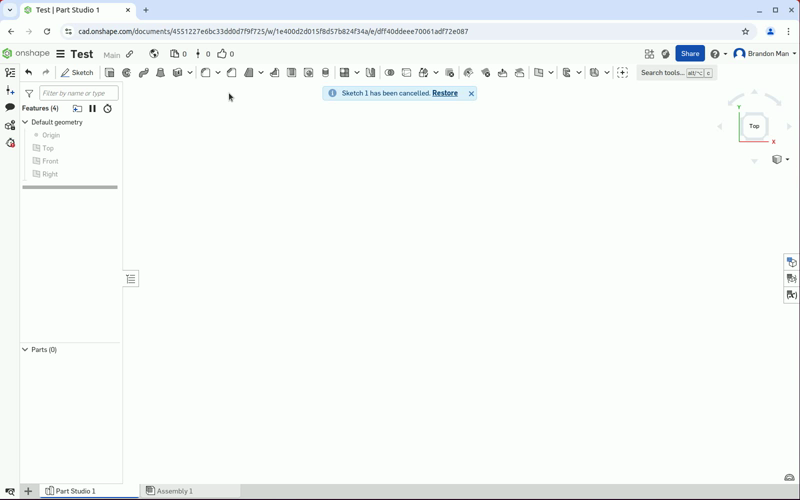
mouse_move(73, 352)
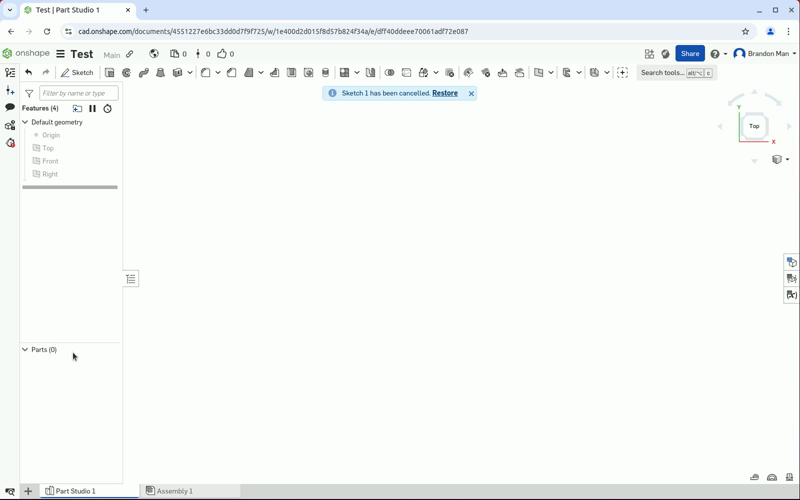
key(y)
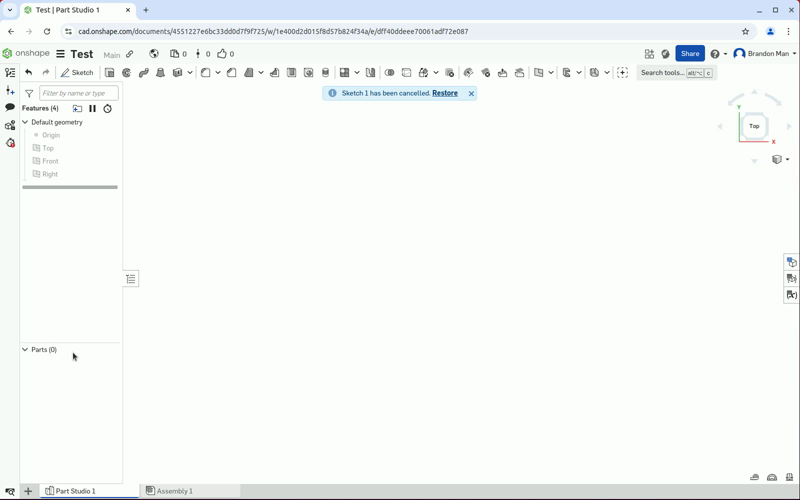
key(shift+p)
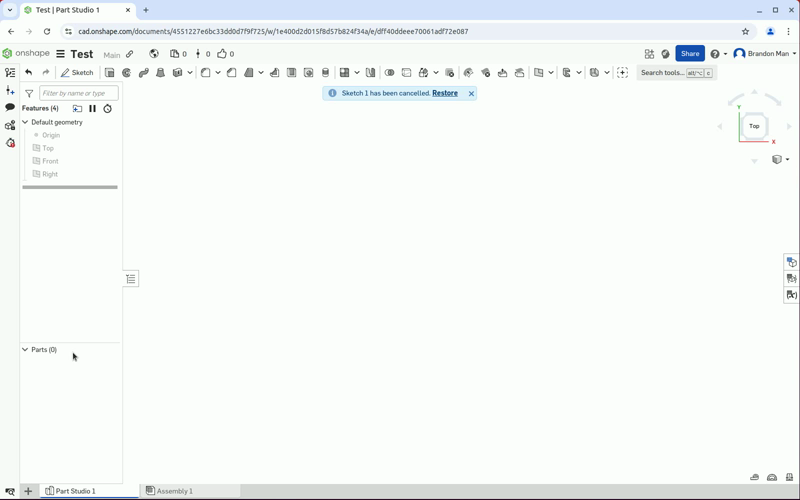
key(space)
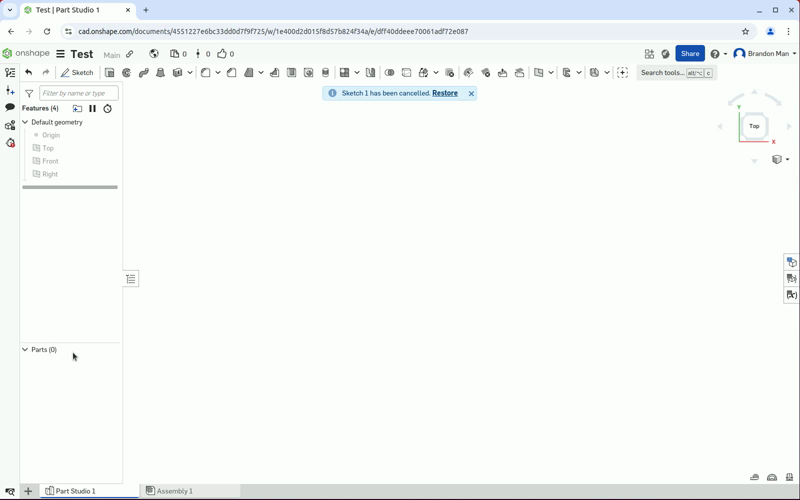
key_down(shift)
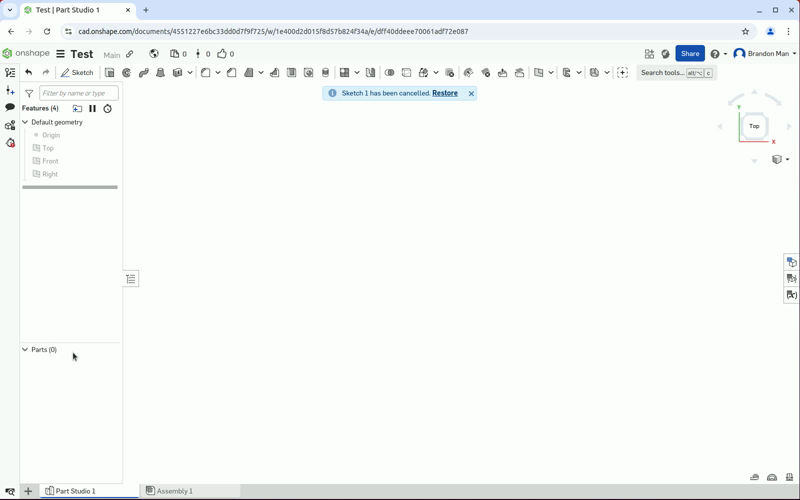
key(up)
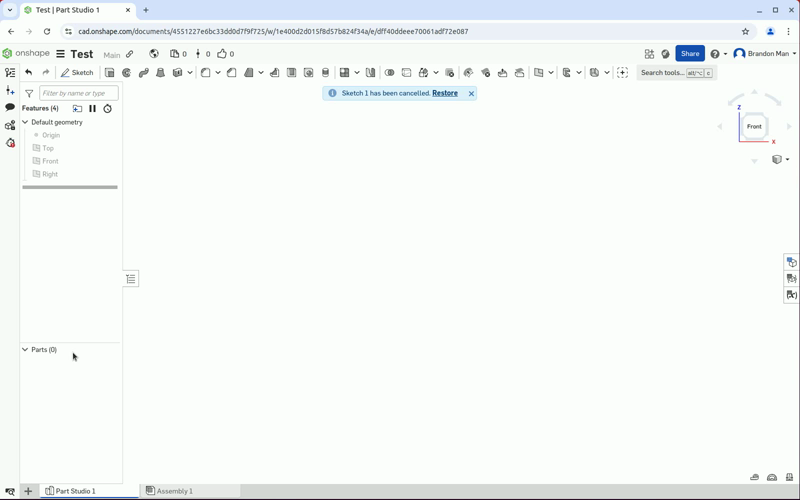
key_up(shift)
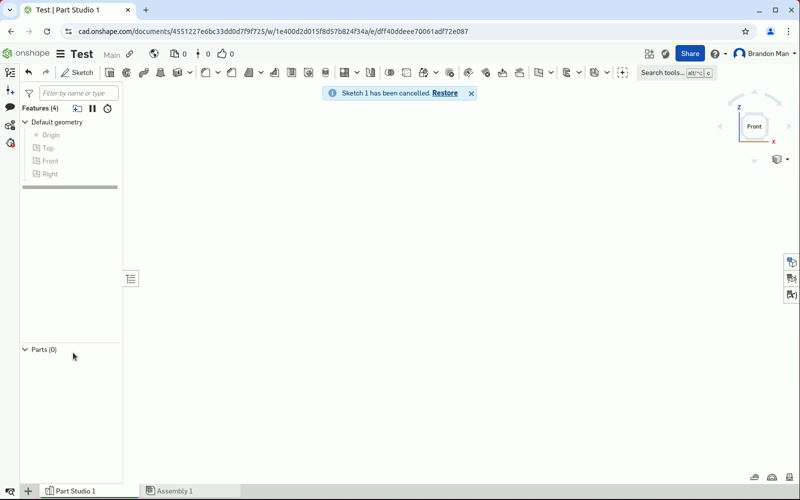
mouse_move(73, 352)
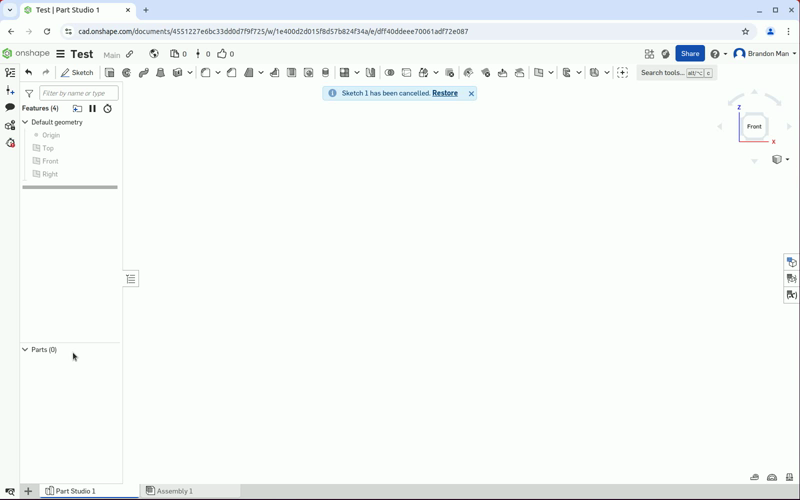
key(shift+y)
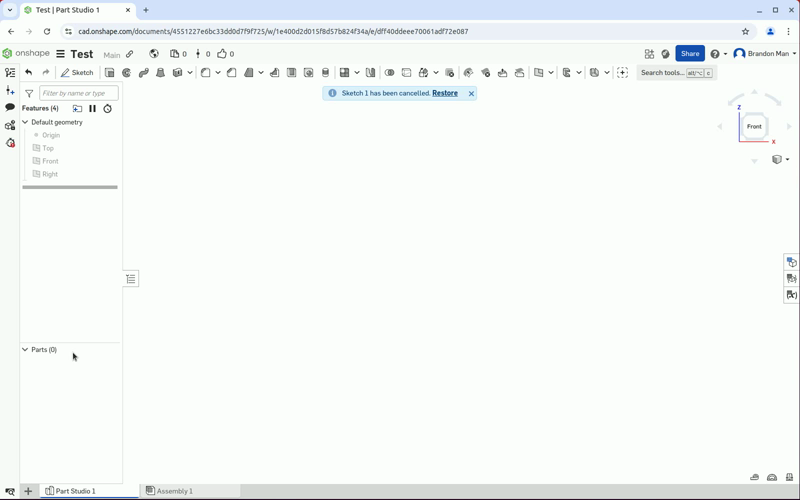
key(shift+s)
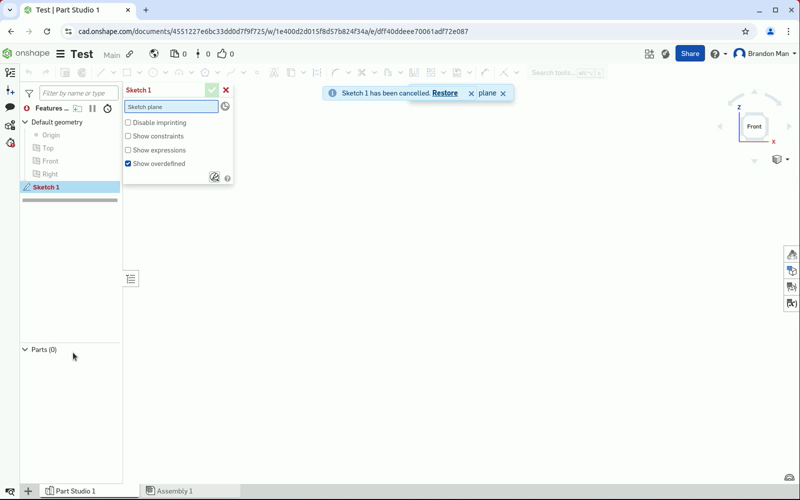
mouse_move(73, 163)
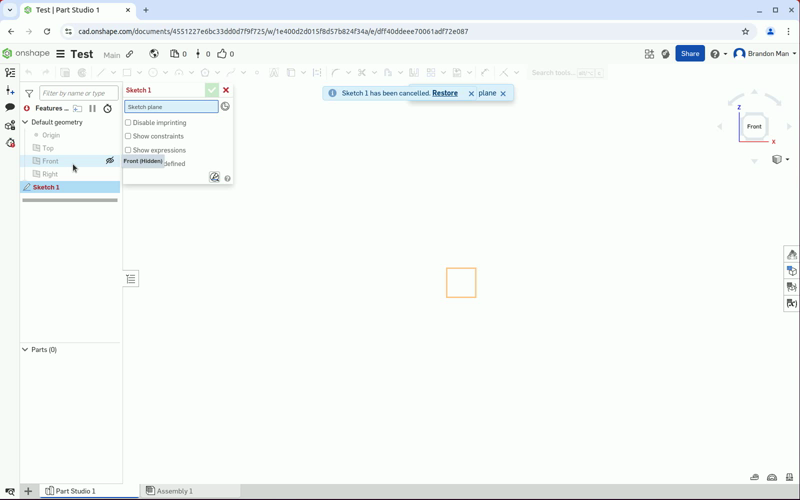
click(73, 163)
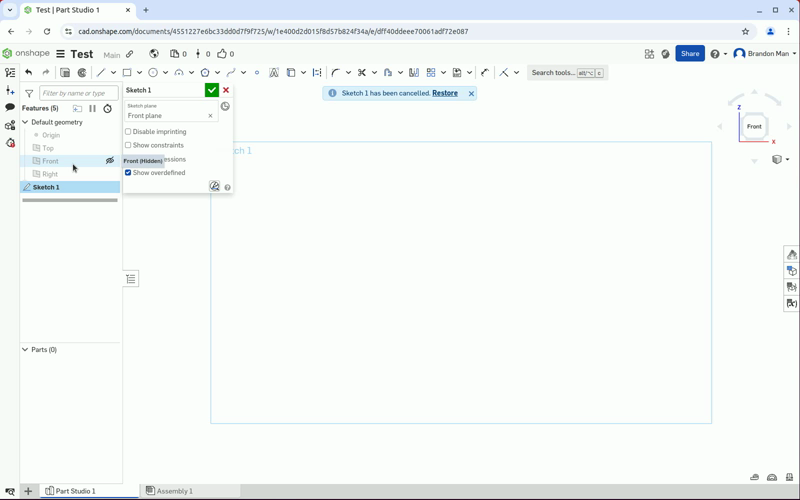
mouse_move(73, 352)
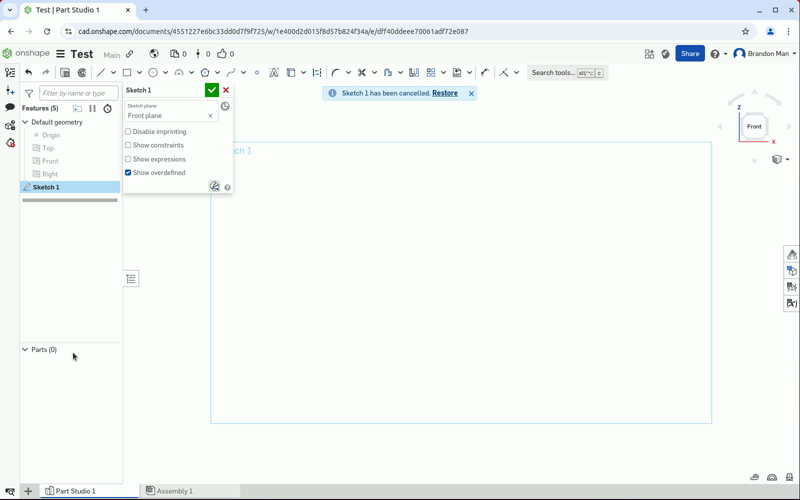
key(y)
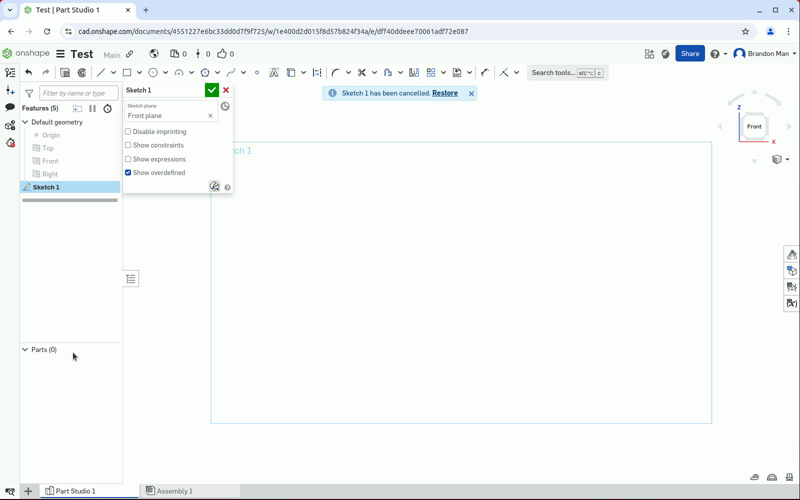
key(l)
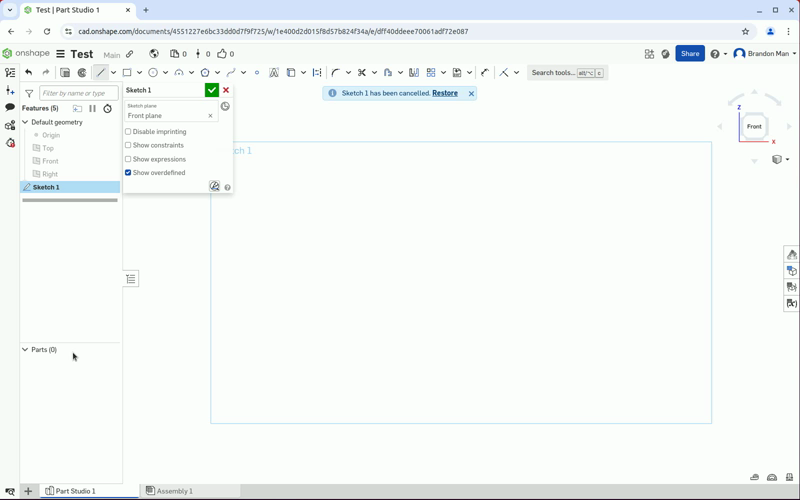
key_down(shift)
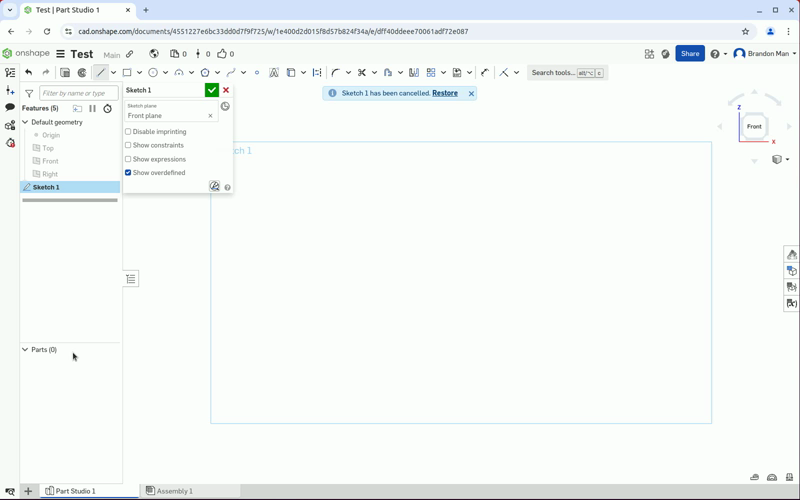
mouse_move(348, 311)
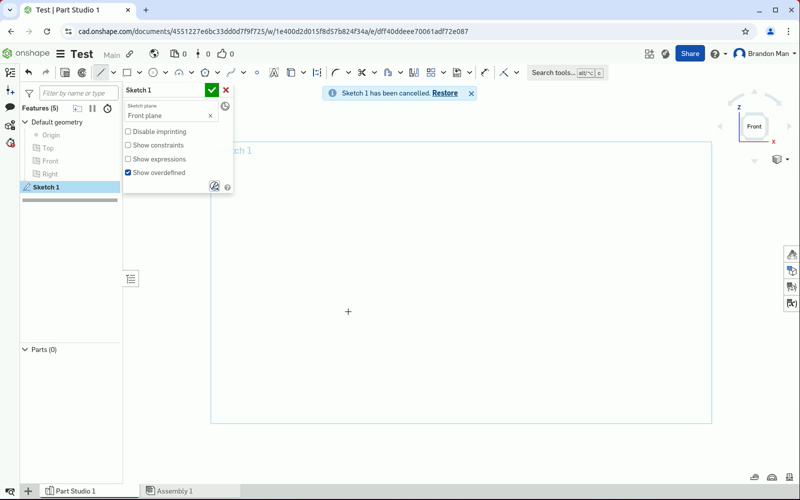
click(348, 311)
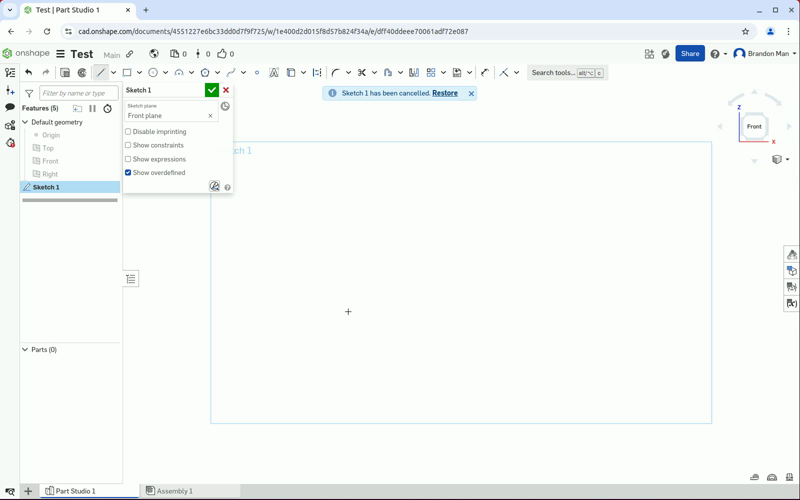
key_up(shift)
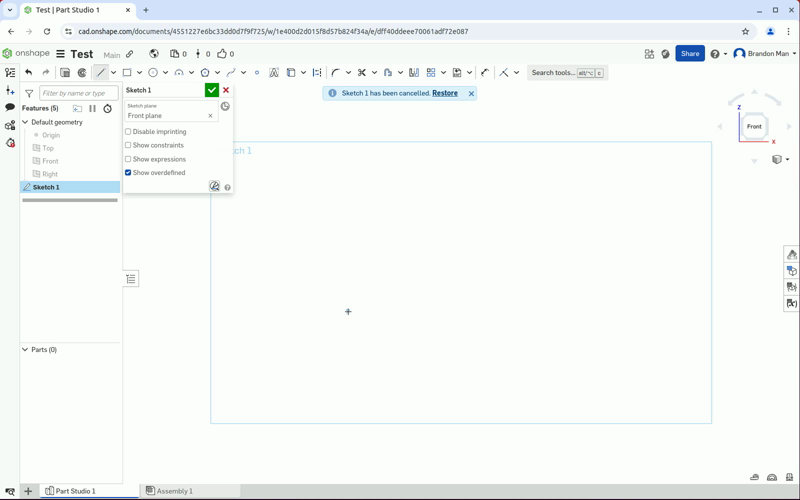
key_down(shift)
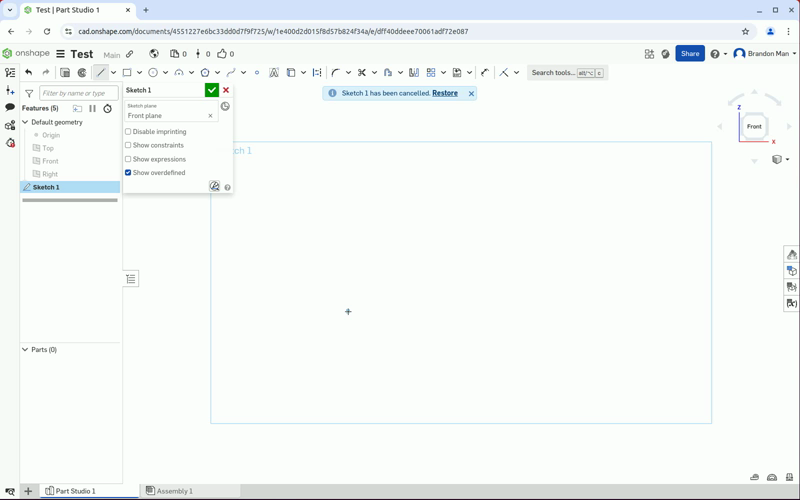
mouse_move(572, 311)
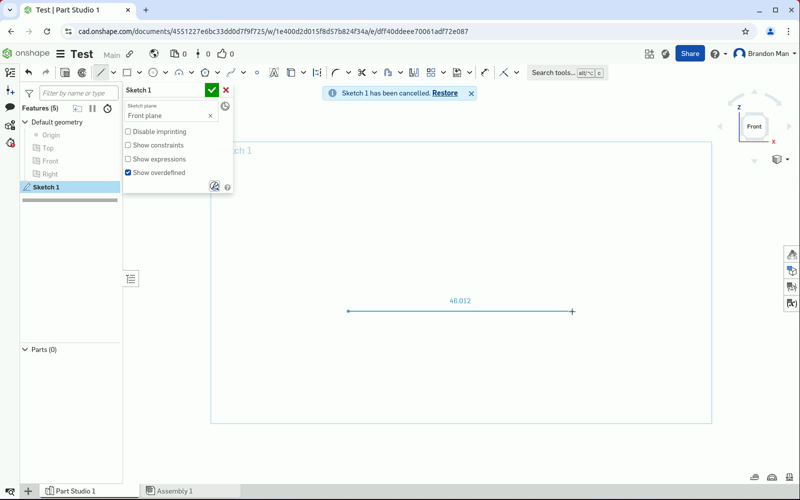
click(572, 311)
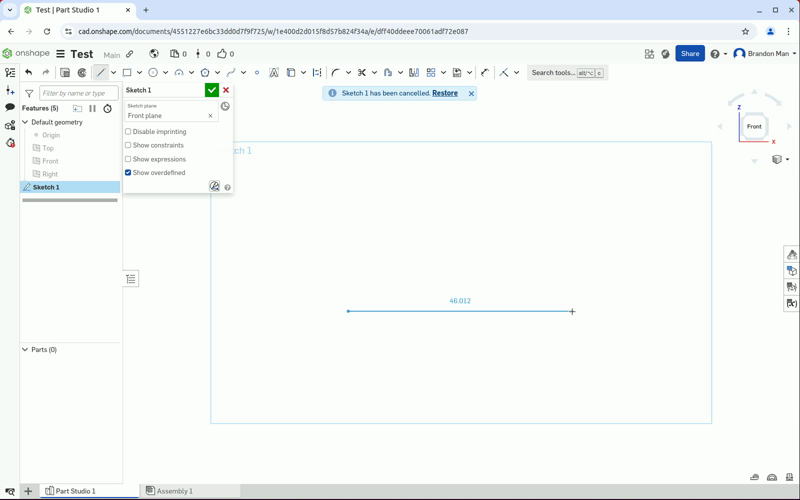
key_up(shift)
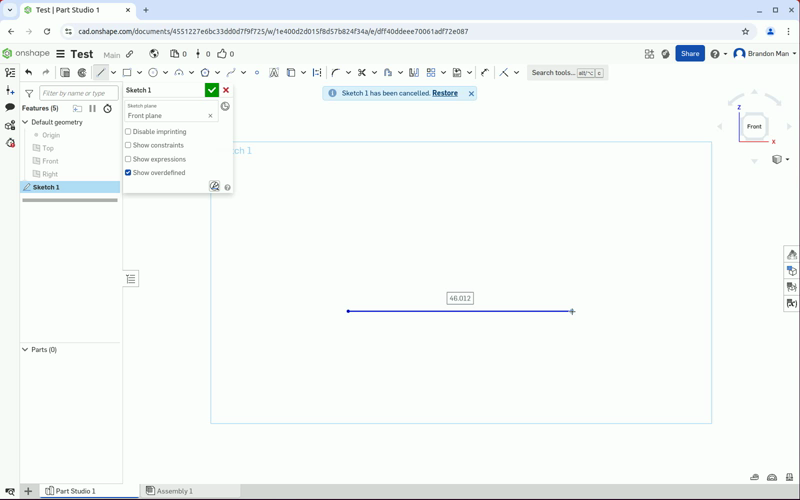
key_down(shift)
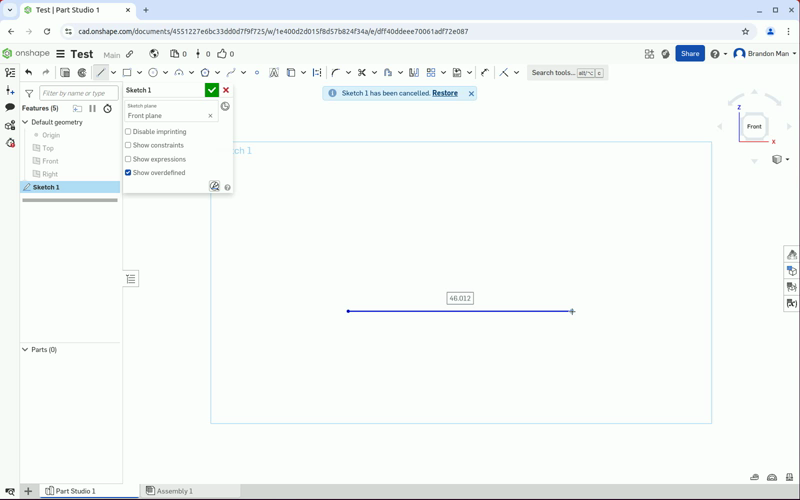
mouse_move(589, 311)
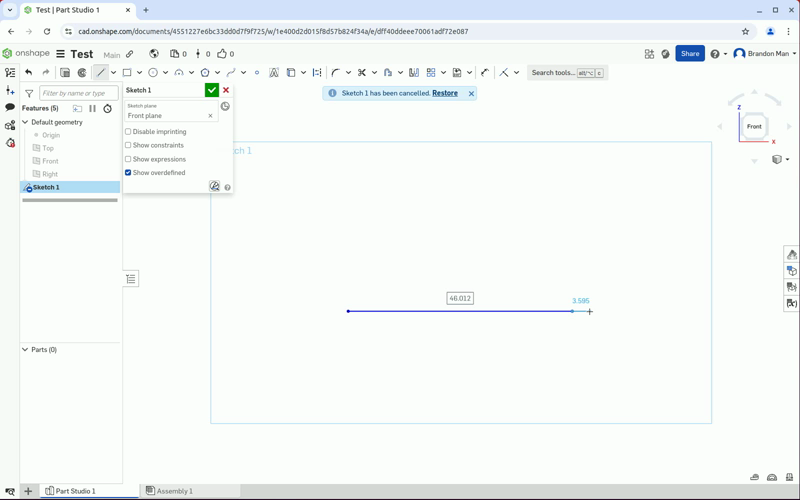
mouse_move(572, 254)
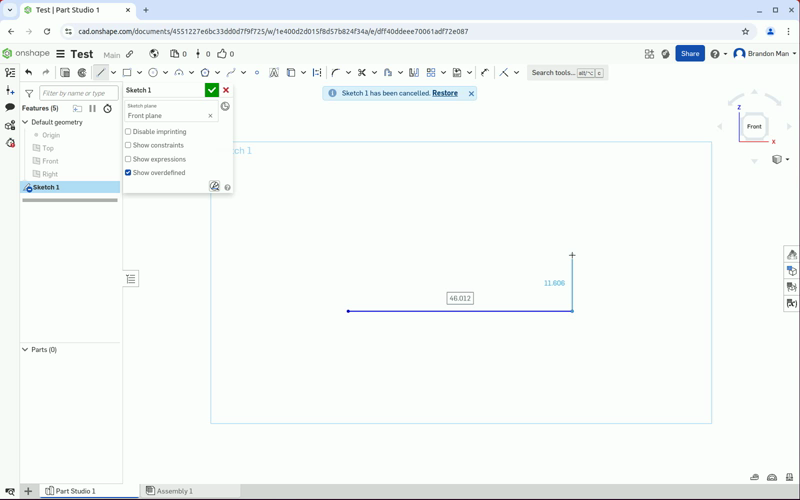
click(572, 254)
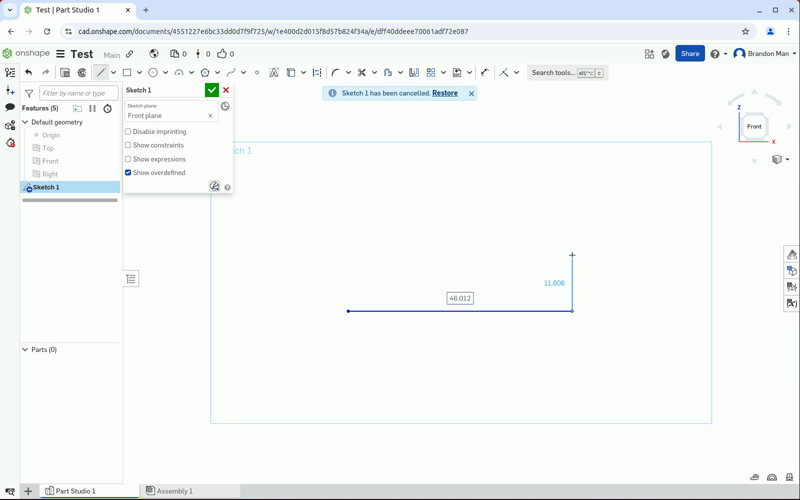
key_up(shift)
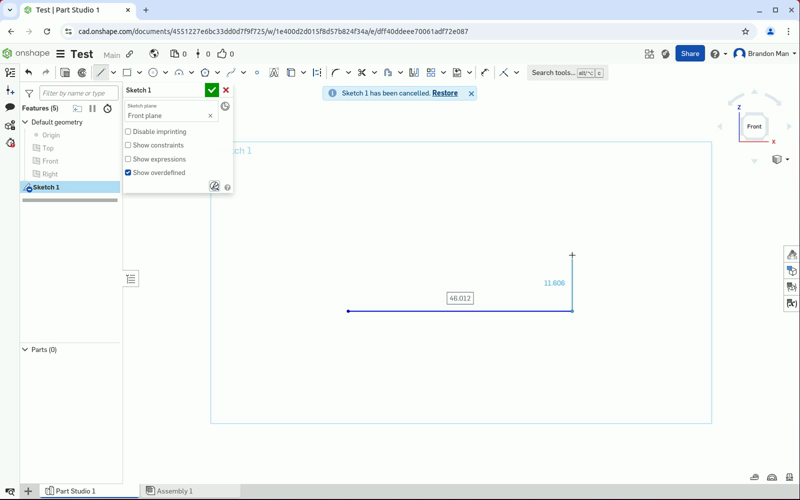
key_down(shift)
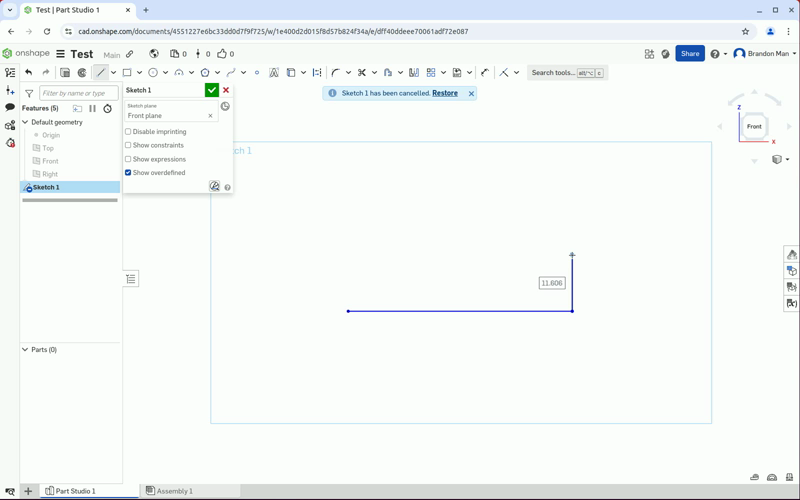
mouse_move(348, 254)
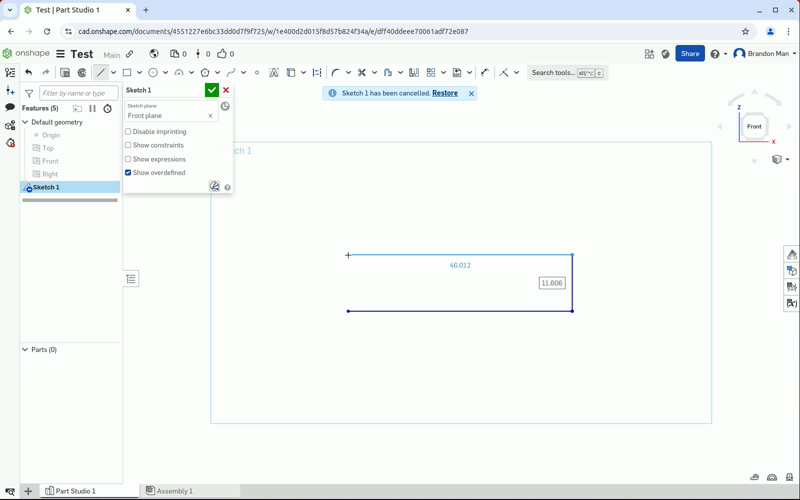
click(348, 254)
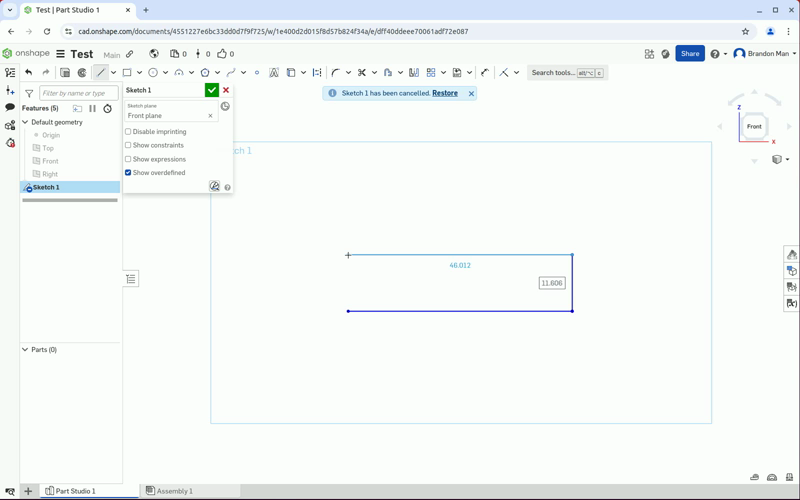
key_up(shift)
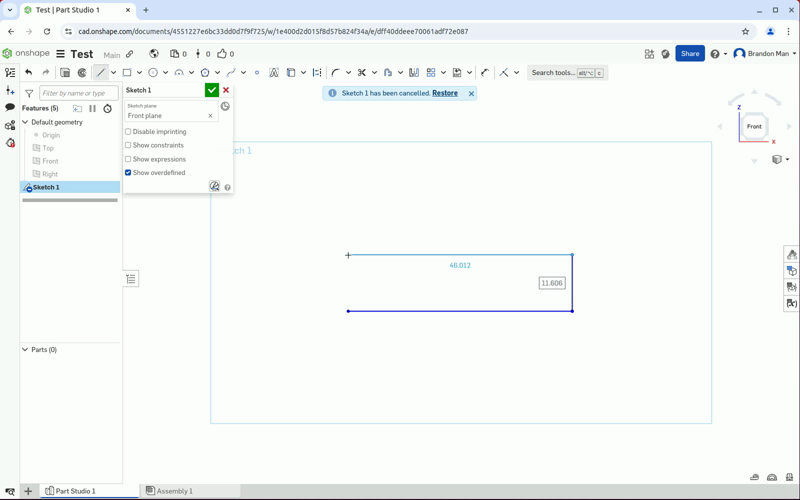
mouse_move(378, 254)
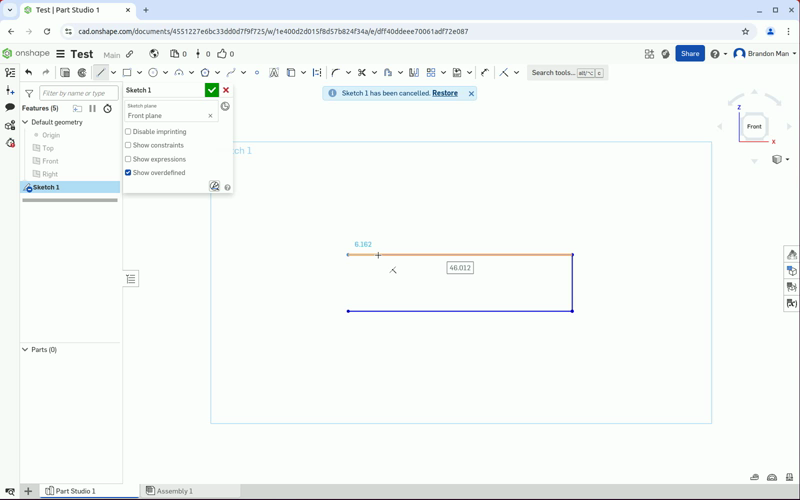
key_down(shift)
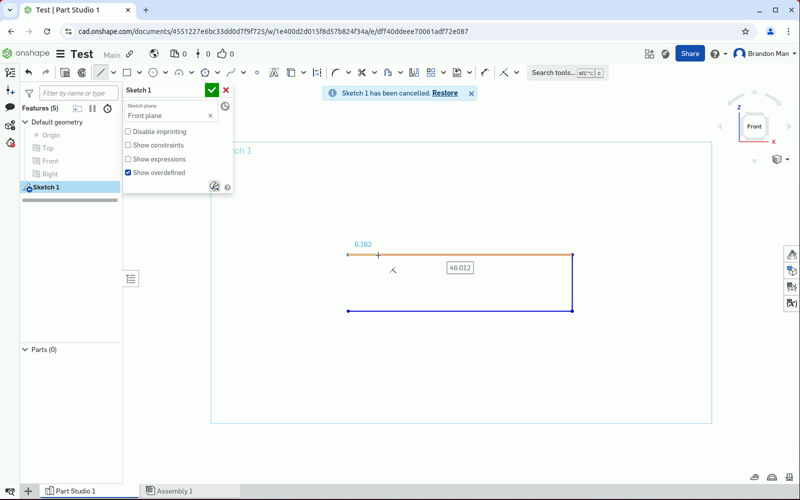
mouse_move(348, 311)
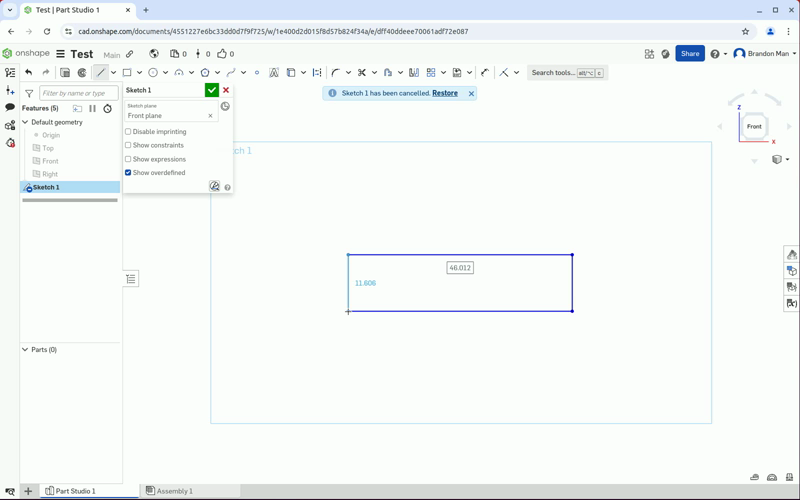
key_up(shift)
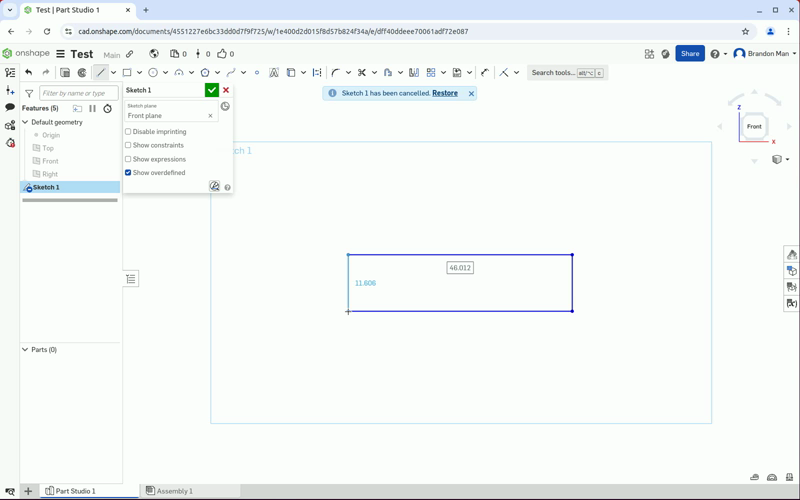
click(348, 311)
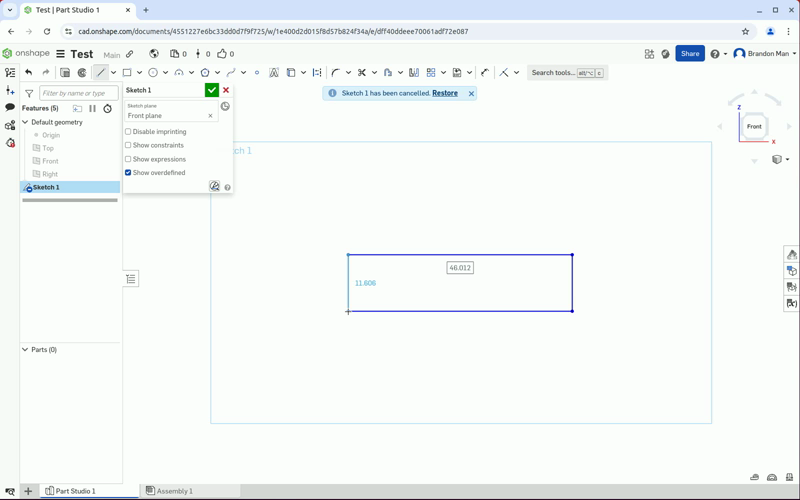
key(esc)
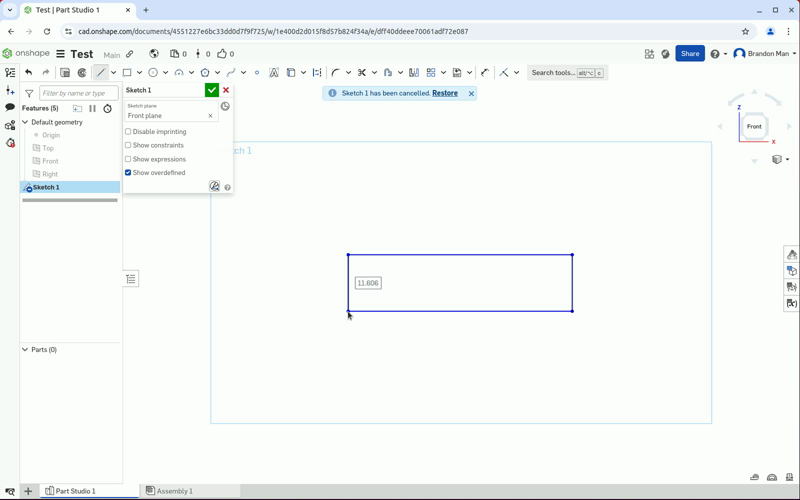
mouse_move(537, 271)
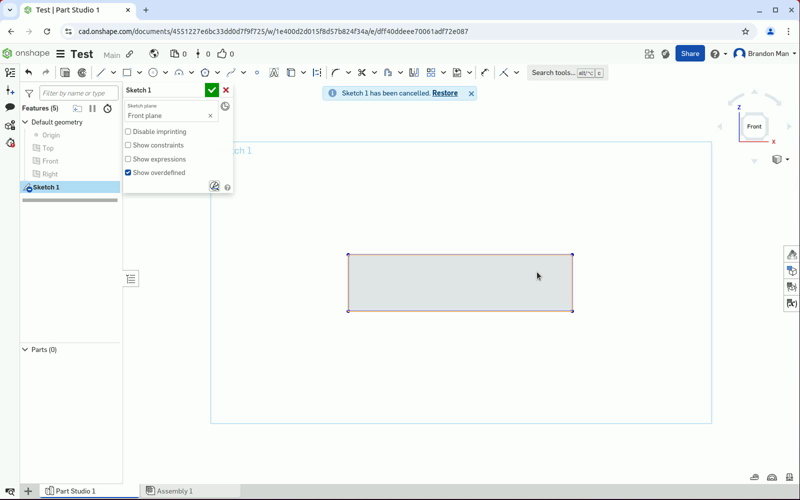
click(537, 271)
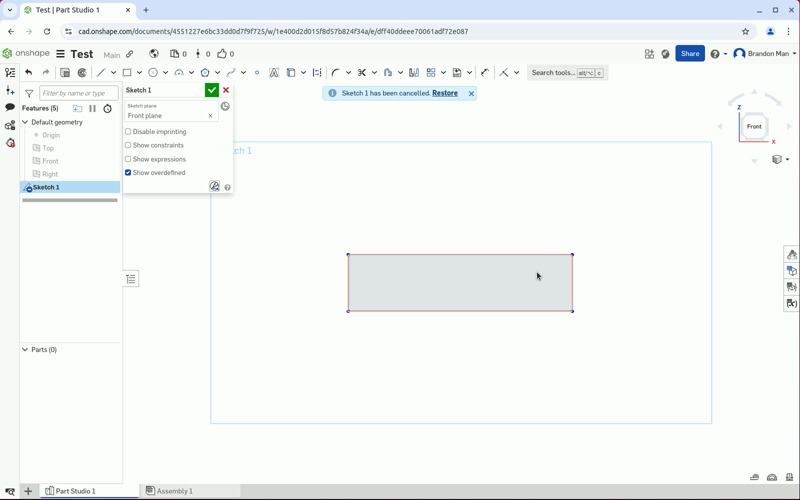
mouse_move(73, 352)
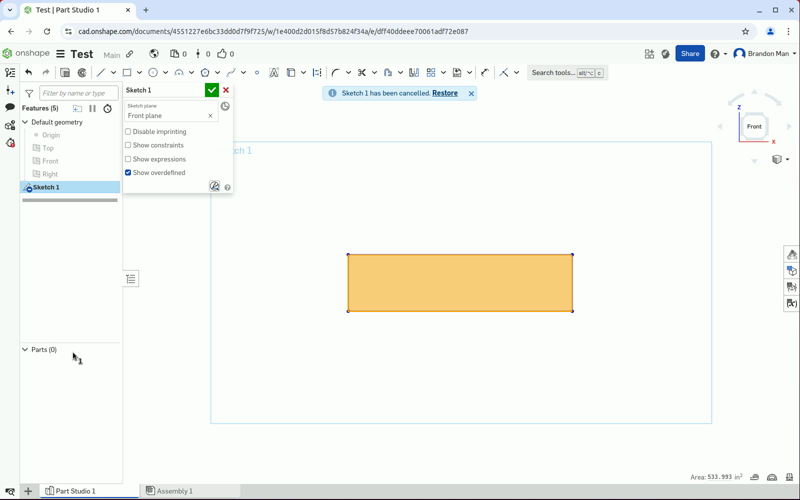
key(shift+y)
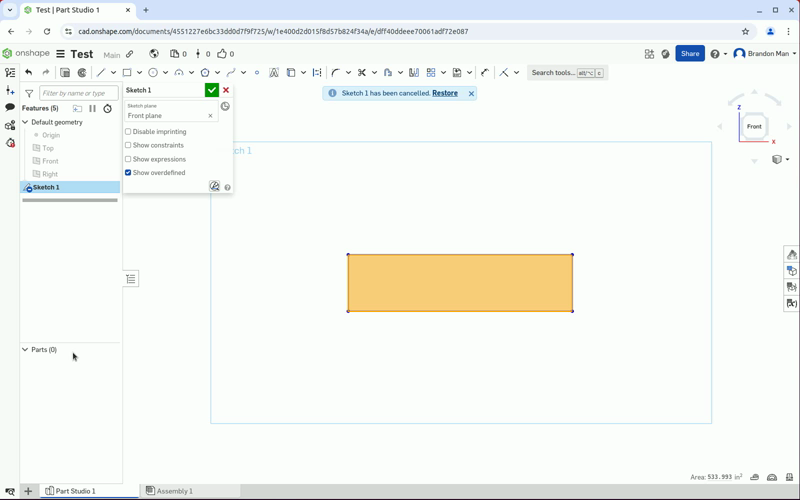
key(shift+e)
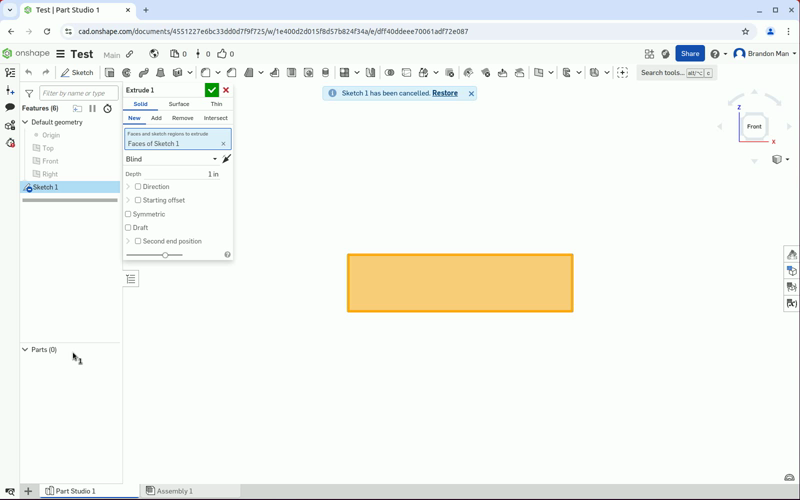
mouse_move(143, 106)
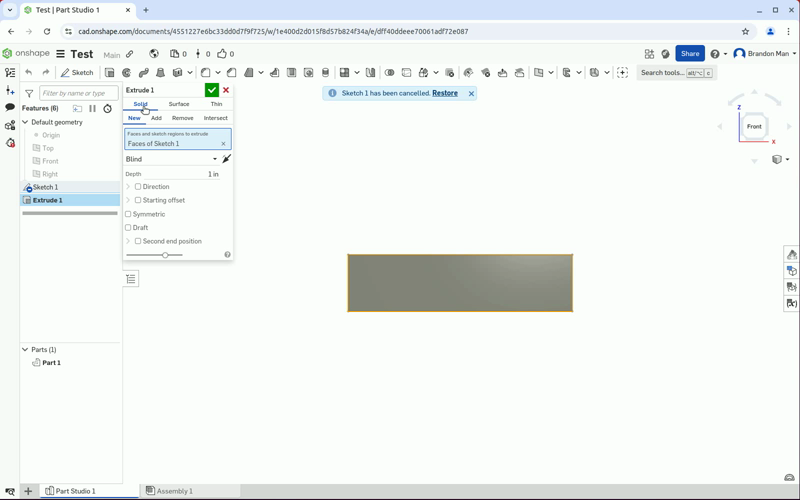
click(143, 106)
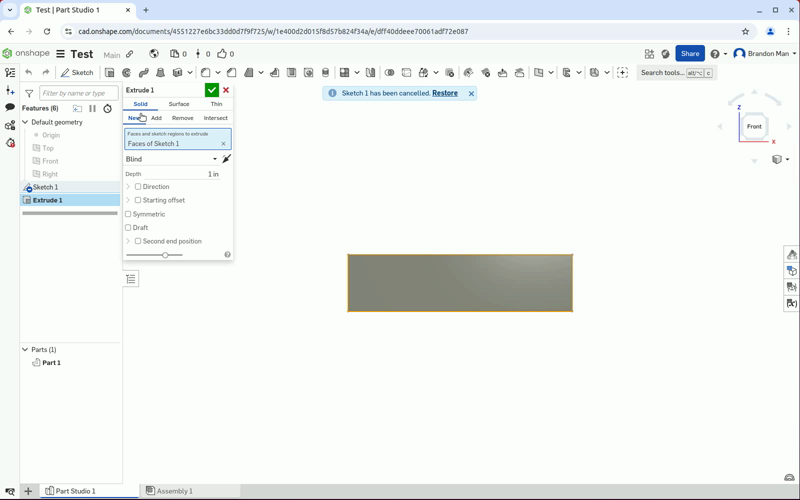
mouse_move(137, 120)
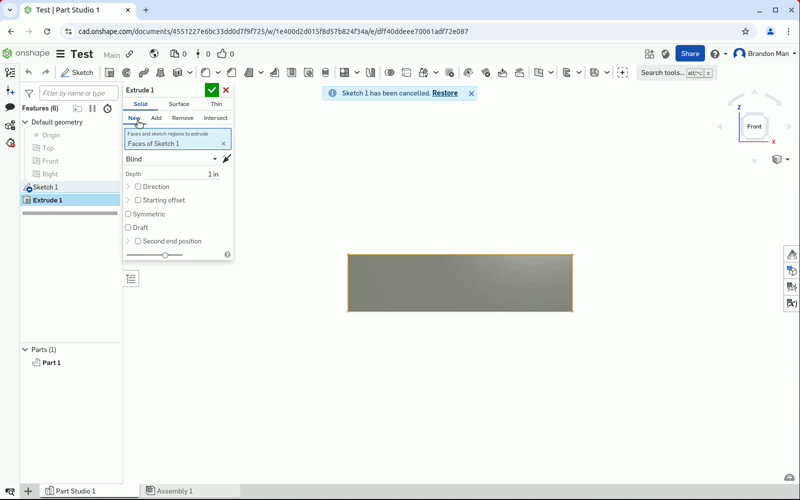
click(137, 120)
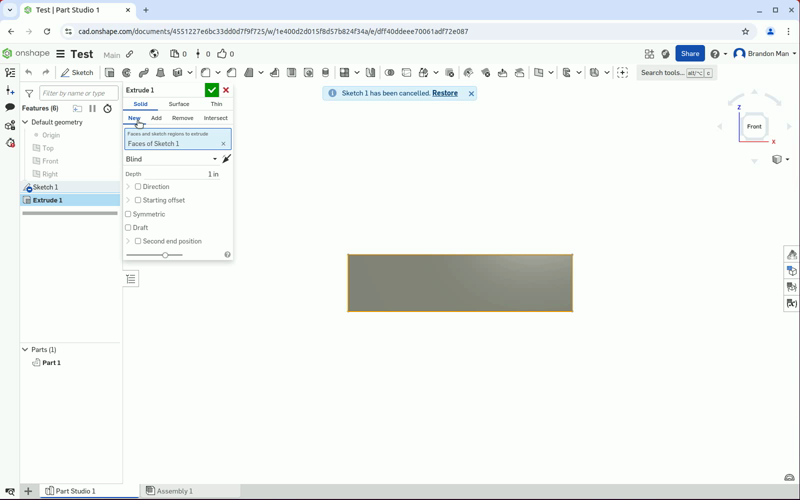
key(tab, 4)
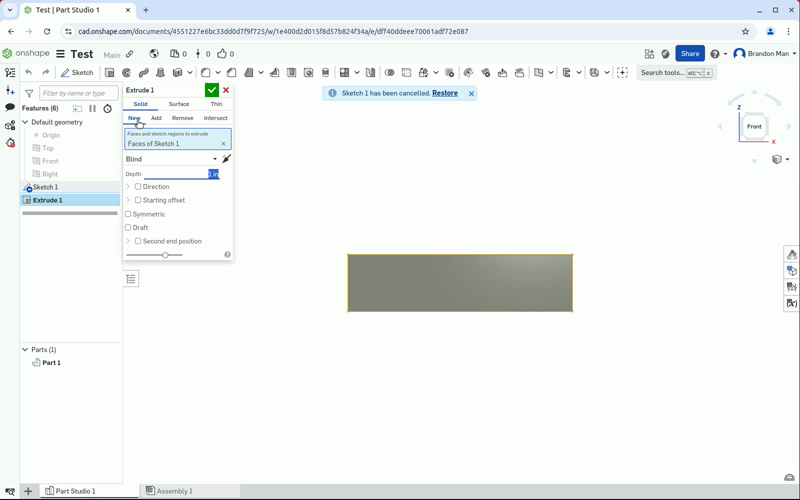
text(0.481)
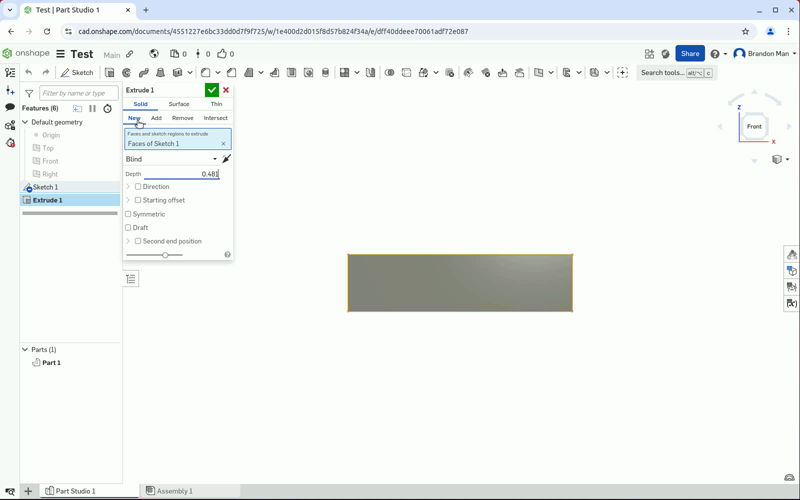
key(enter)
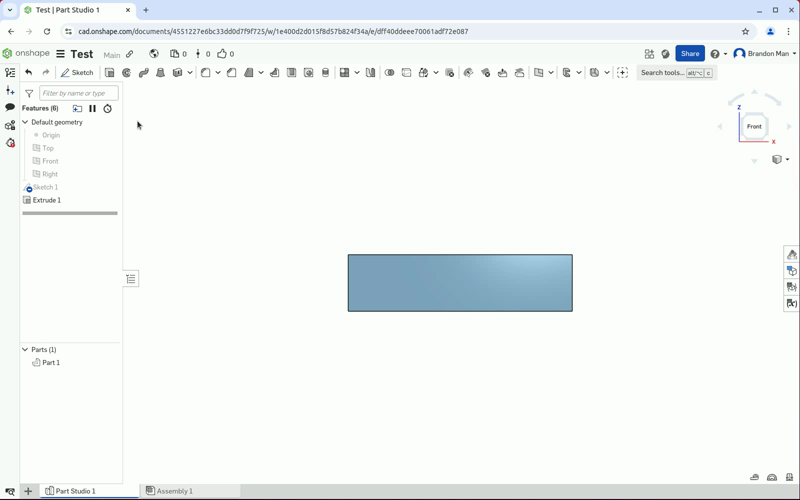
key(shift+h)
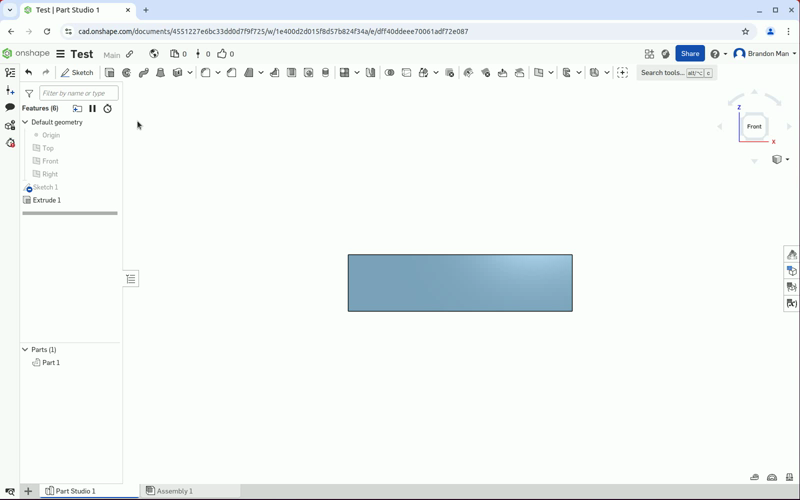
key(shift+h)
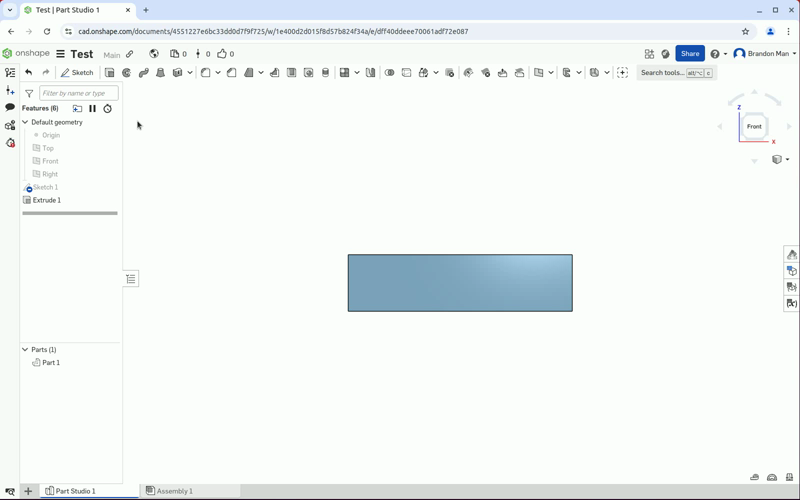
mouse_move(73, 189)
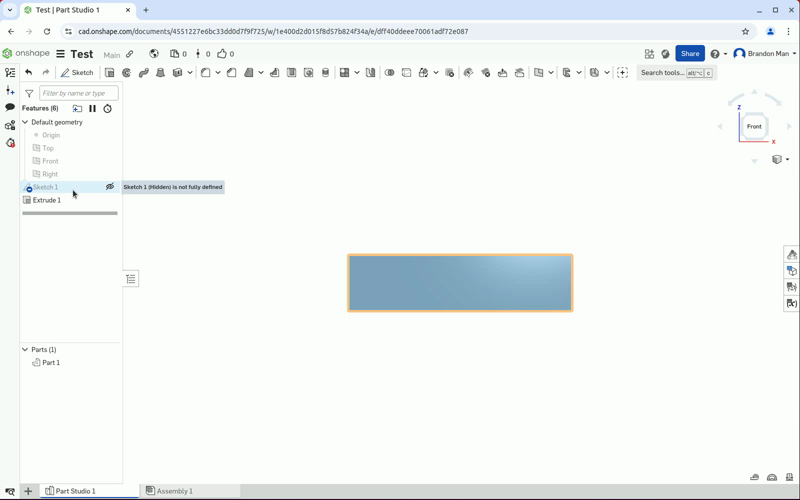
click(73, 189)
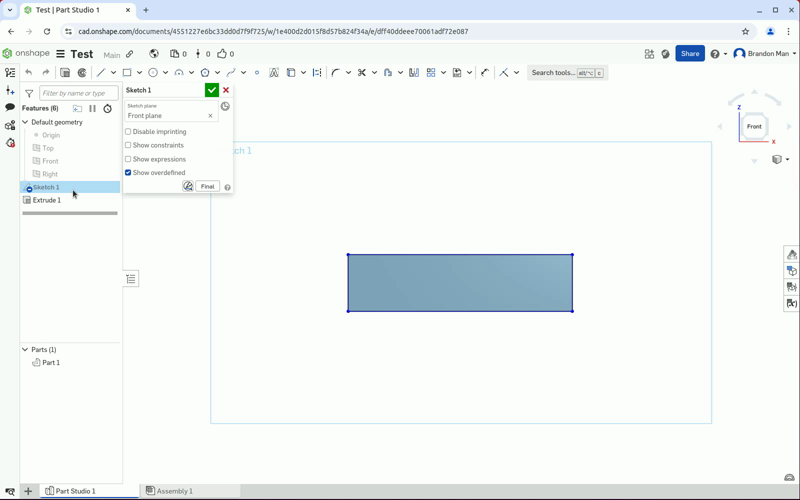
mouse_move(229, 92)
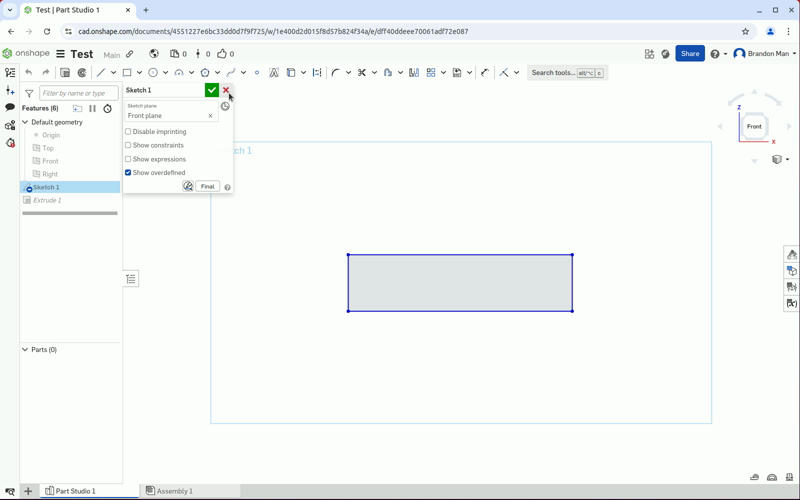
click(229, 92)
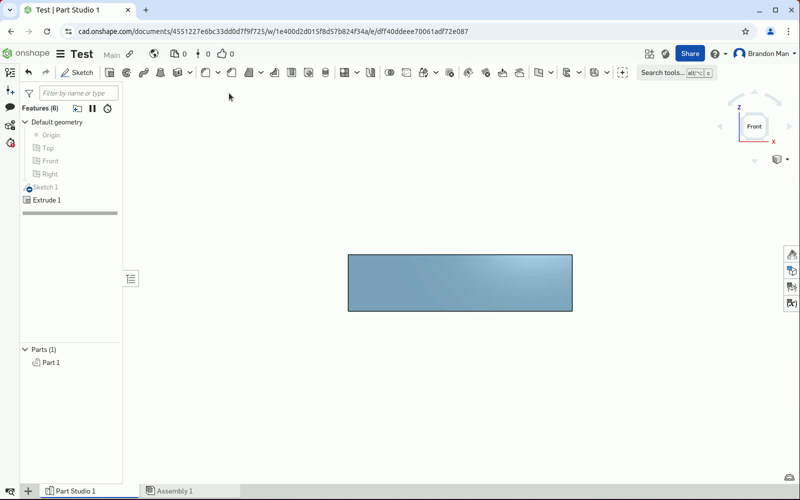
mouse_move(541, 75)
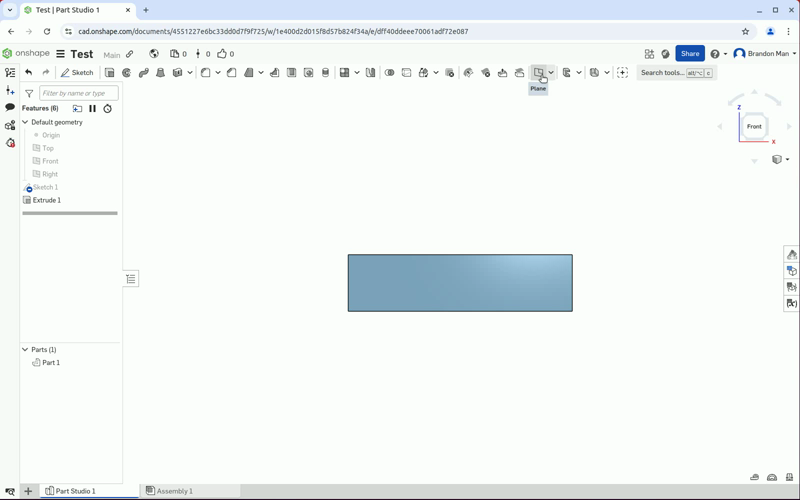
click(541, 75)
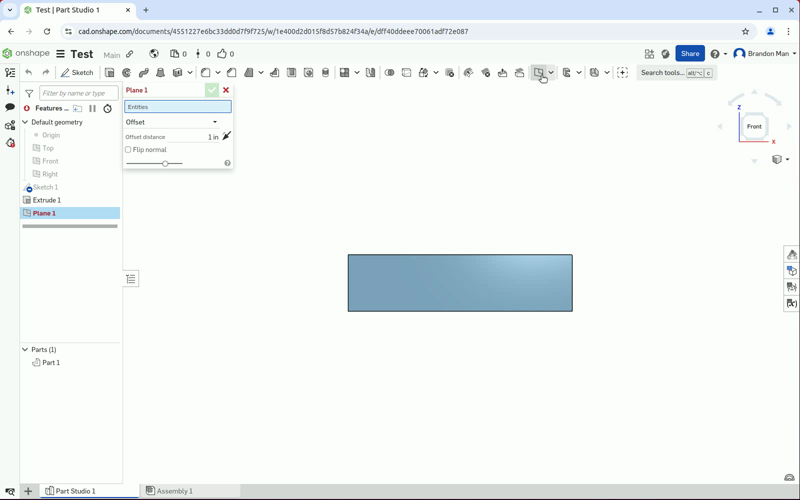
mouse_move(73, 163)
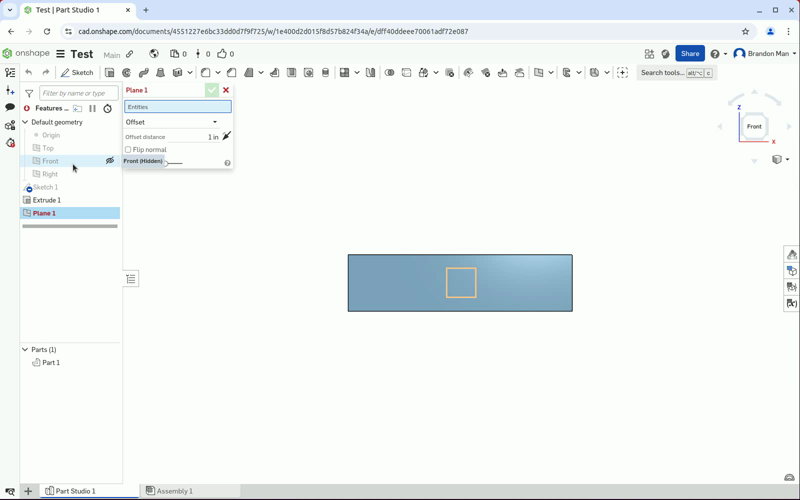
click(73, 163)
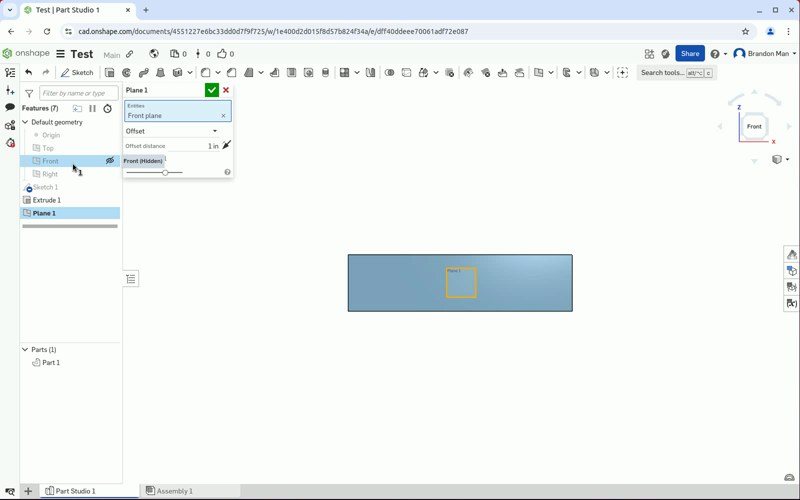
key(tab, 2)
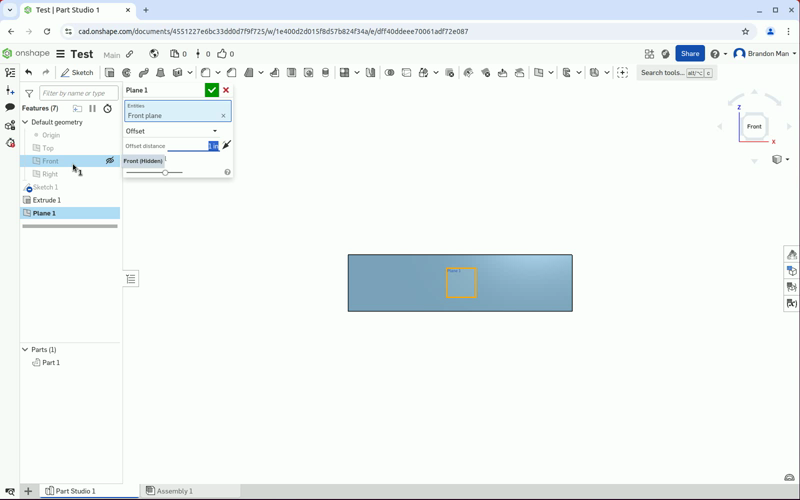
text(0.493)
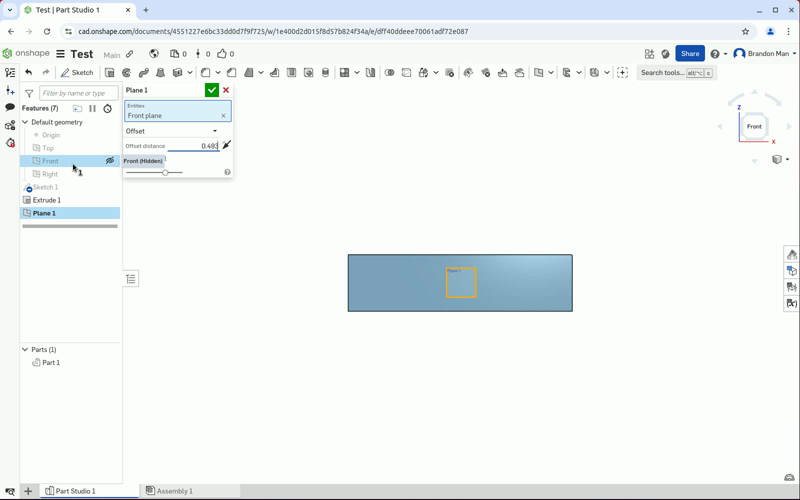
key(enter, 2)
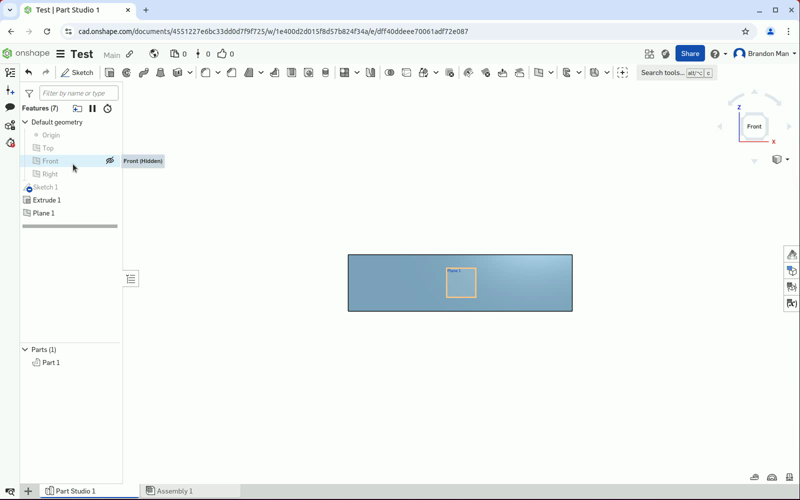
key(shift+s)
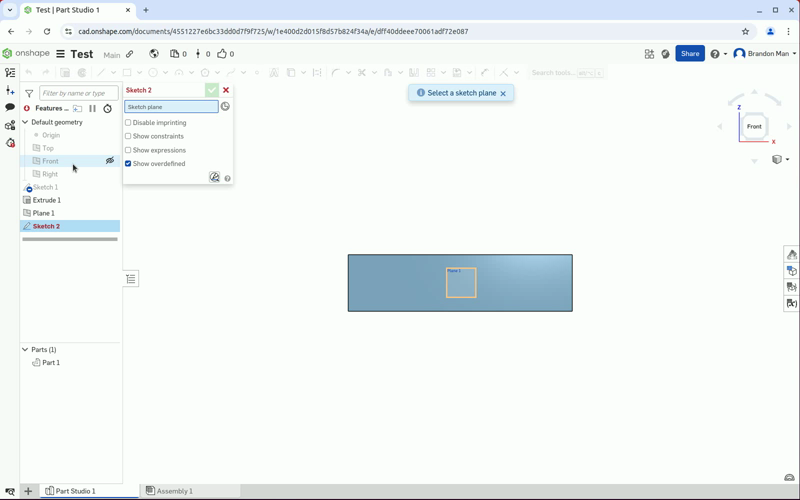
mouse_move(73, 215)
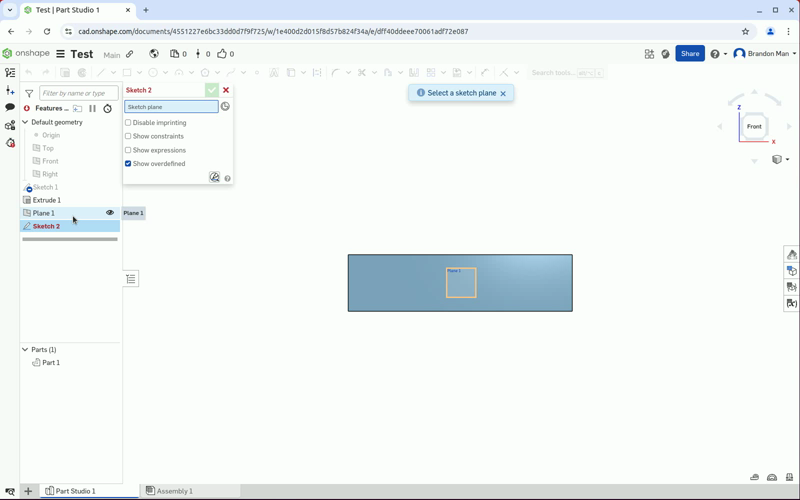
click(73, 215)
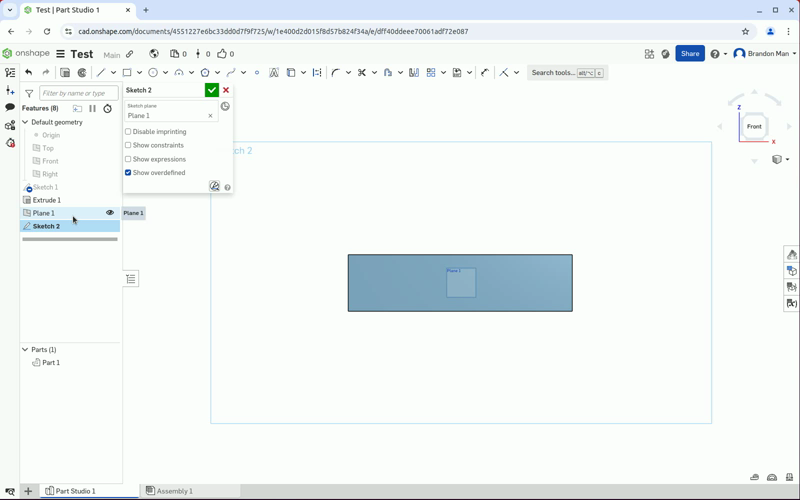
mouse_move(73, 352)
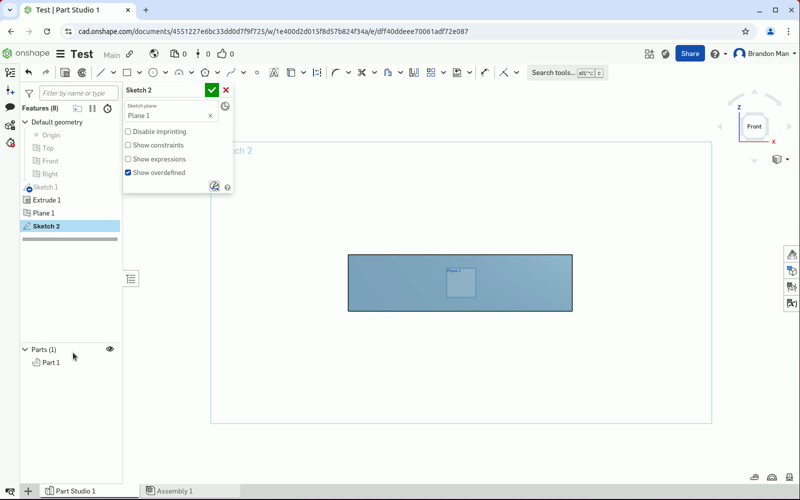
key(y)
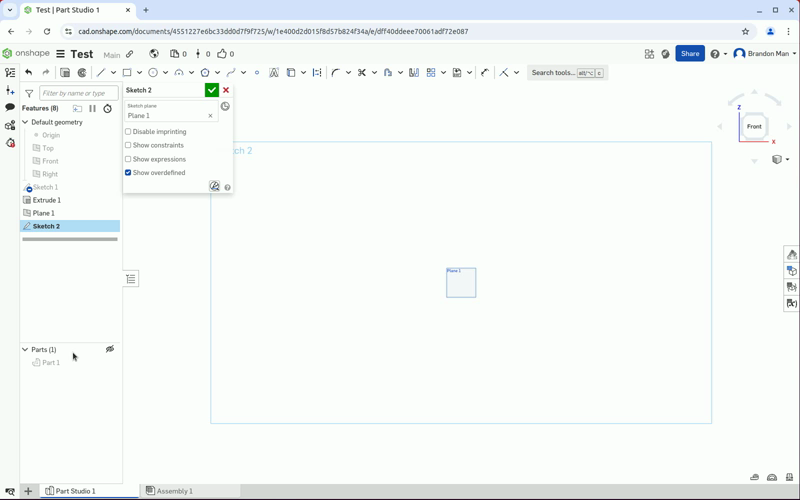
key(l)
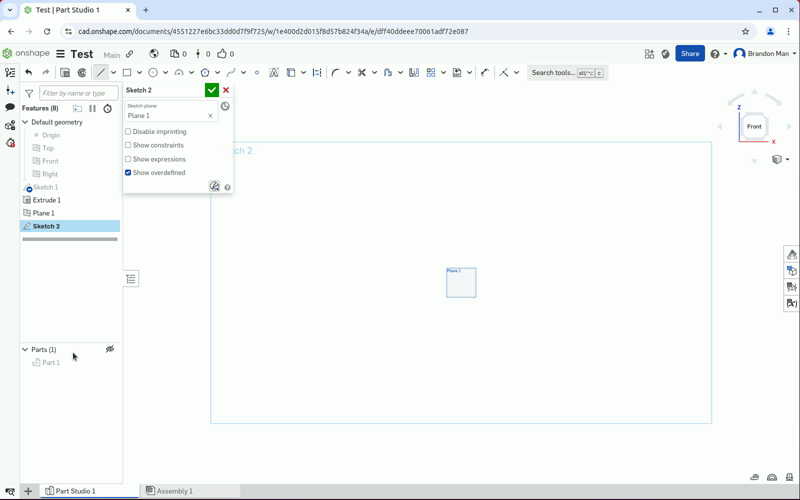
key_down(shift)
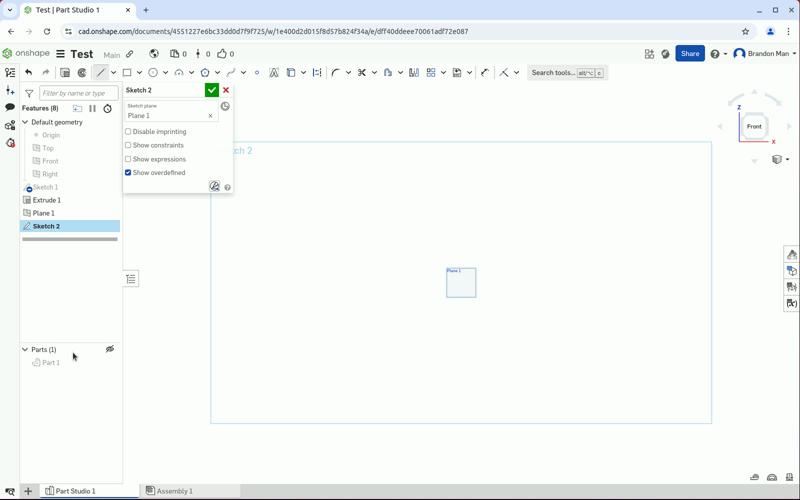
mouse_move(440, 254)
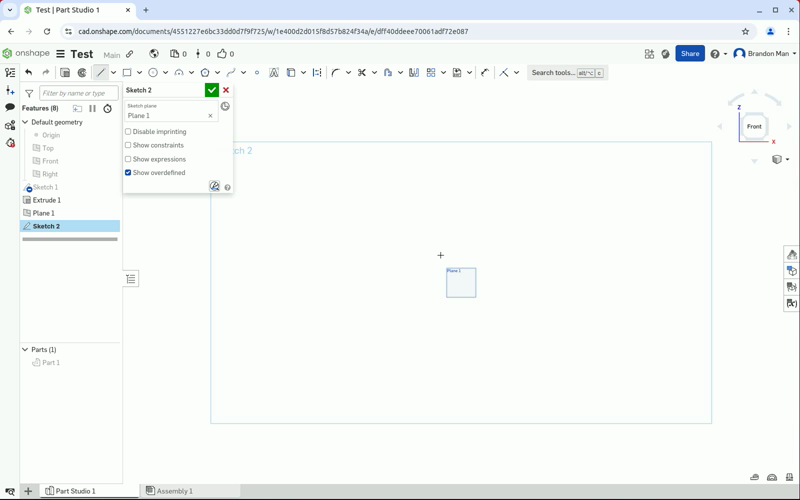
click(440, 254)
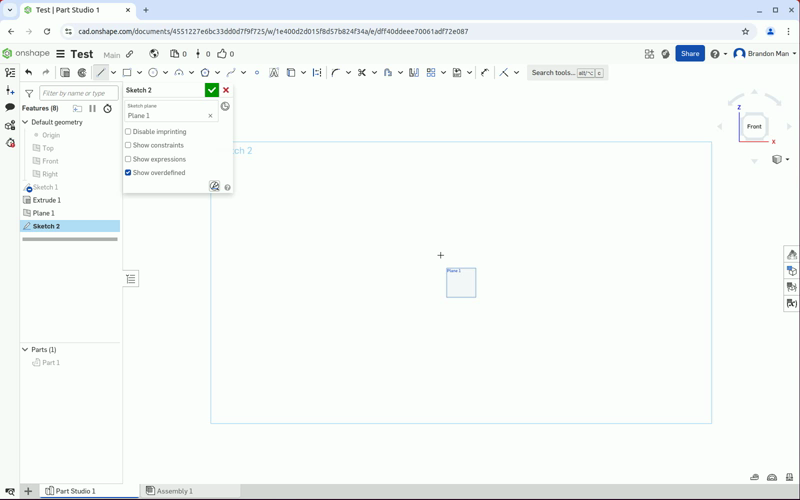
key_up(shift)
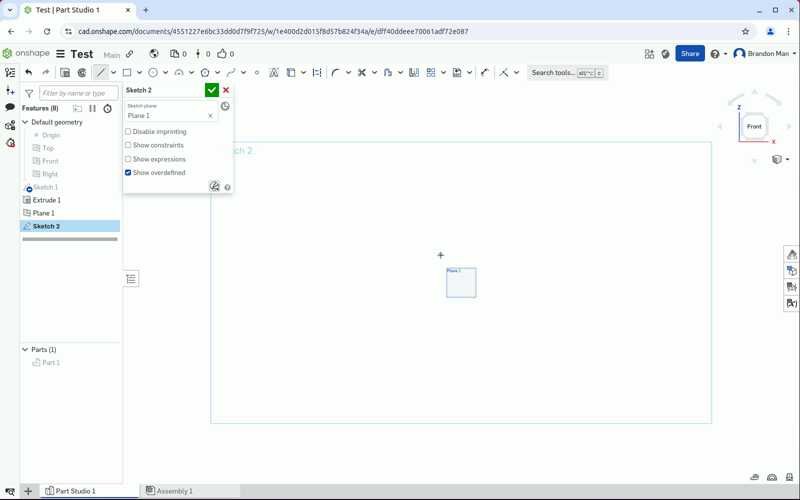
key_down(shift)
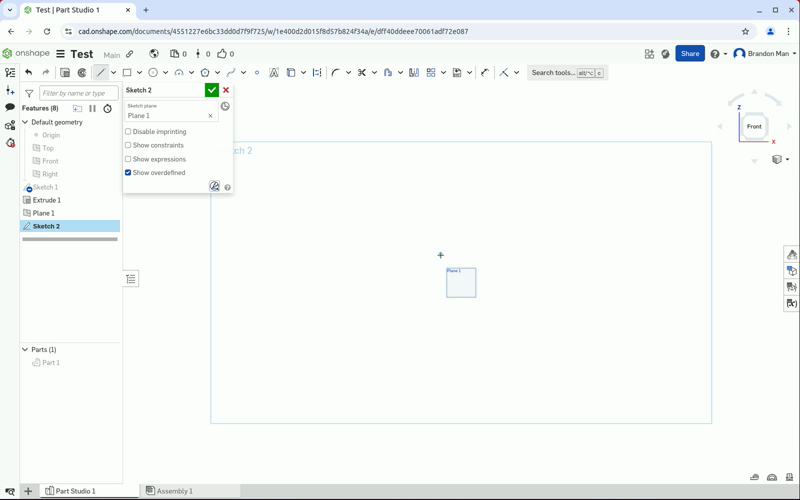
mouse_move(470, 254)
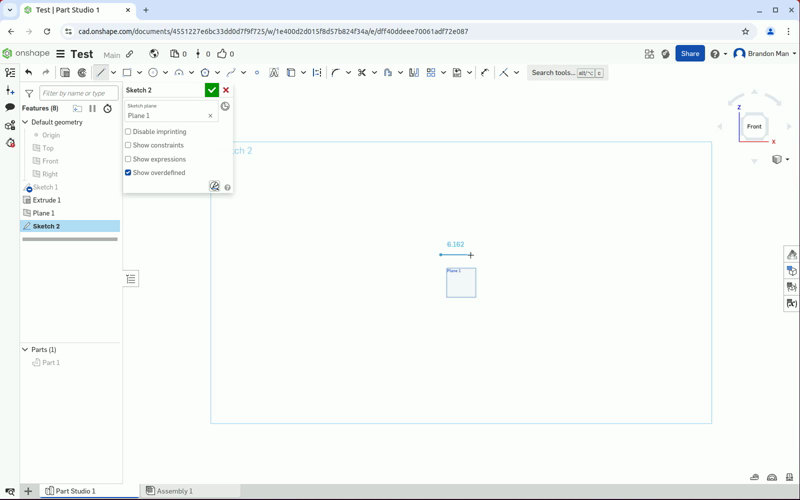
mouse_move(481, 254)
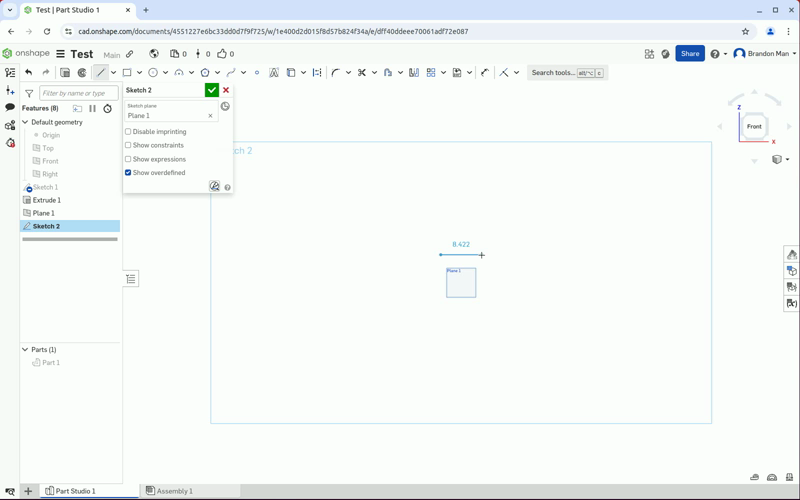
click(481, 254)
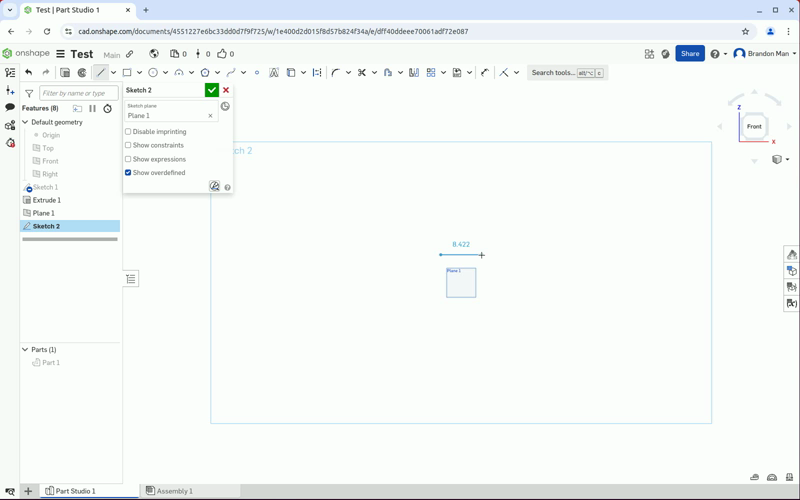
key_up(shift)
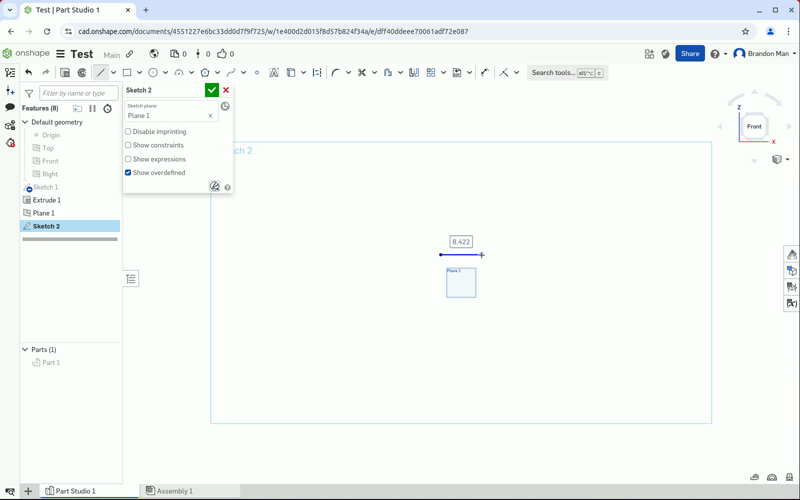
key_down(shift)
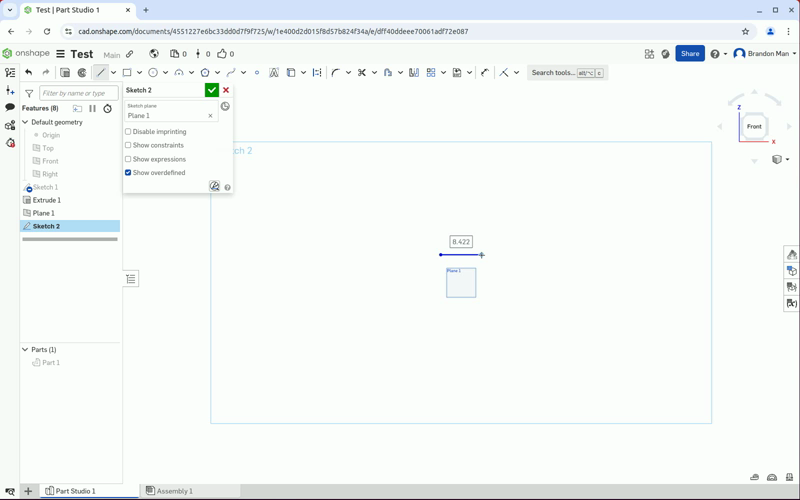
mouse_move(511, 254)
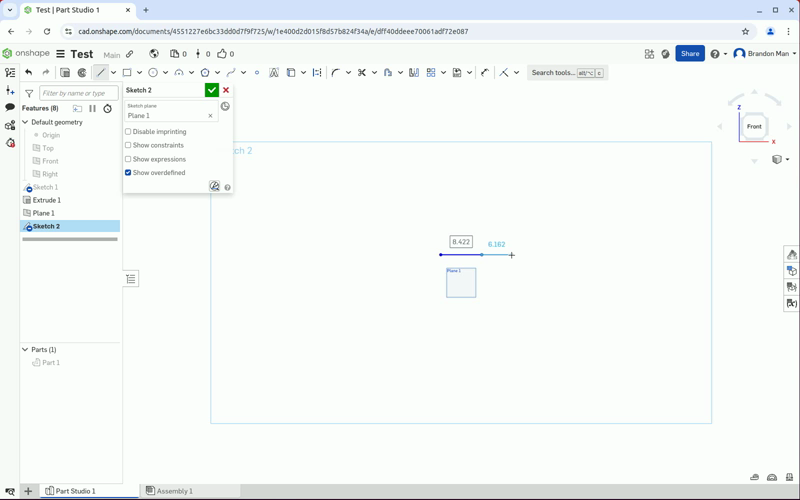
mouse_move(481, 249)
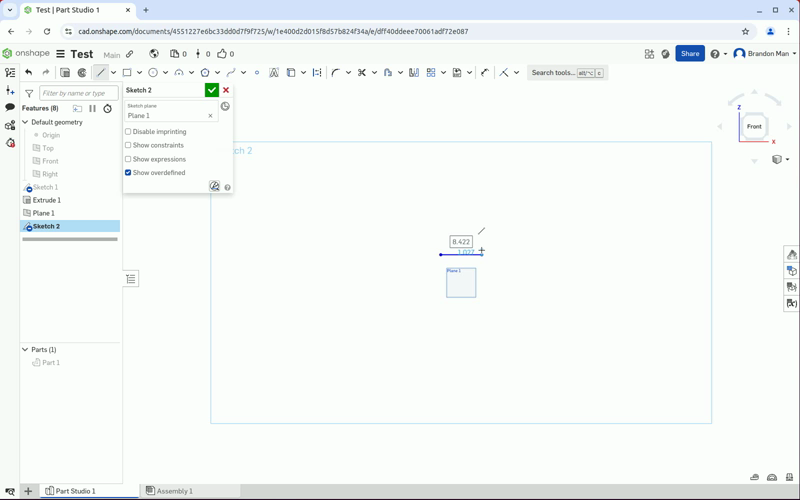
scroll(6)
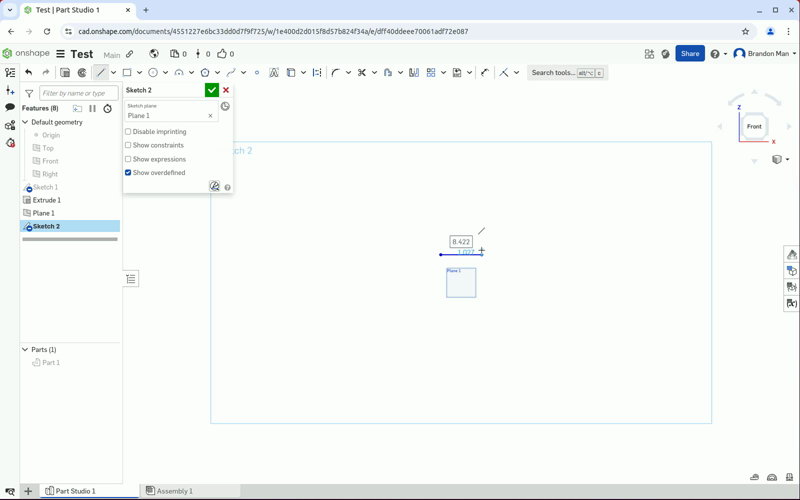
scroll(6)
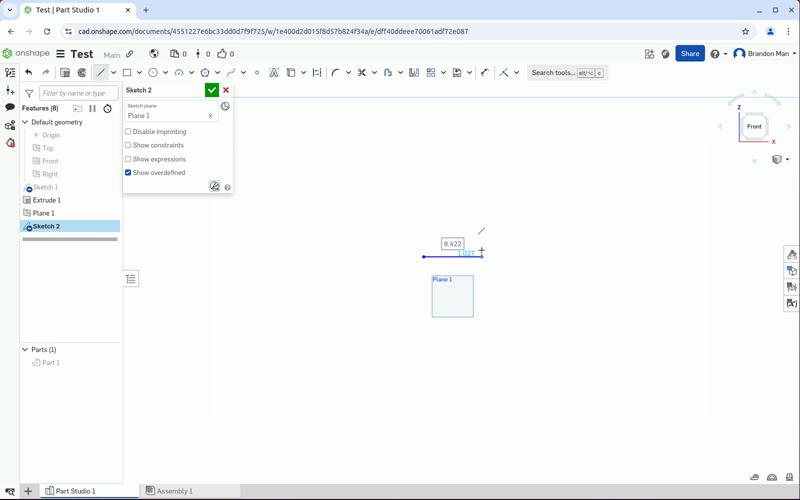
scroll(6)
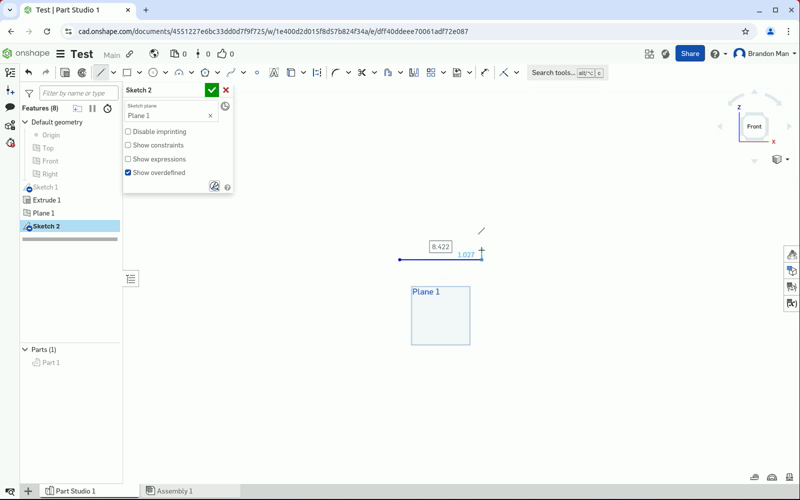
scroll(6)
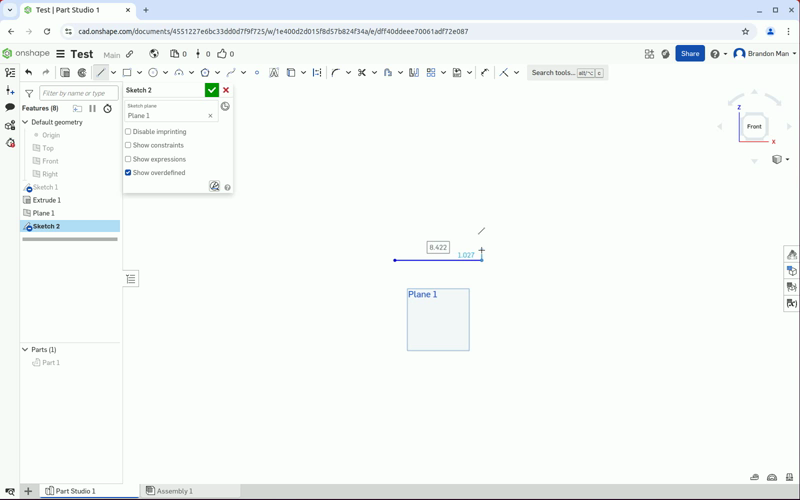
scroll(6)
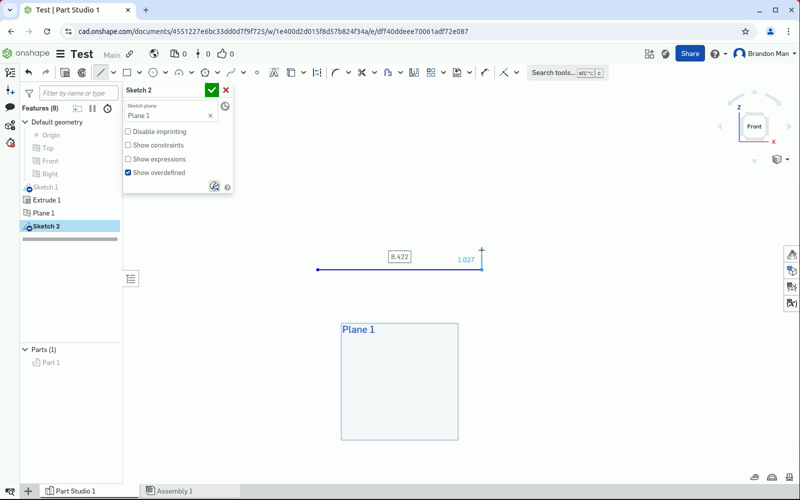
scroll(6)
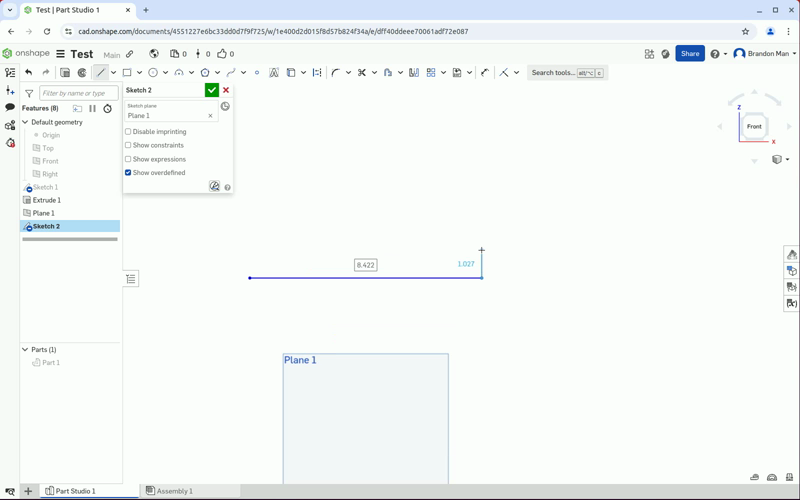
scroll(6)
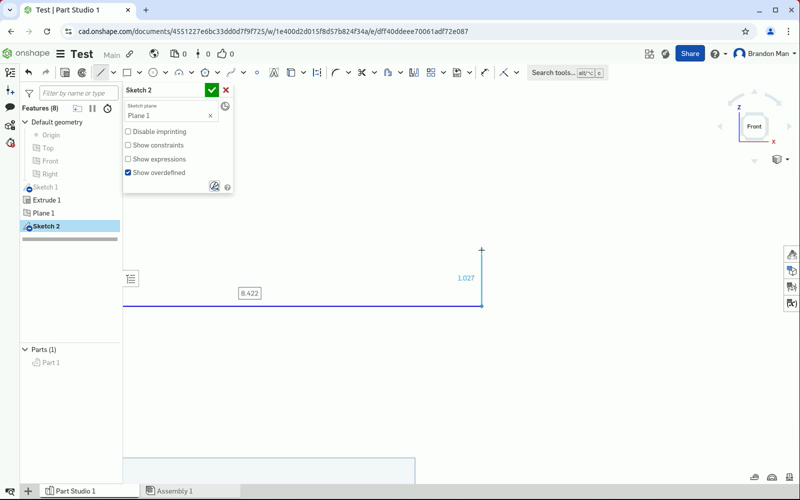
click(481, 249)
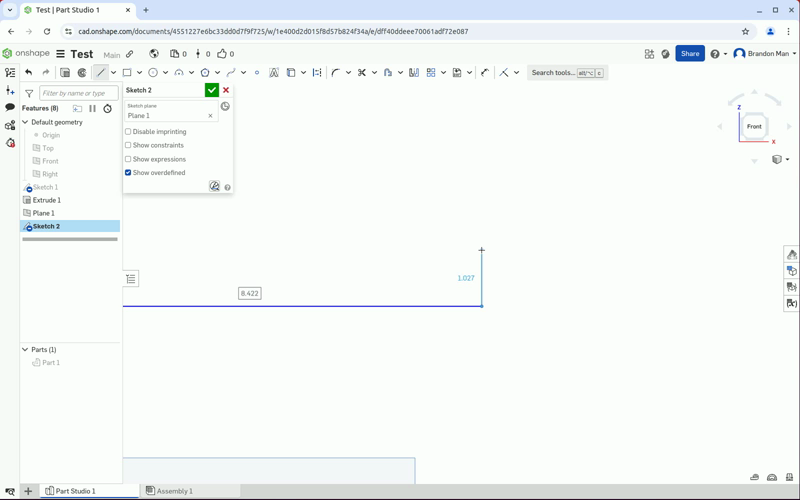
scroll(-6)
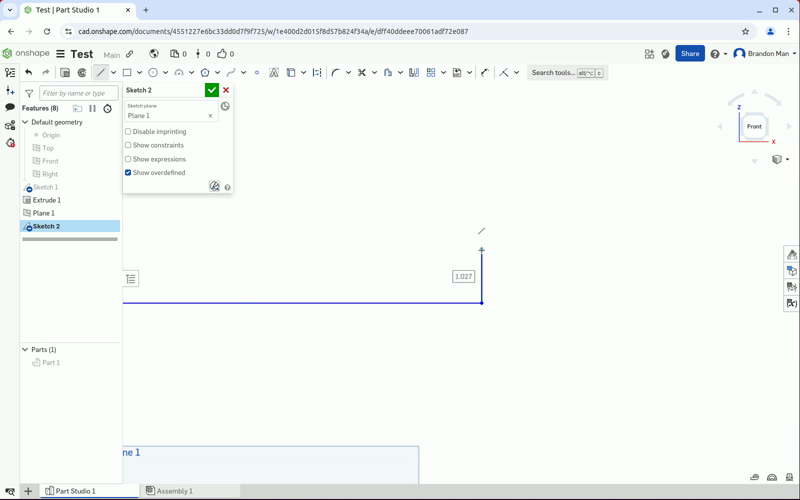
scroll(-6)
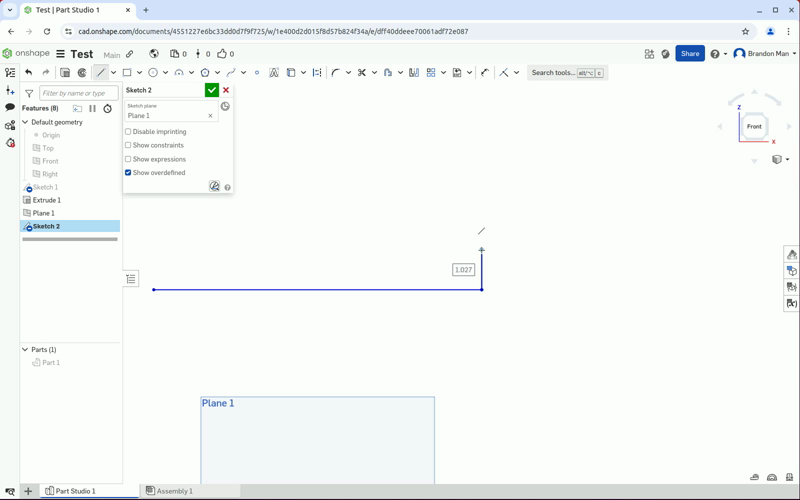
scroll(-6)
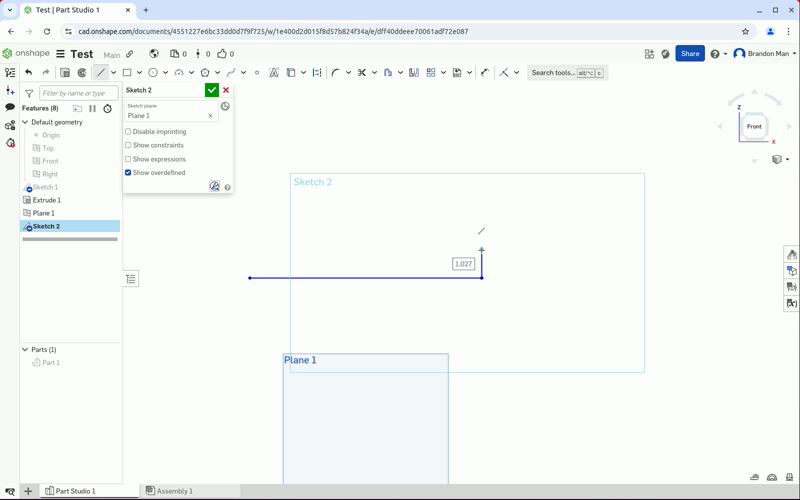
scroll(-6)
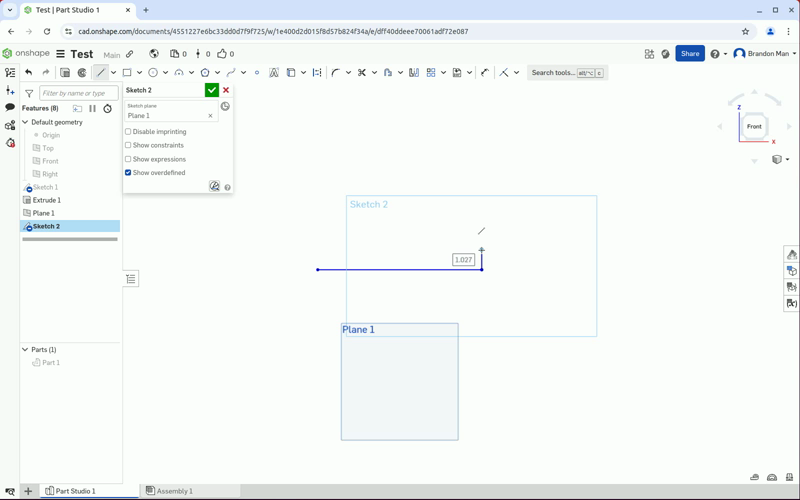
scroll(-6)
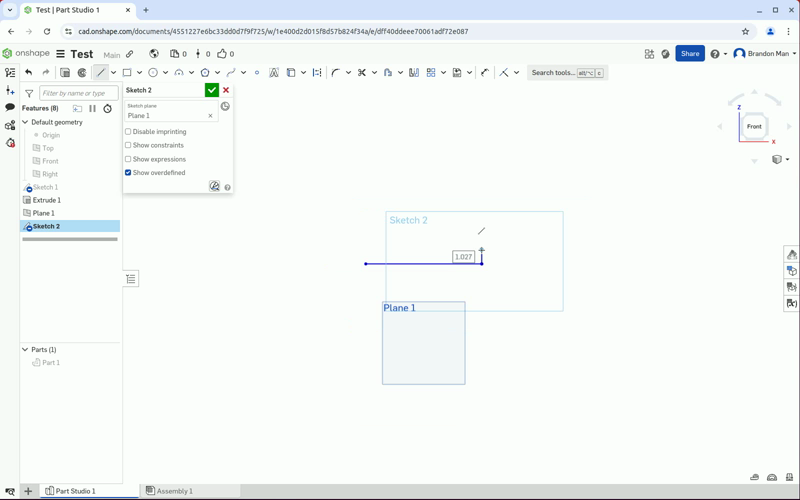
scroll(-6)
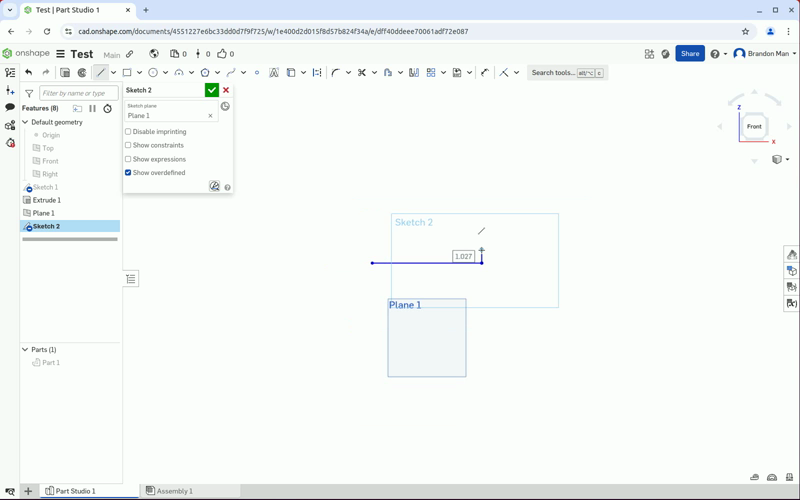
scroll(-6)
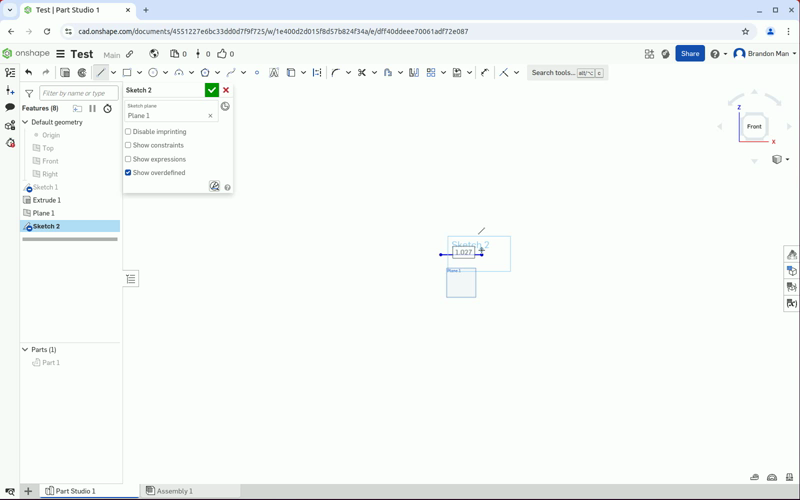
key_up(shift)
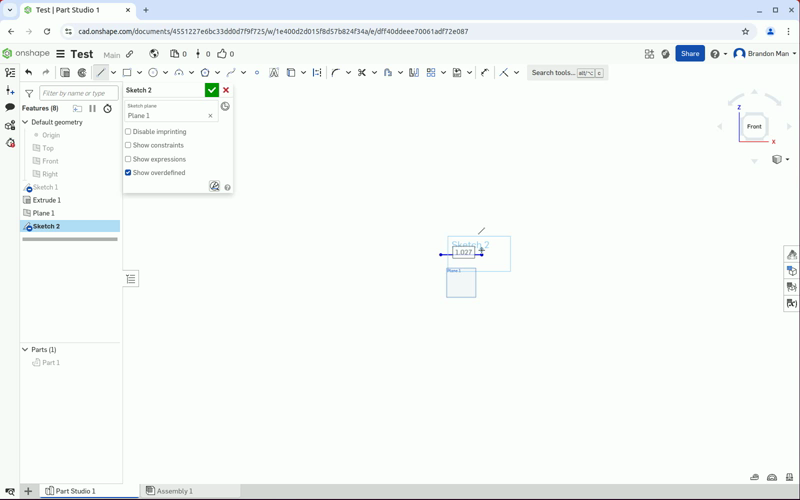
key_down(shift)
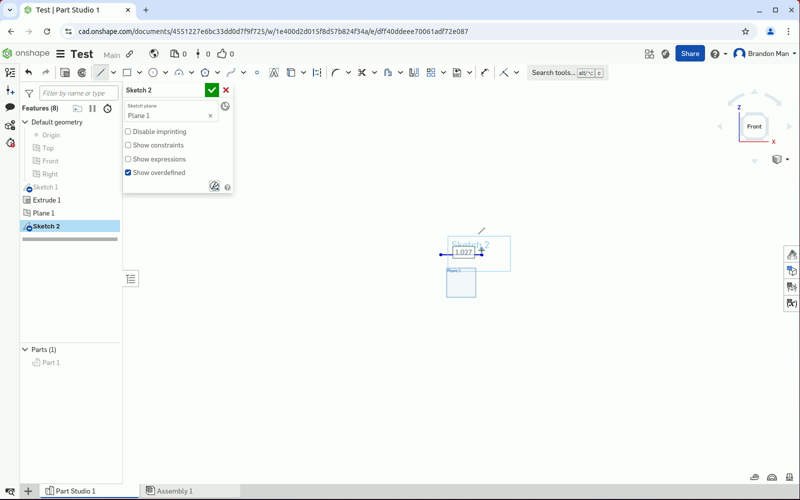
mouse_move(511, 249)
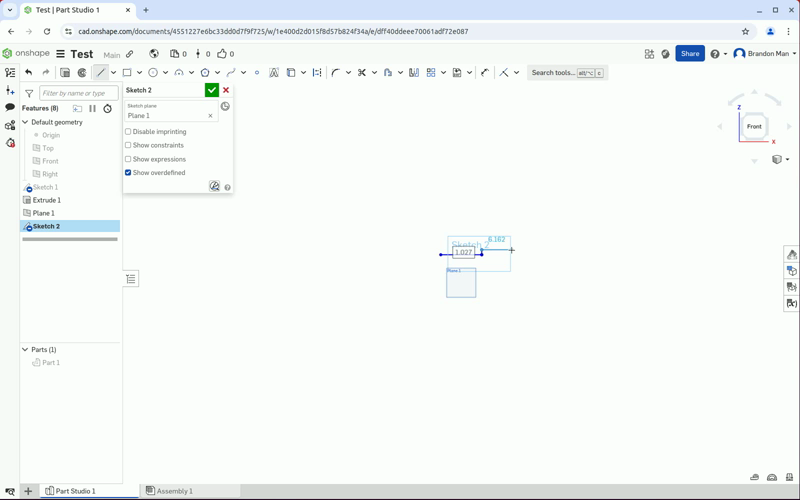
mouse_move(440, 249)
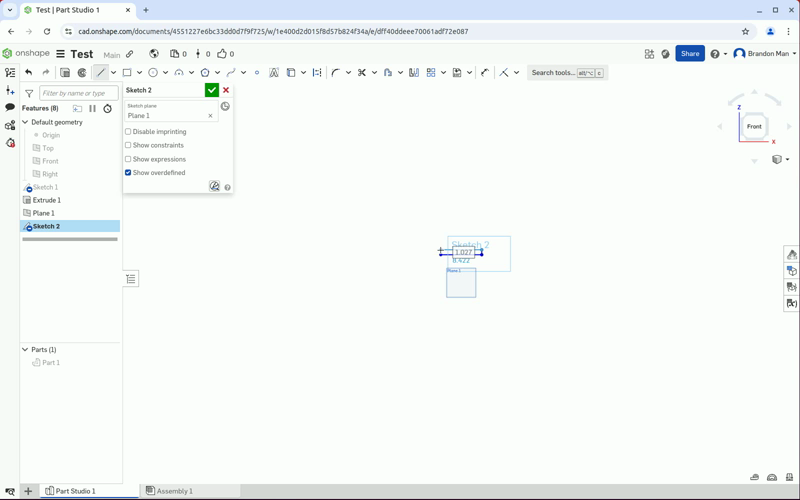
click(440, 249)
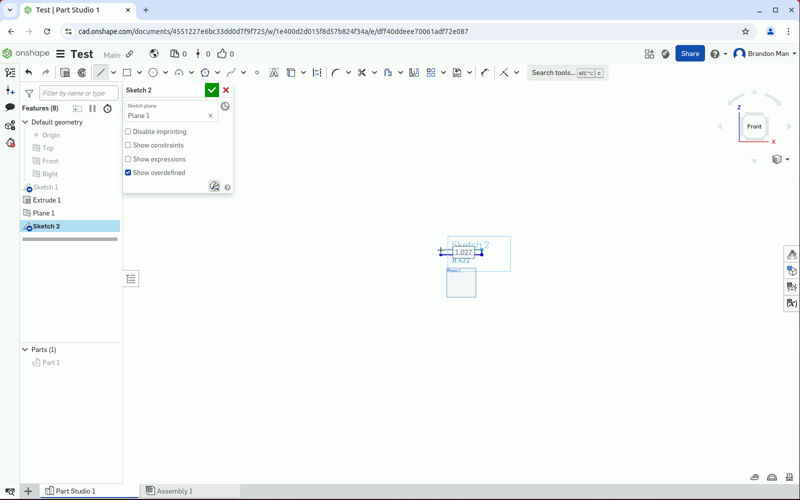
key_up(shift)
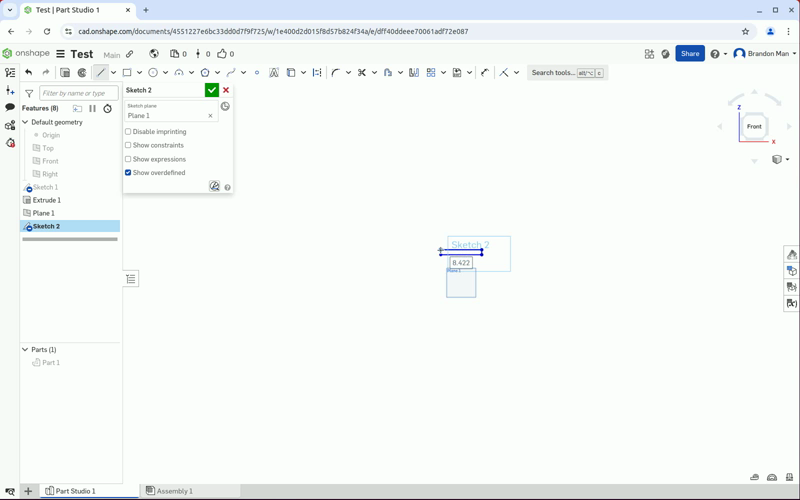
mouse_move(470, 249)
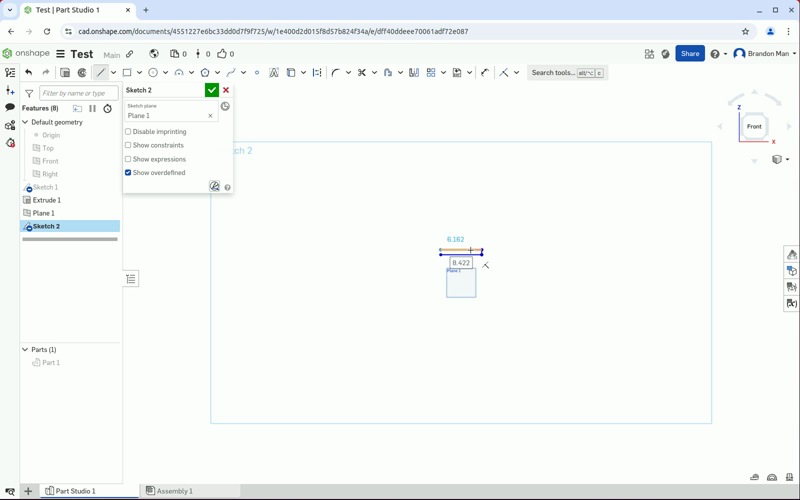
key_down(shift)
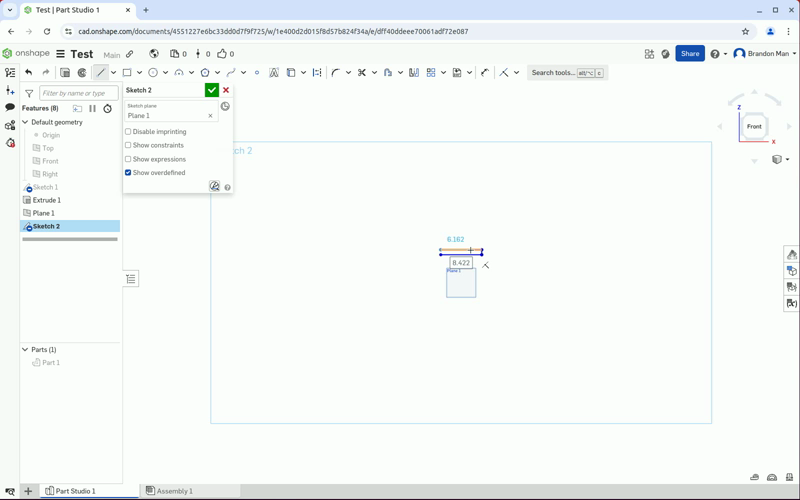
mouse_move(440, 254)
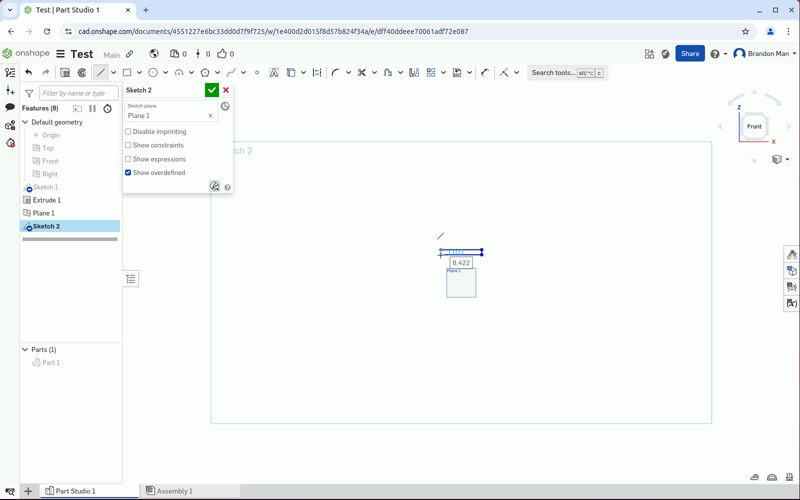
scroll(6)
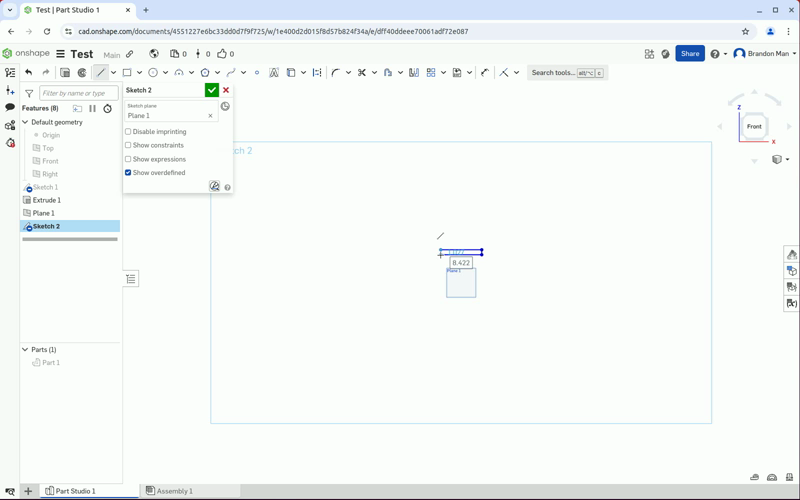
scroll(6)
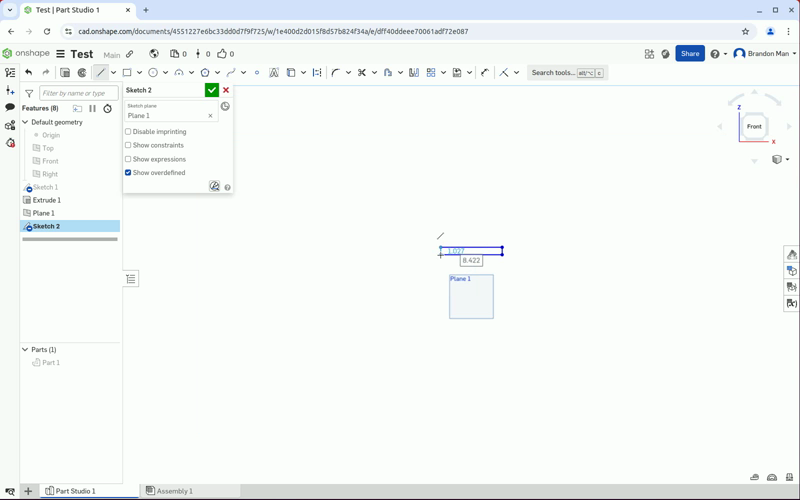
scroll(6)
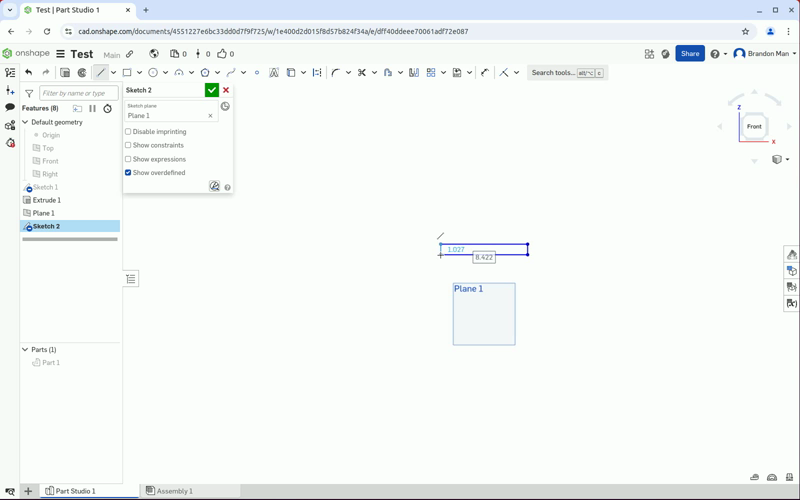
scroll(6)
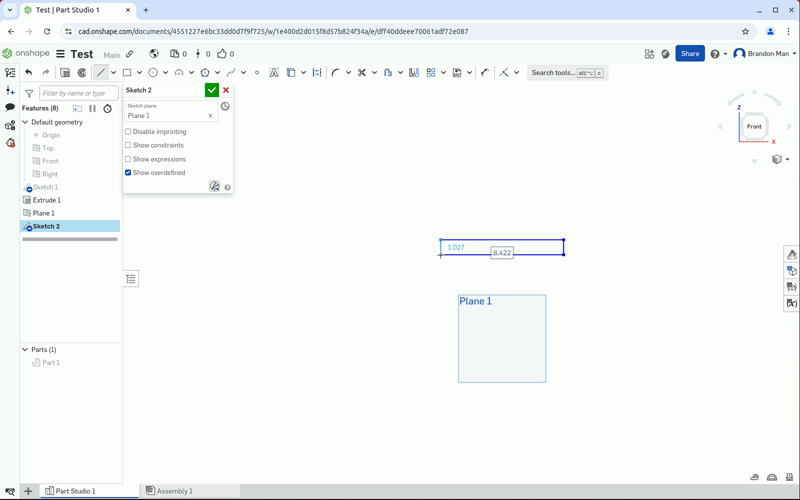
scroll(6)
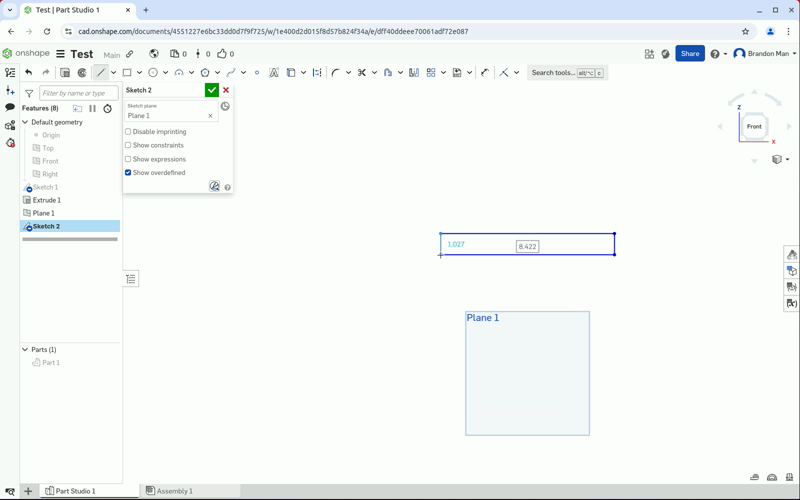
scroll(6)
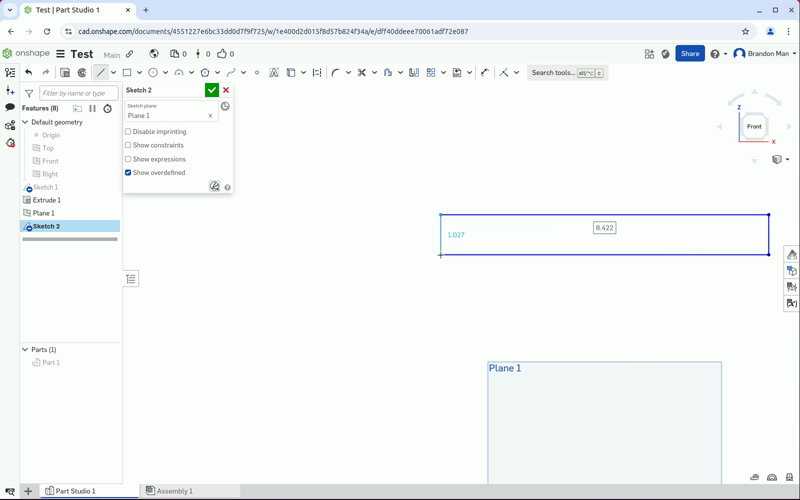
scroll(6)
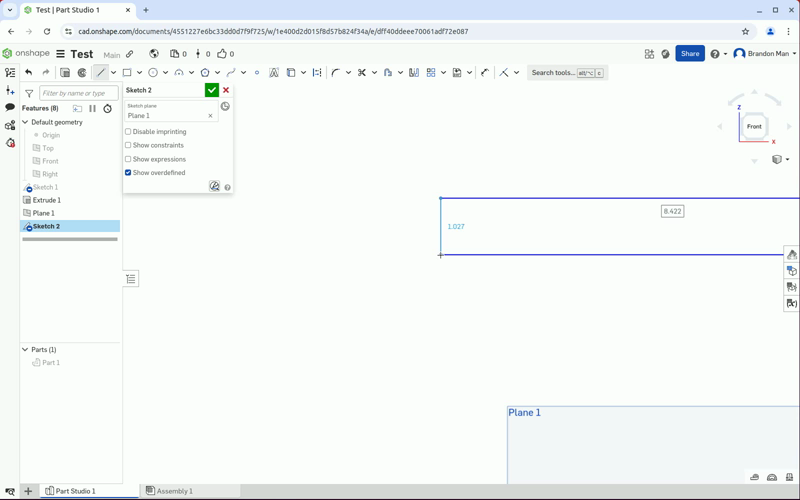
key_up(shift)
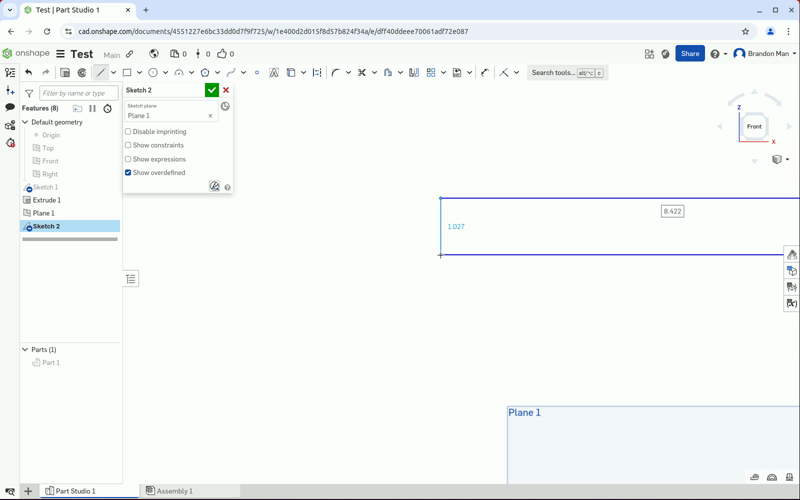
click(440, 254)
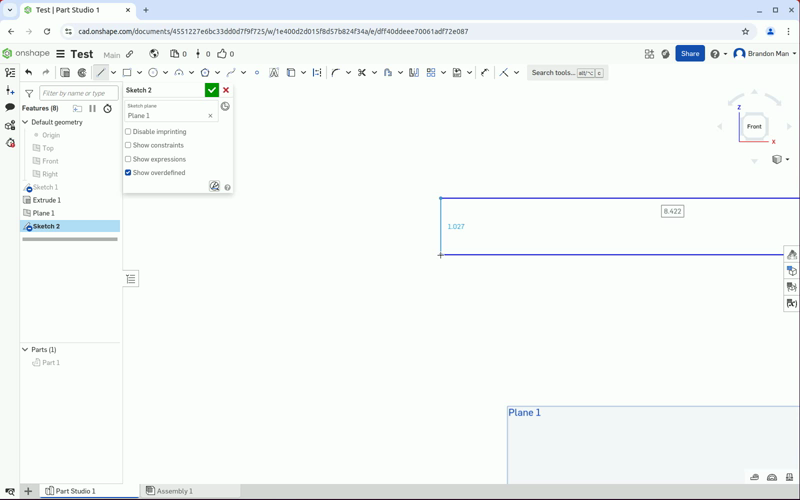
scroll(-6)
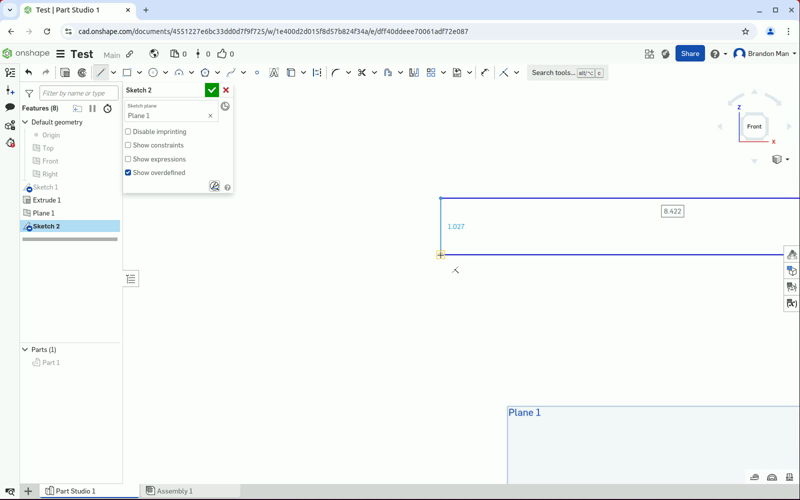
scroll(-6)
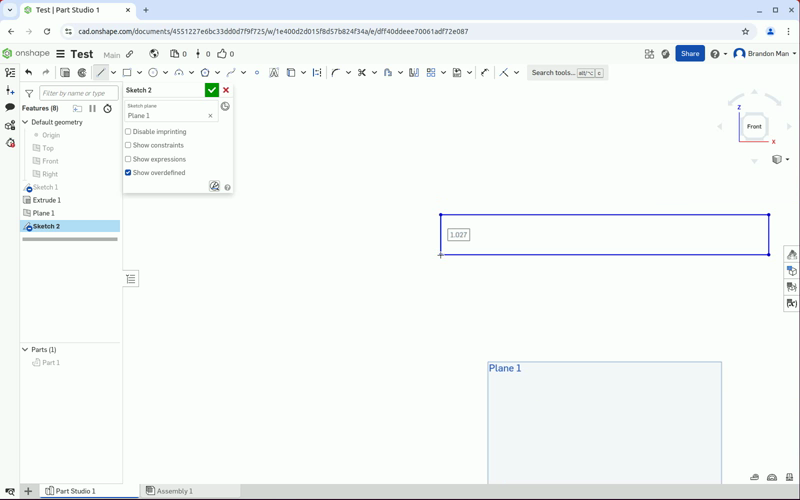
scroll(-6)
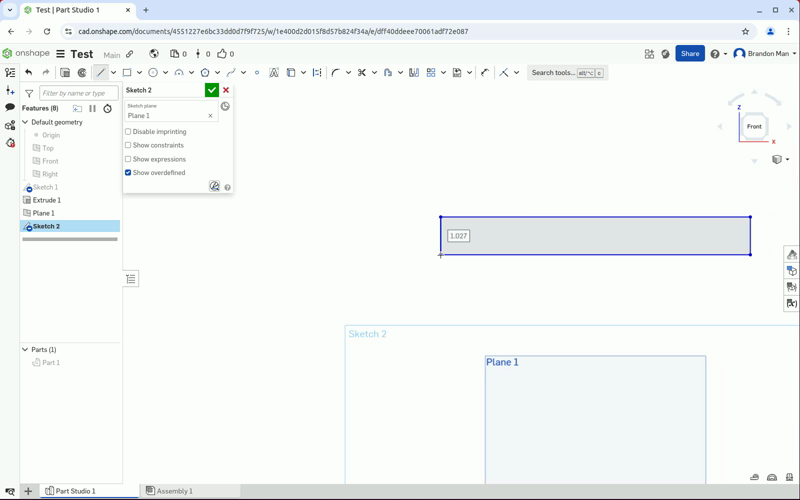
scroll(-6)
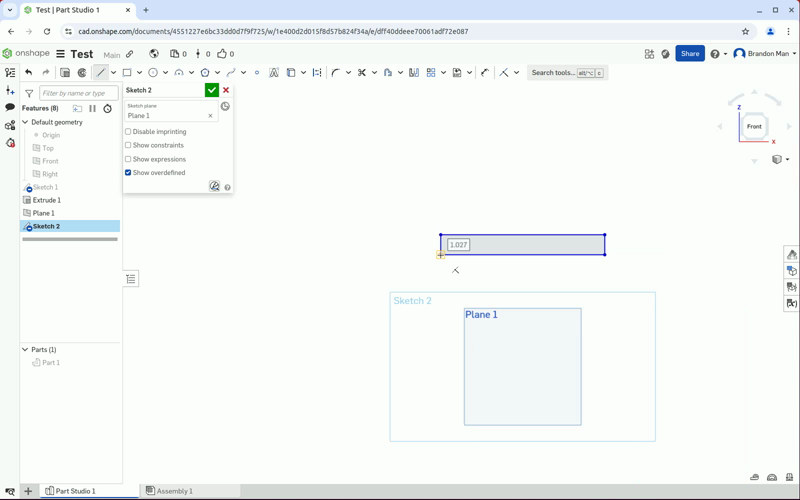
scroll(-6)
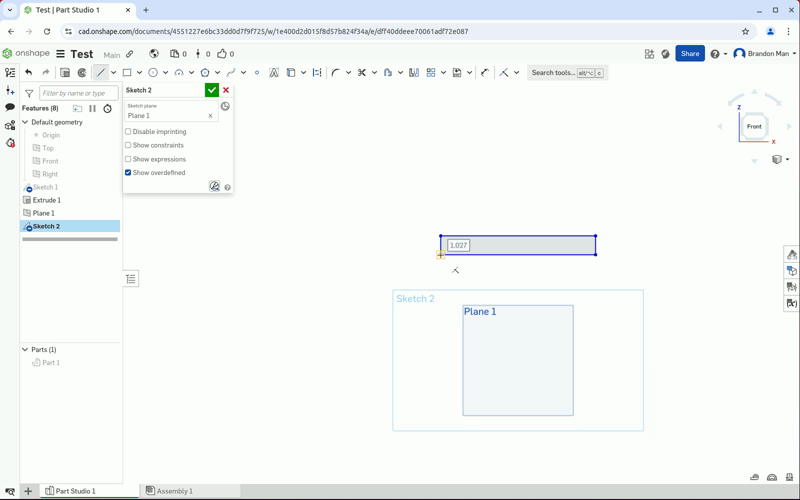
scroll(-6)
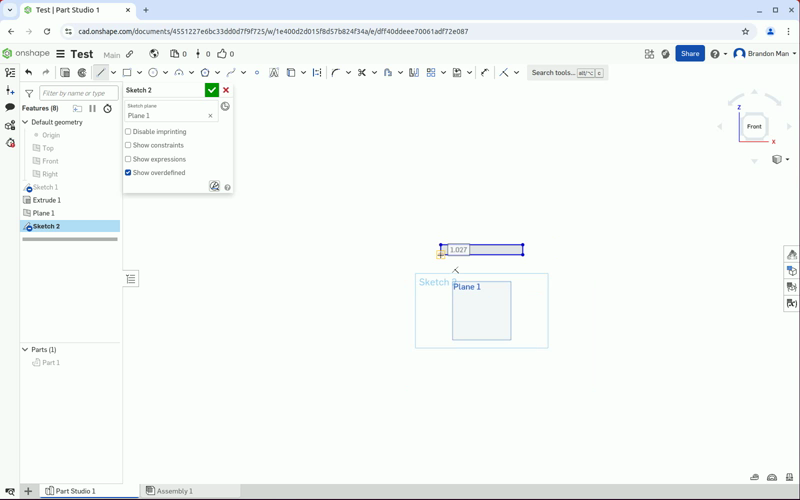
scroll(-6)
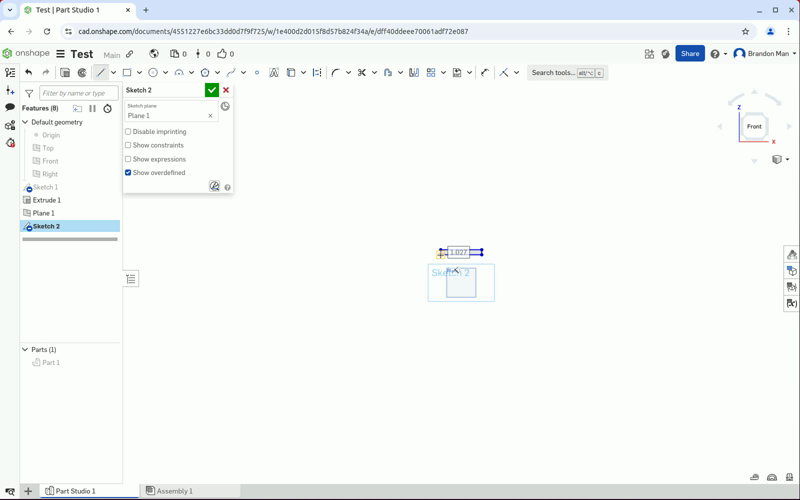
key(esc)
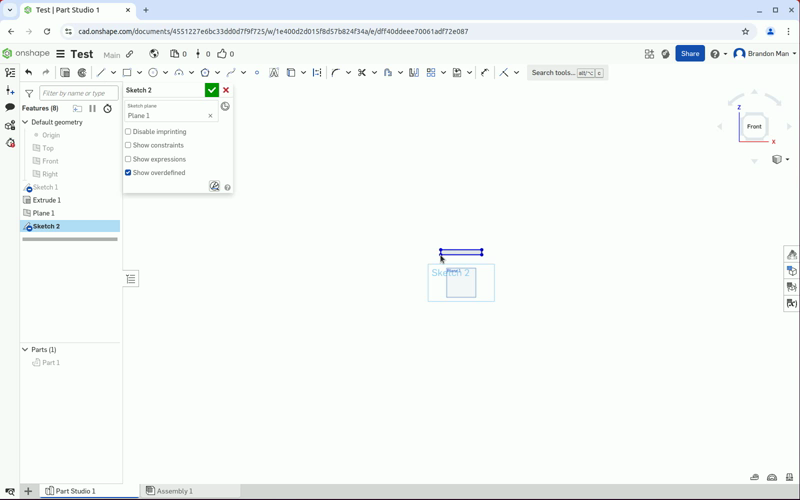
mouse_move(443, 253)
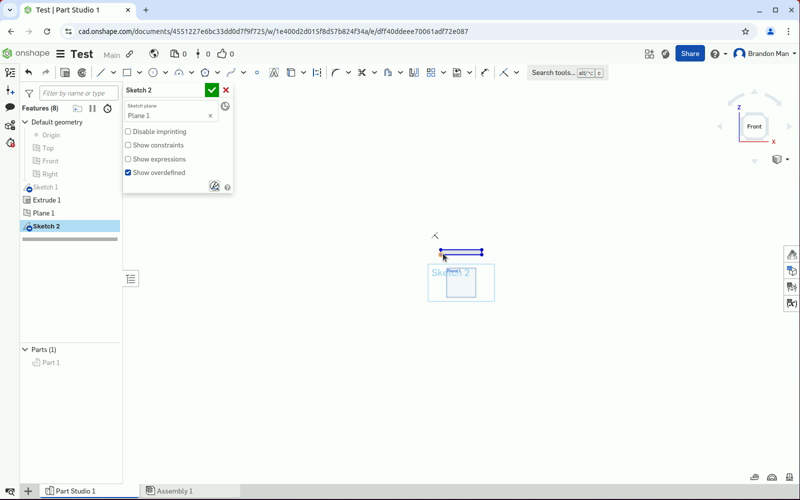
scroll(6)
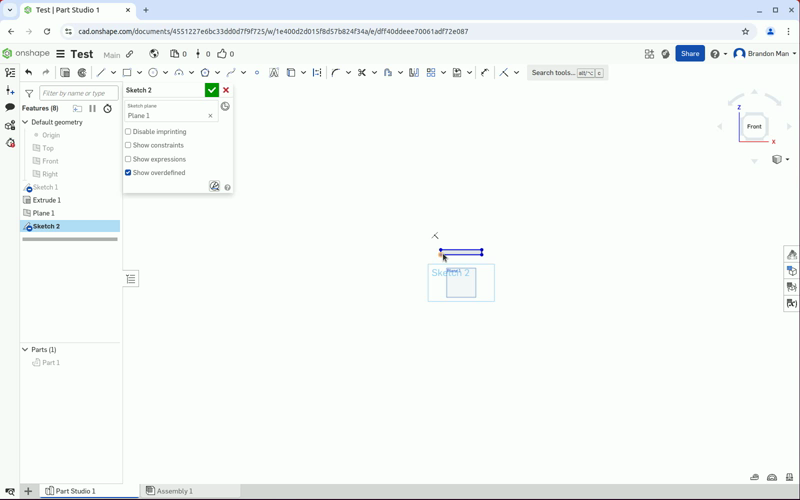
scroll(6)
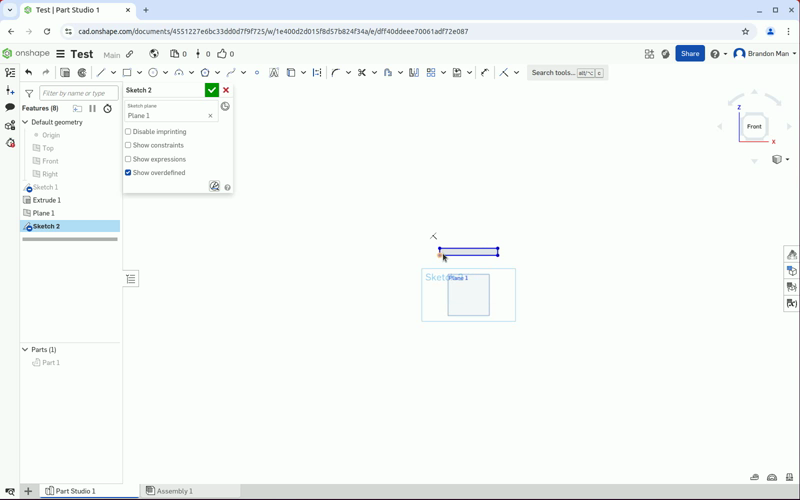
scroll(6)
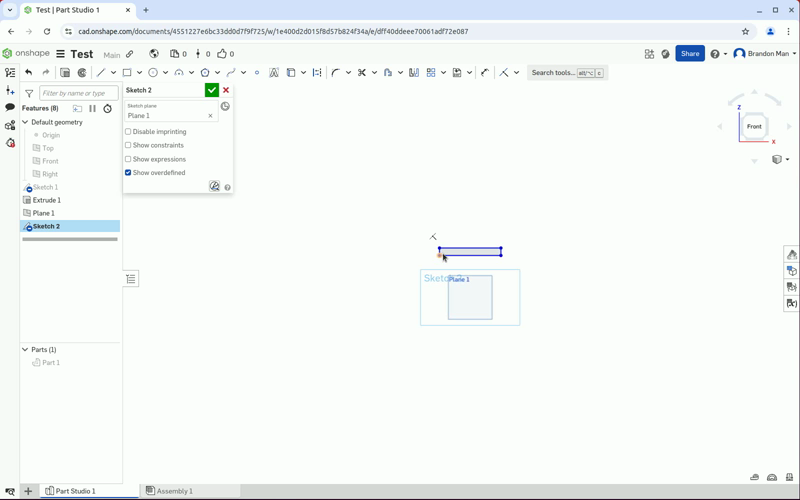
scroll(6)
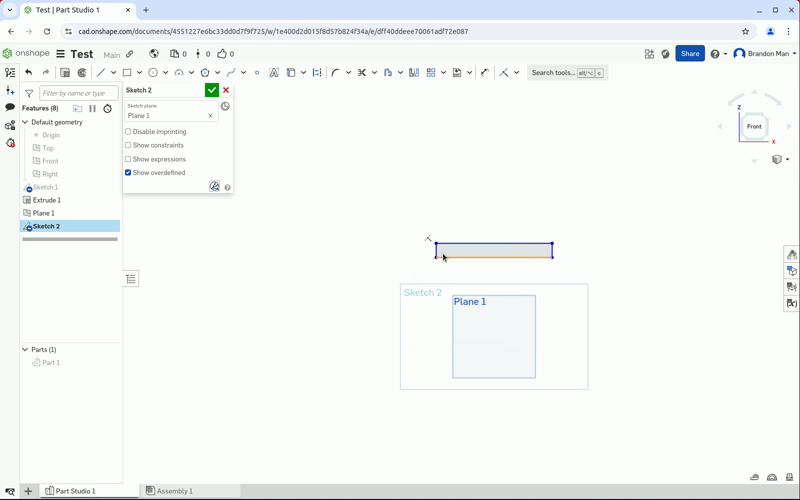
scroll(6)
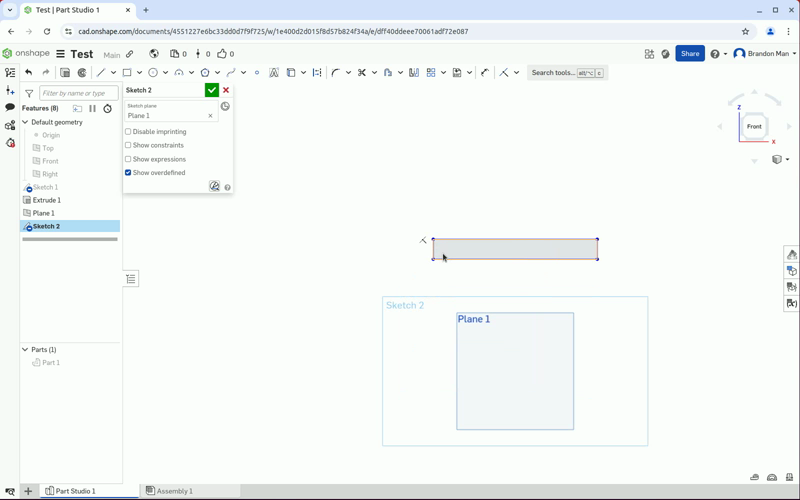
scroll(6)
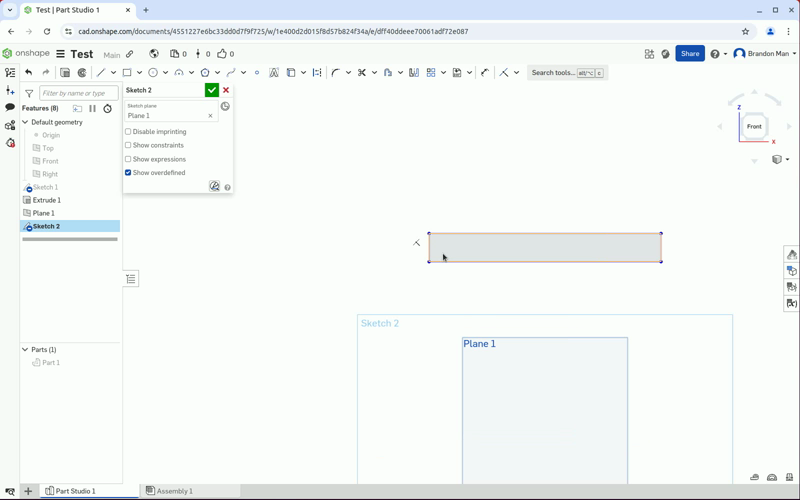
scroll(6)
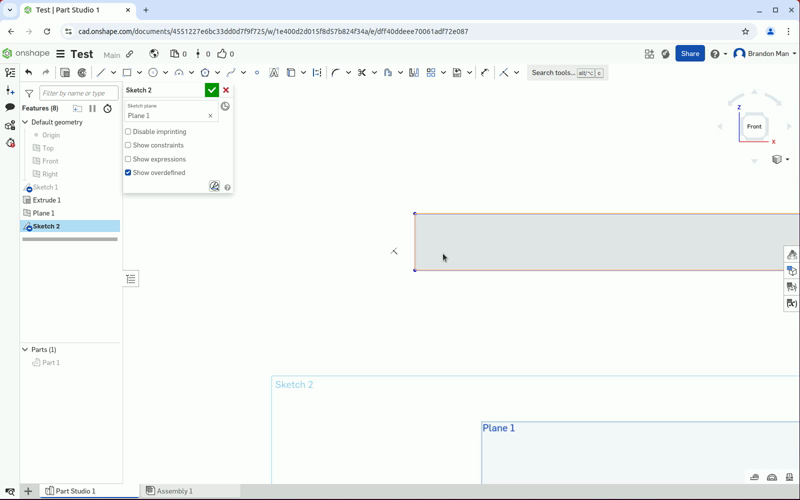
click(443, 253)
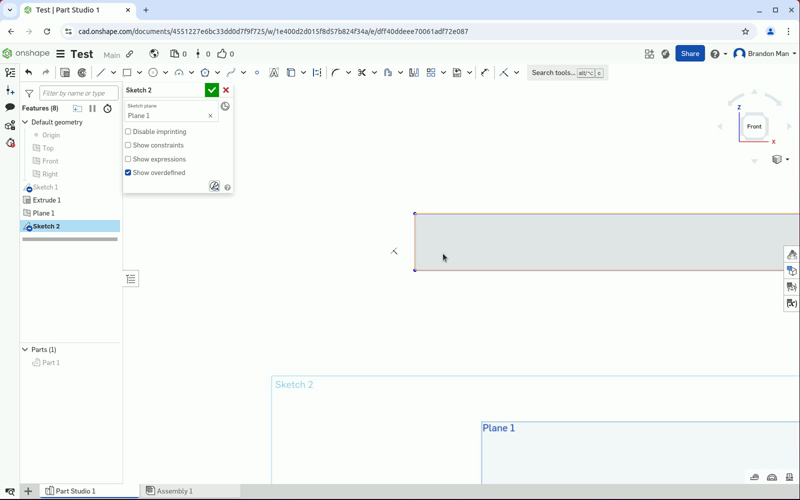
scroll(-6)
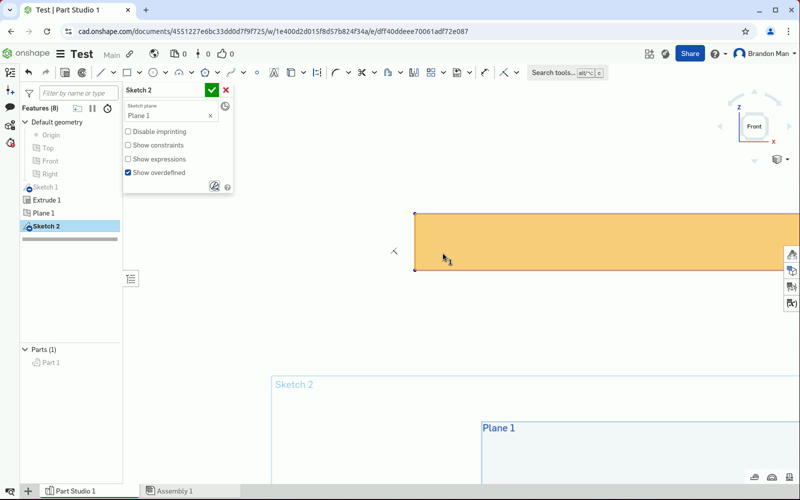
scroll(-6)
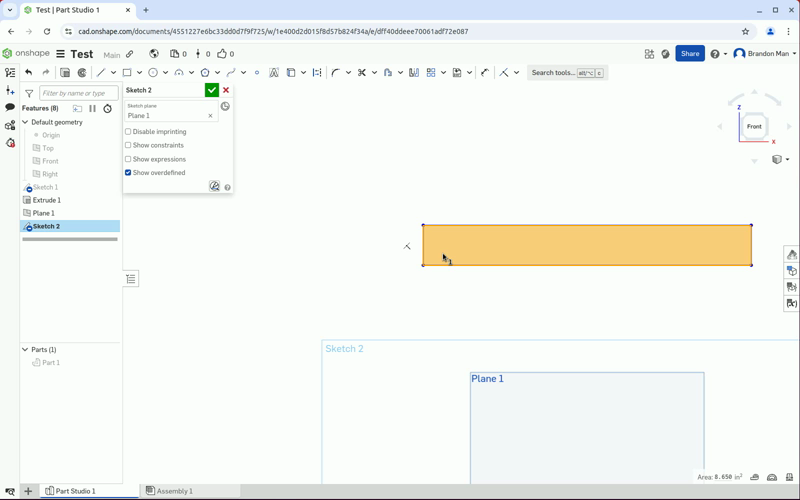
scroll(-6)
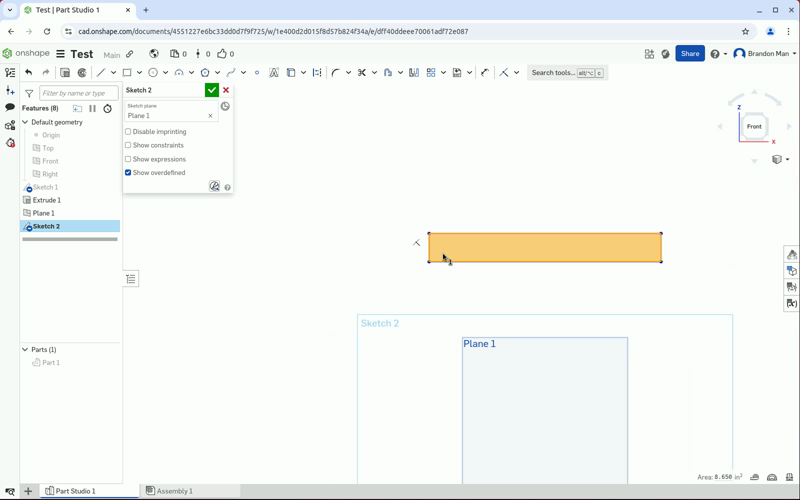
scroll(-6)
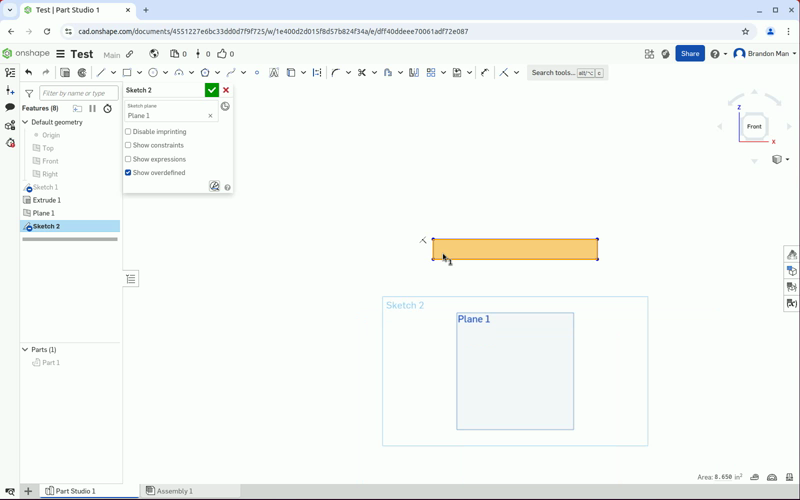
scroll(-6)
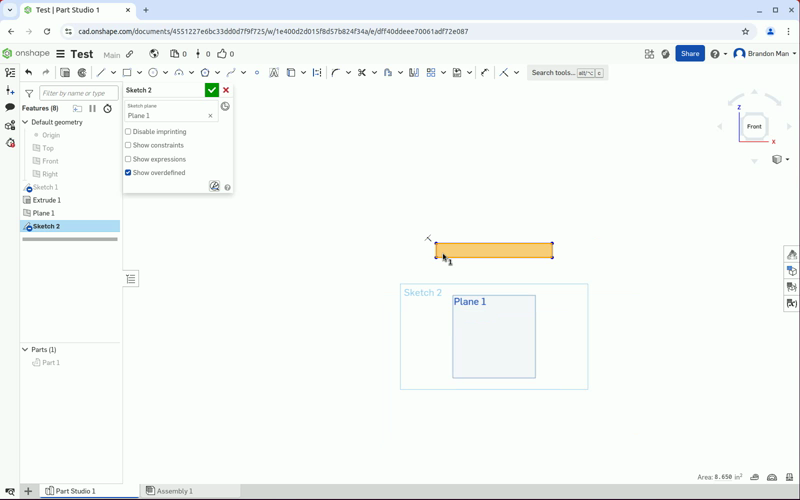
scroll(-6)
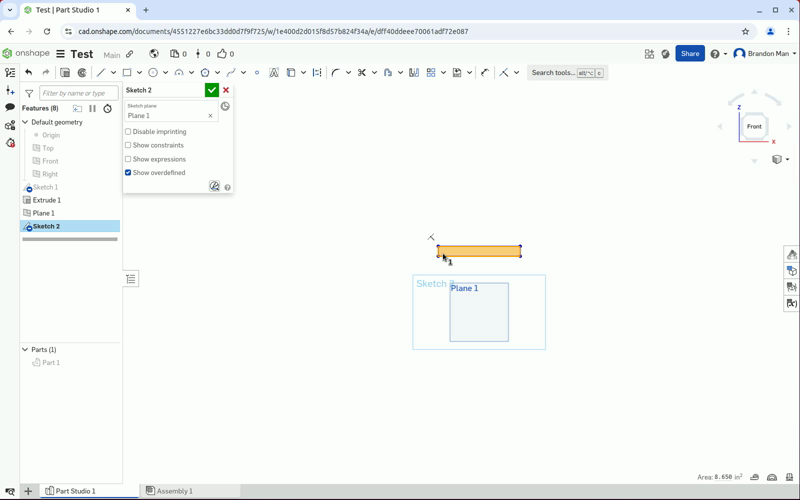
scroll(-6)
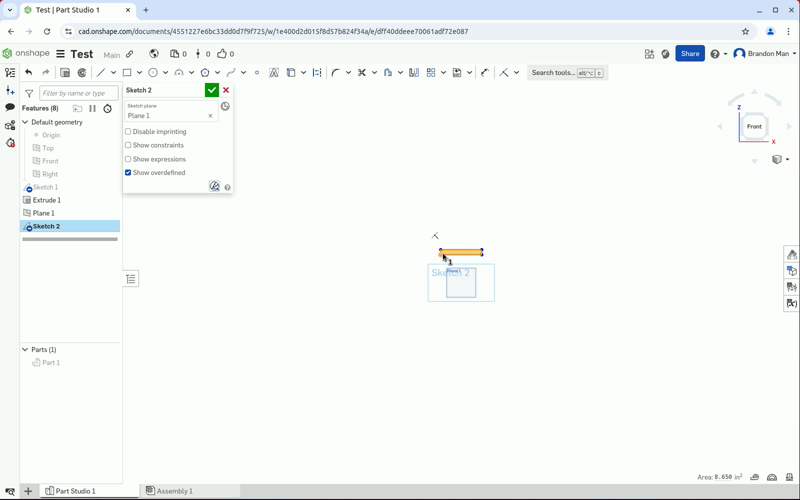
mouse_move(73, 352)
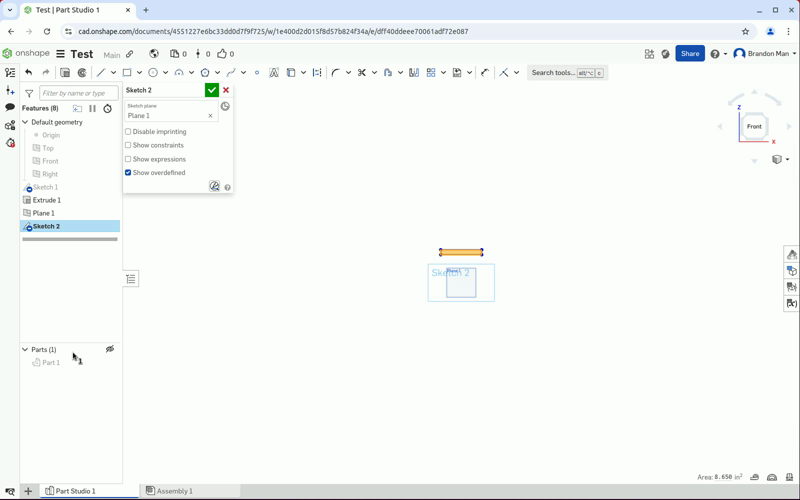
key(shift+y)
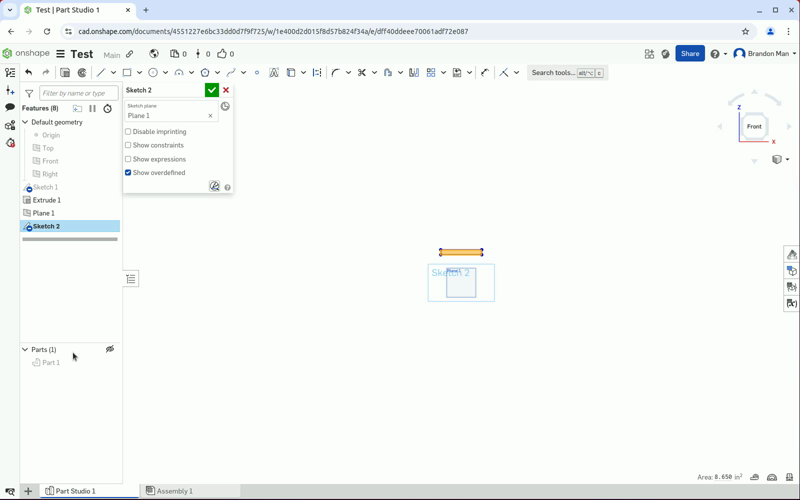
key(shift+e)
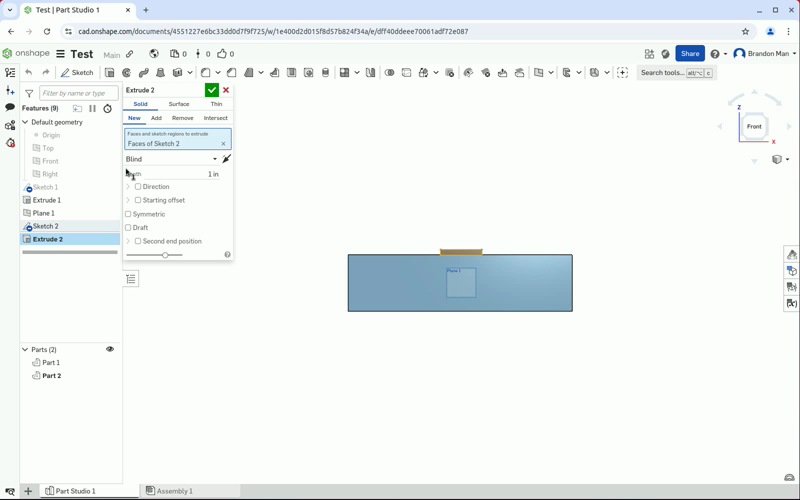
mouse_move(143, 106)
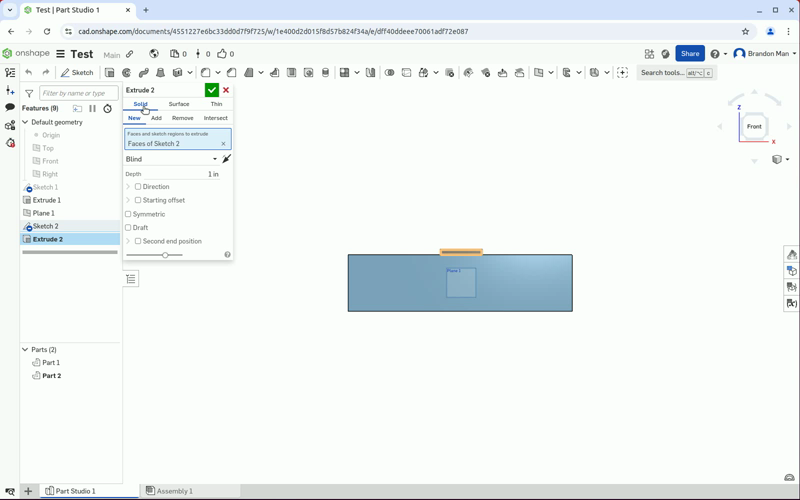
click(143, 106)
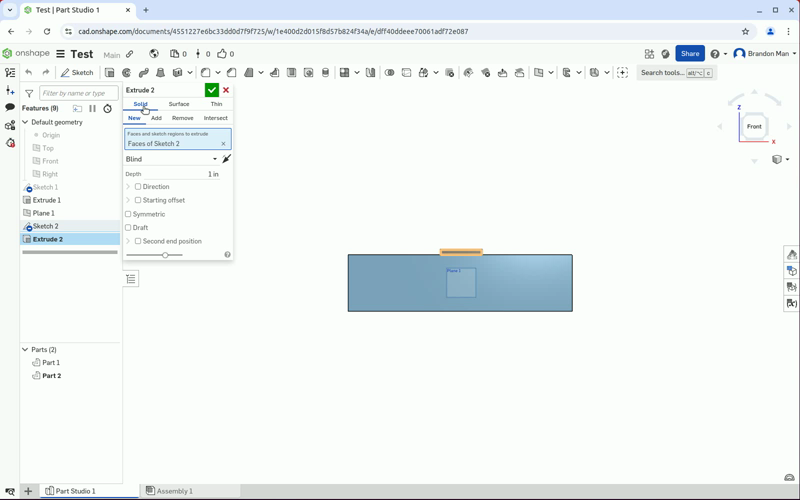
mouse_move(186, 120)
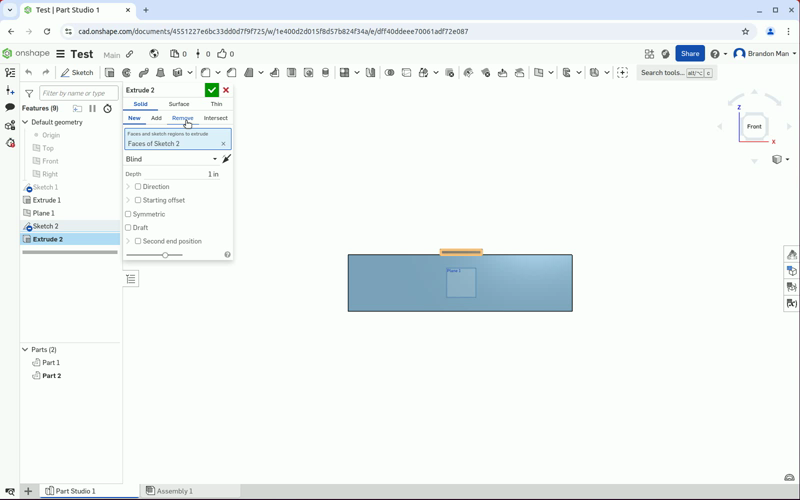
click(186, 120)
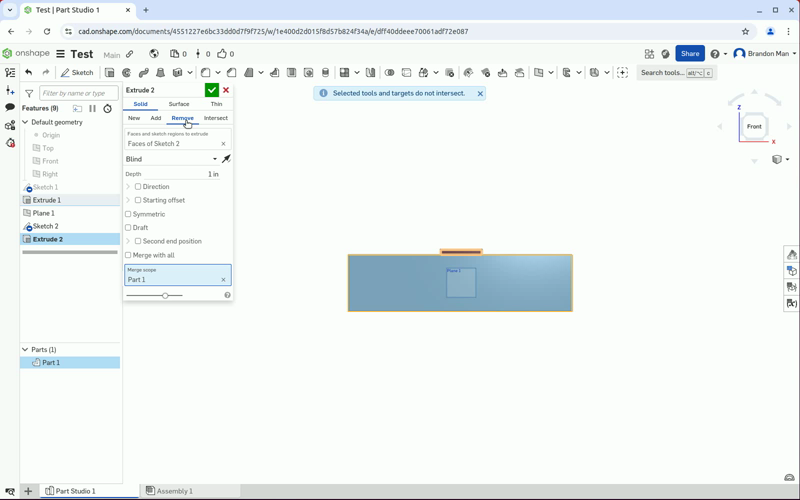
key(tab, 4)
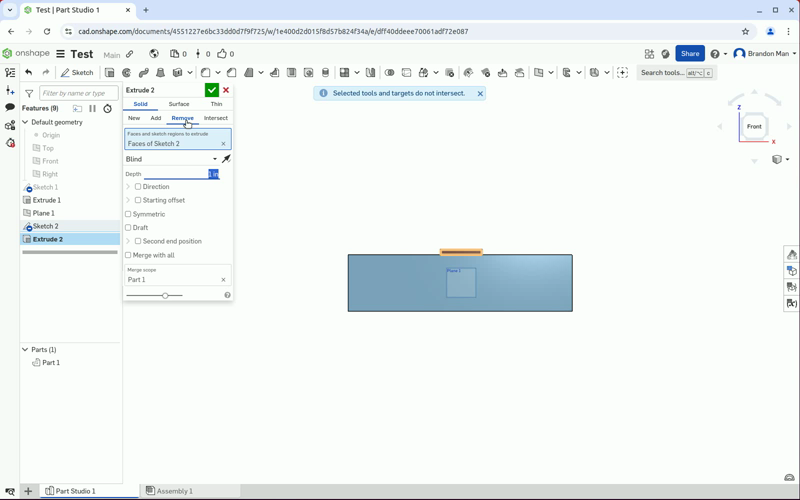
text(4.814)
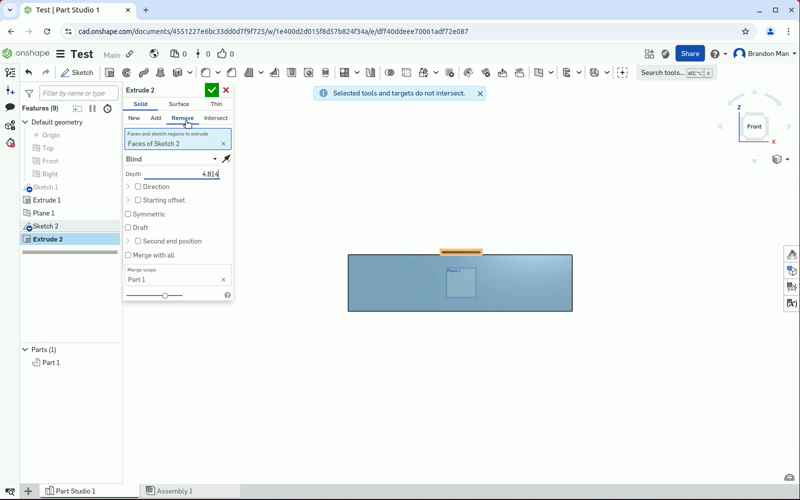
key(tab, 6)
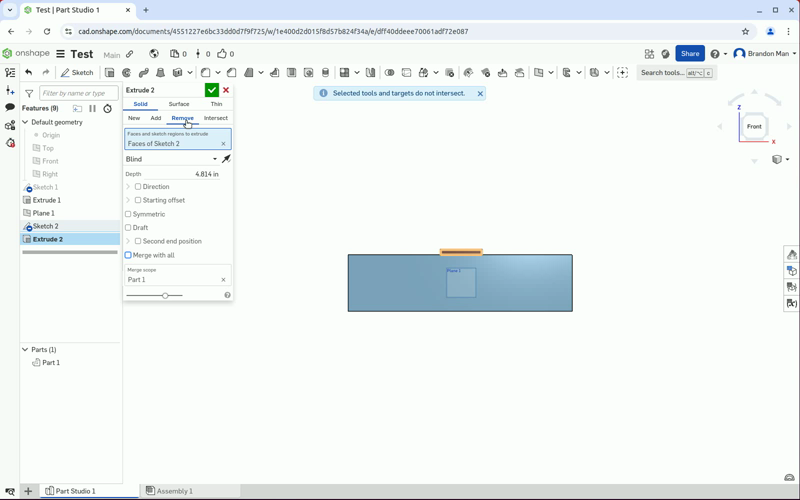
key(space)
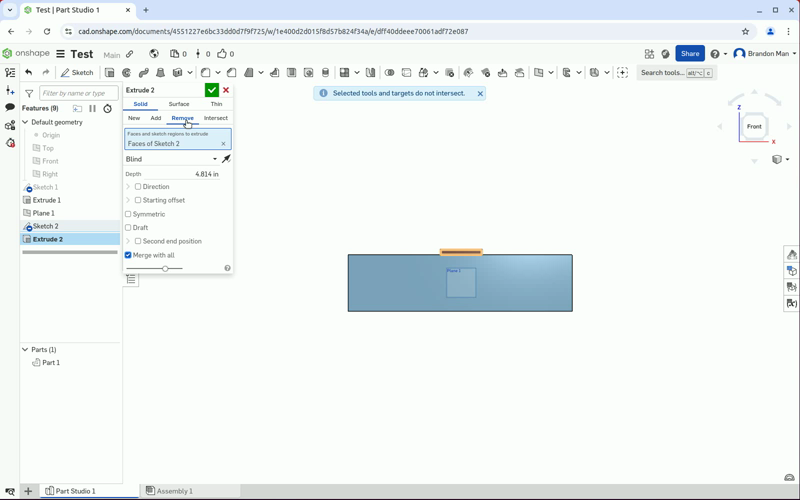
key(enter)
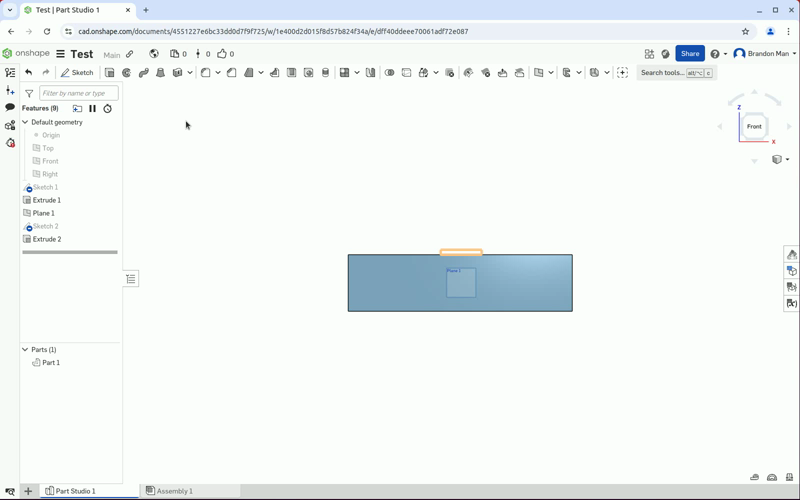
key(shift+h)
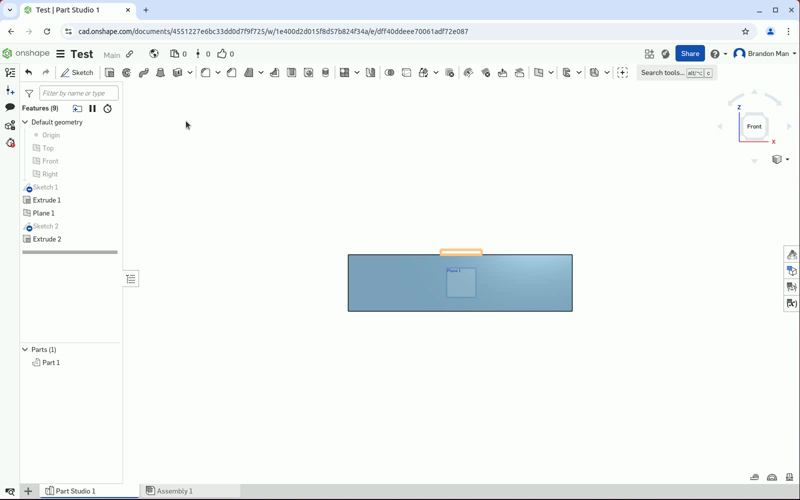
key(shift+h)
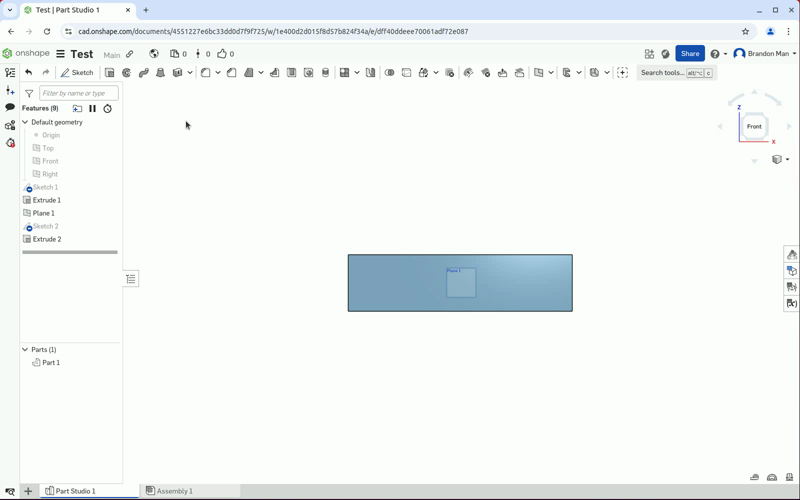
mouse_move(73, 189)
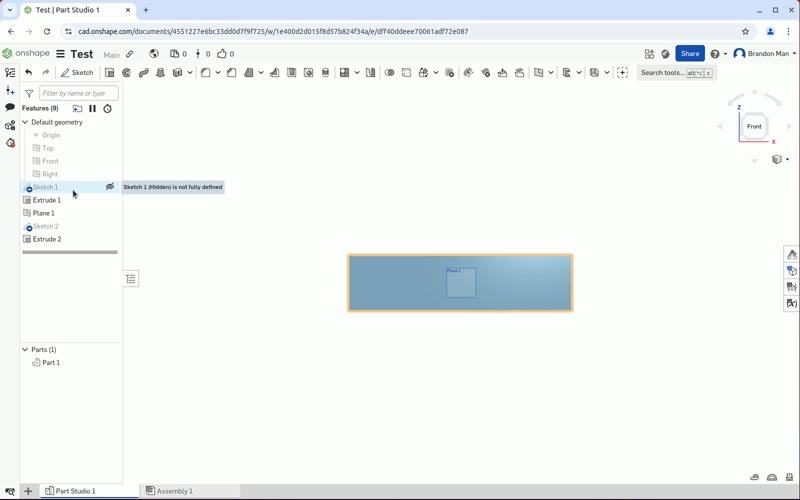
click(73, 189)
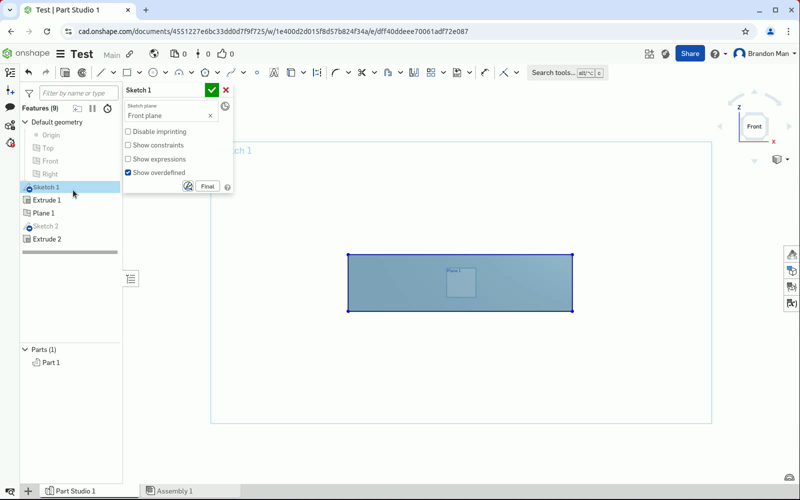
mouse_move(229, 92)
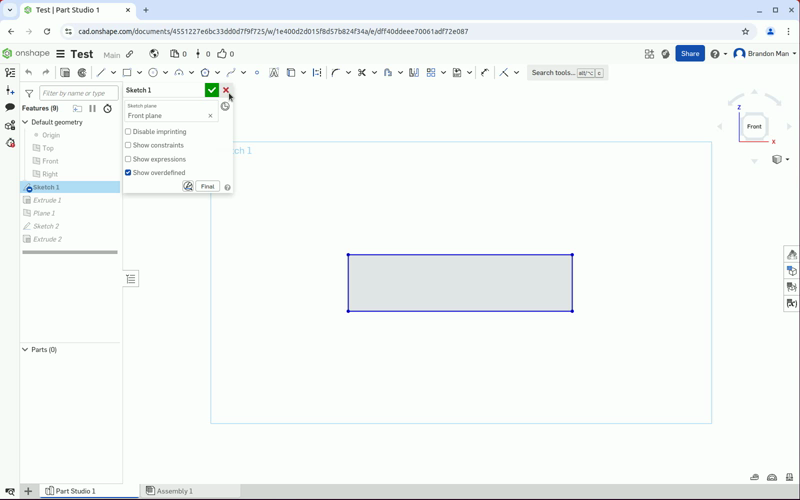
click(229, 92)
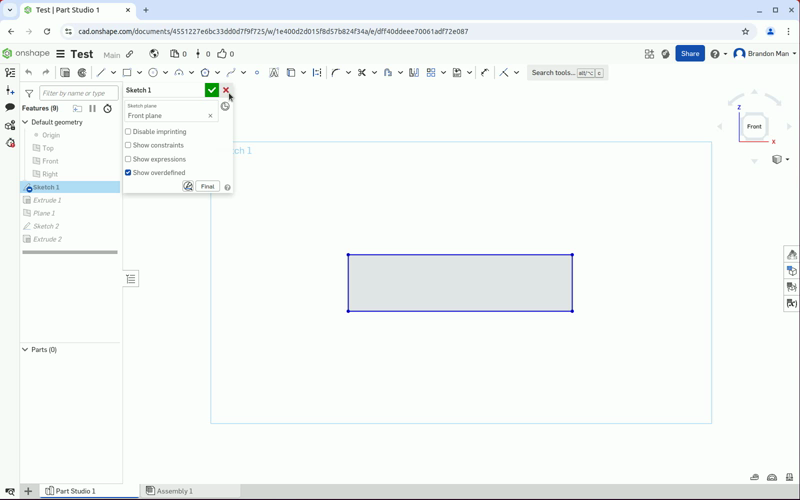
key(shift+s)
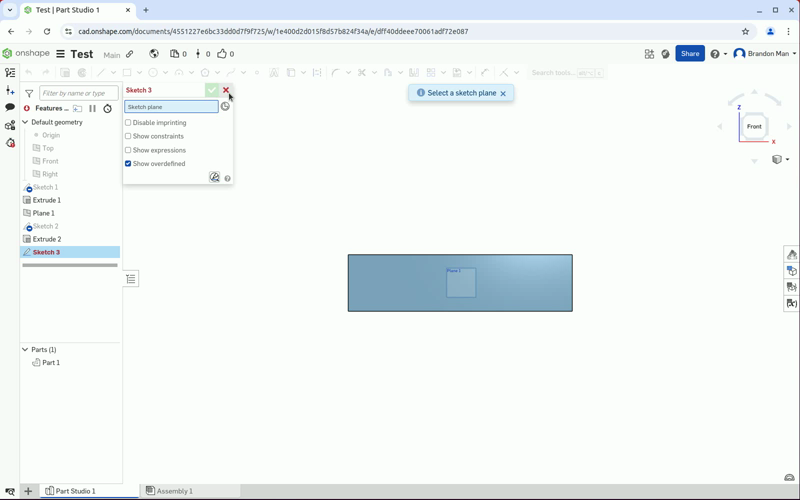
mouse_move(73, 215)
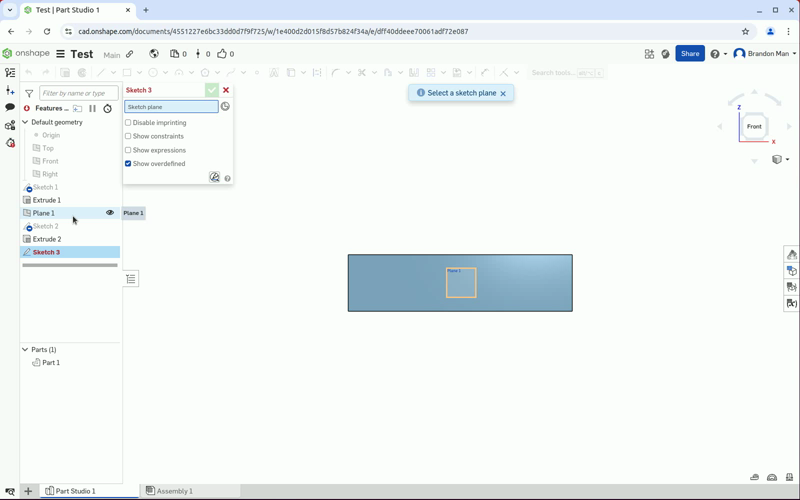
click(73, 215)
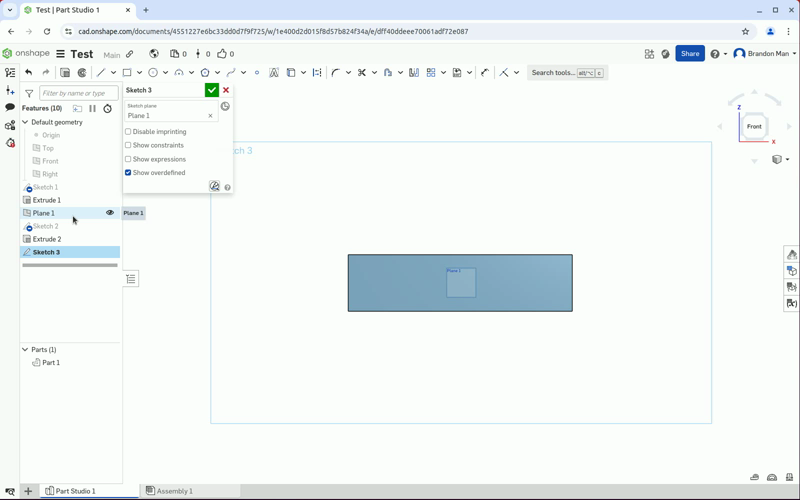
mouse_move(73, 352)
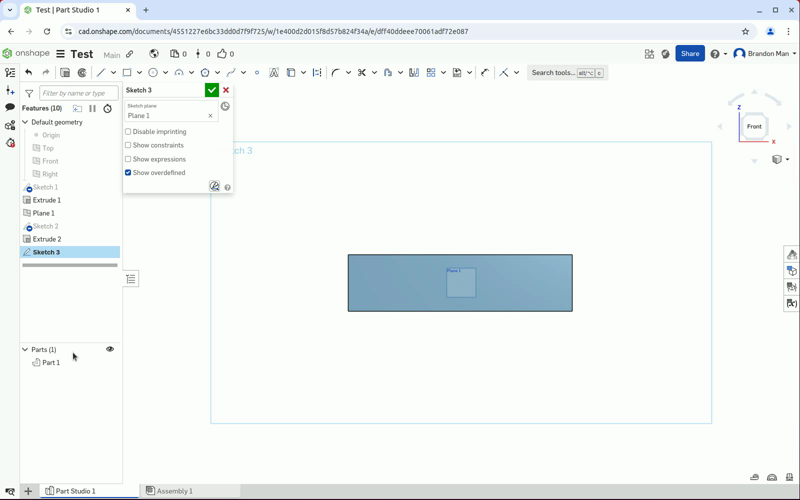
key(y)
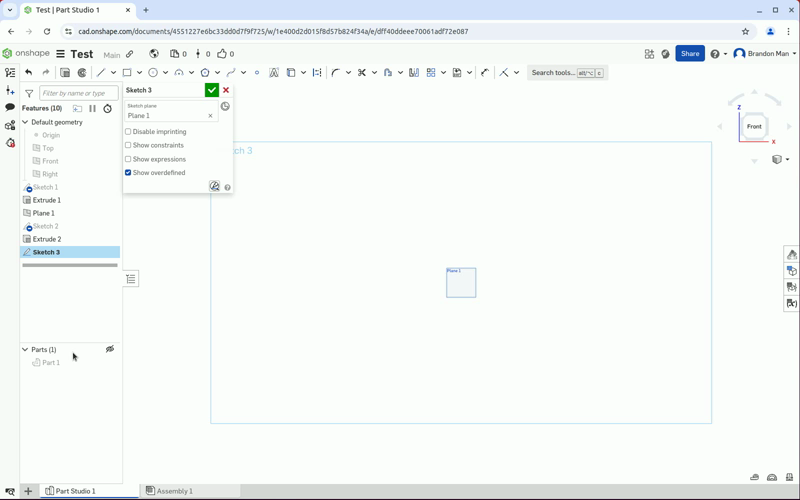
key(l)
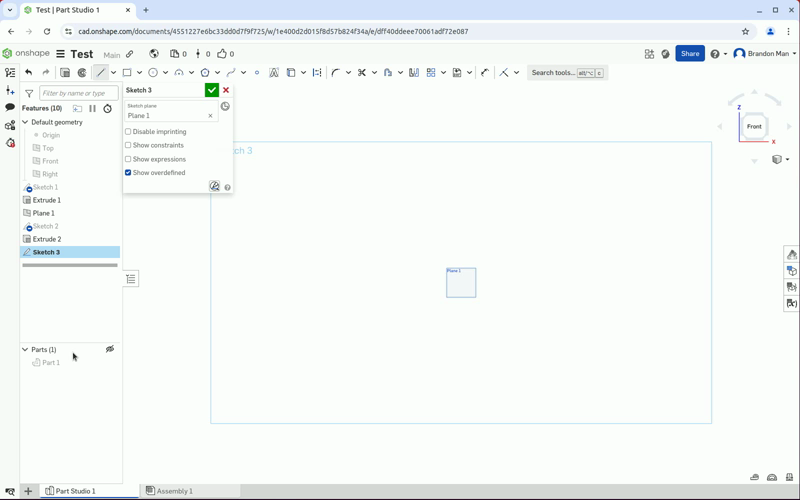
key_down(shift)
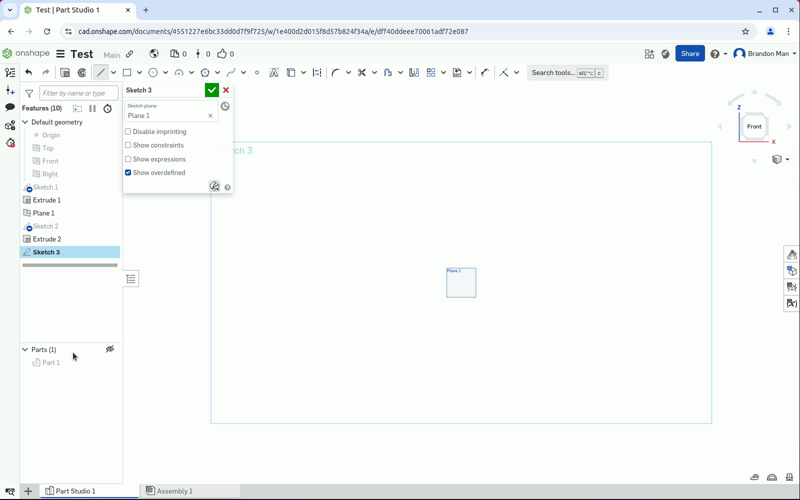
mouse_move(440, 259)
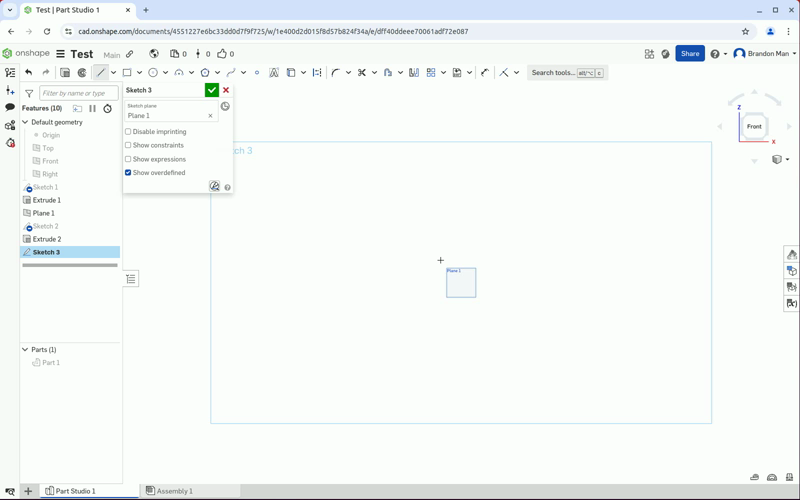
click(440, 259)
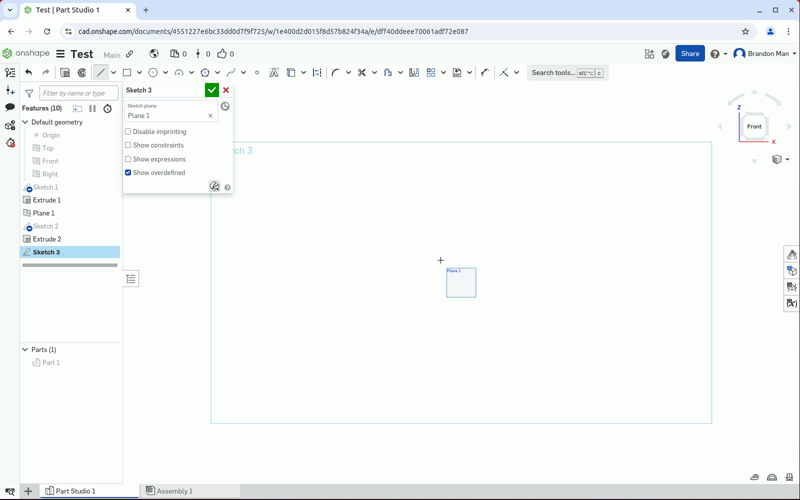
key_up(shift)
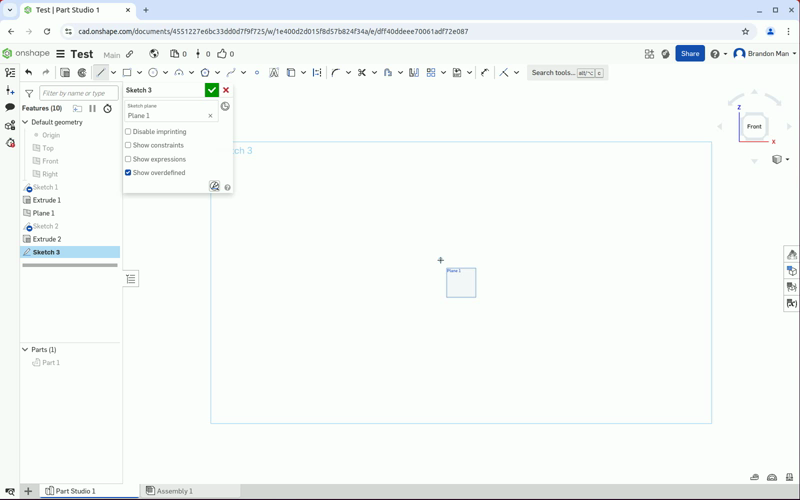
key_down(shift)
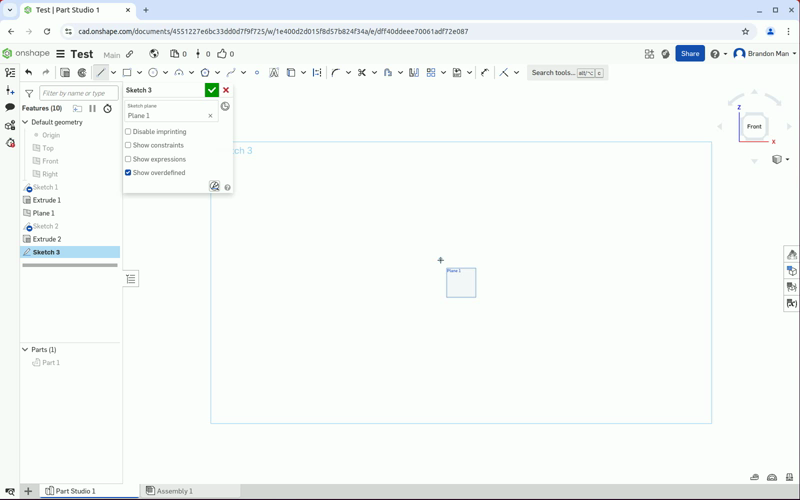
mouse_move(470, 259)
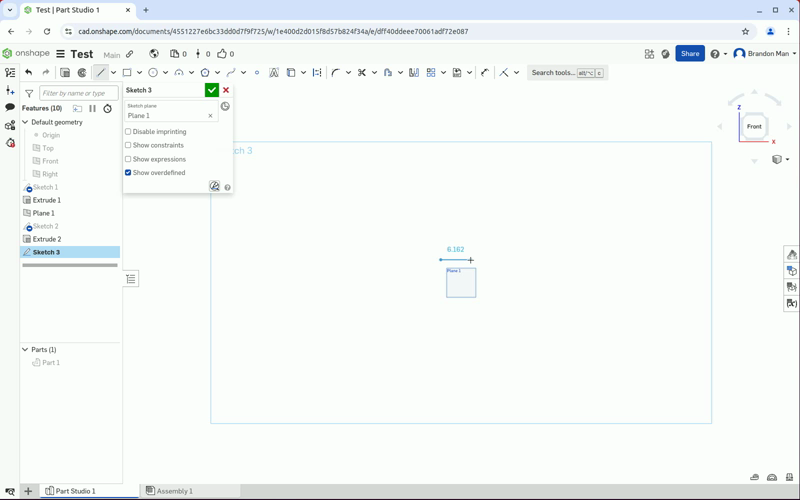
mouse_move(481, 259)
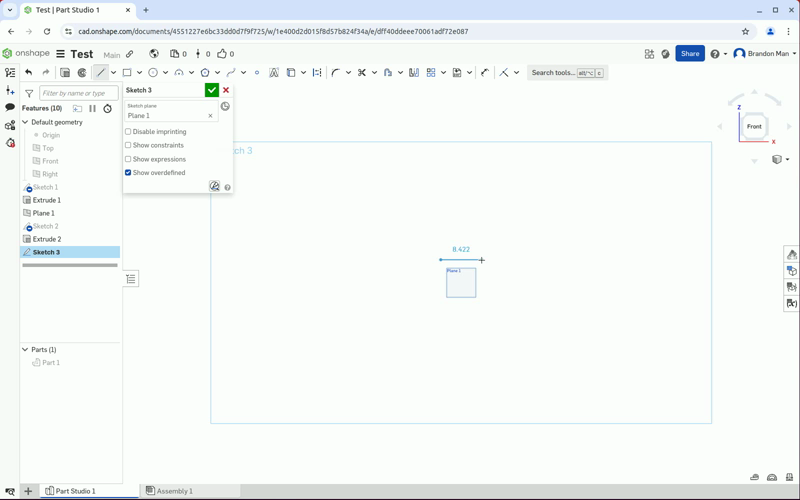
click(481, 259)
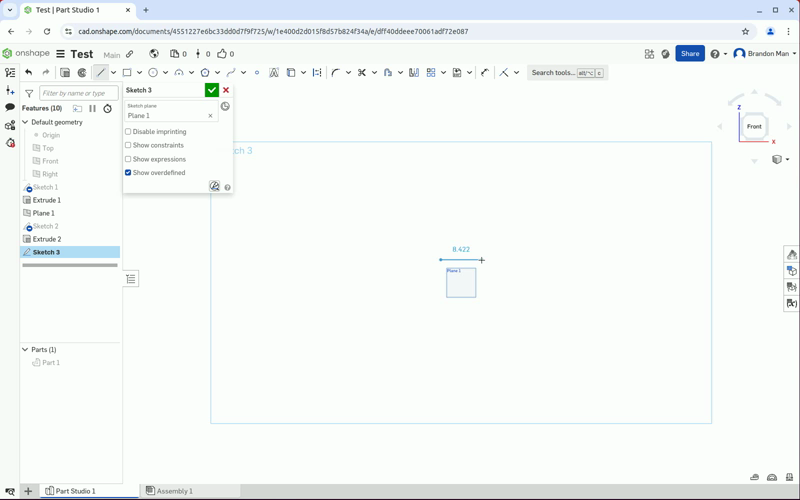
key_up(shift)
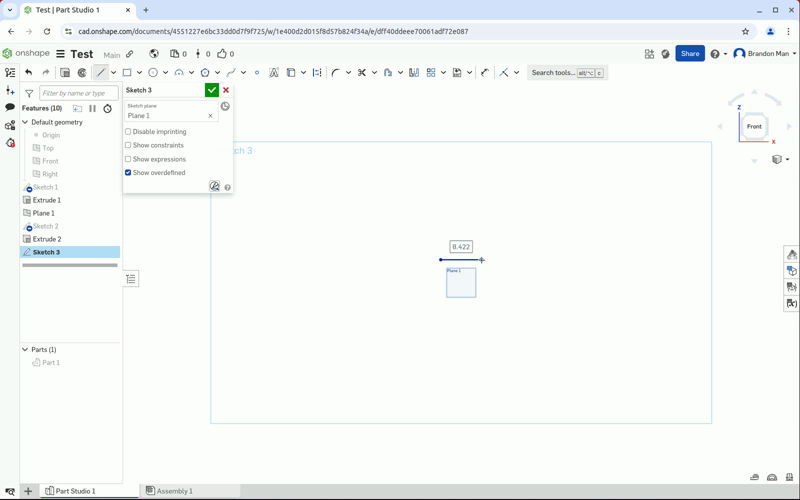
key_down(shift)
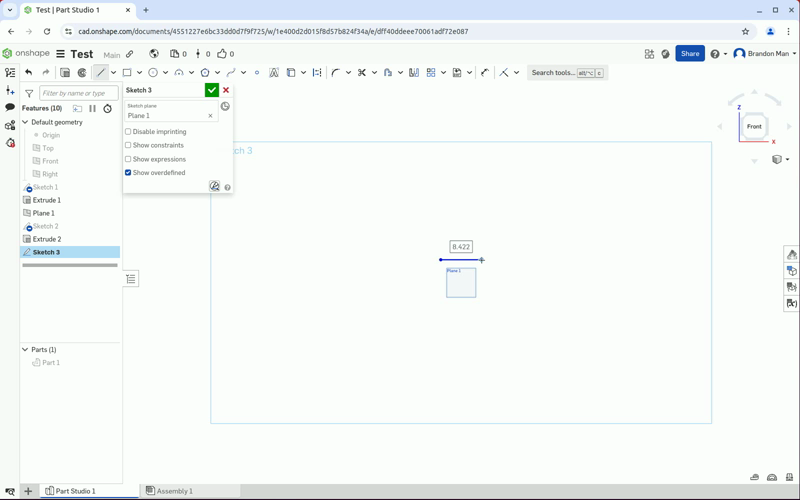
mouse_move(511, 259)
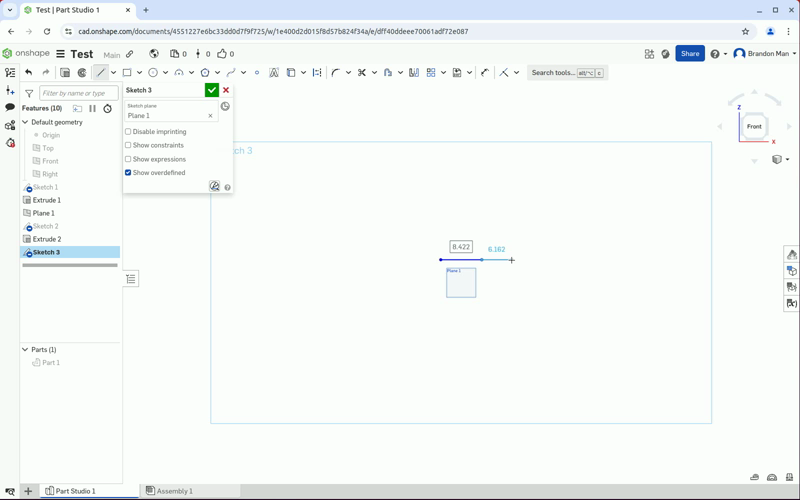
mouse_move(481, 254)
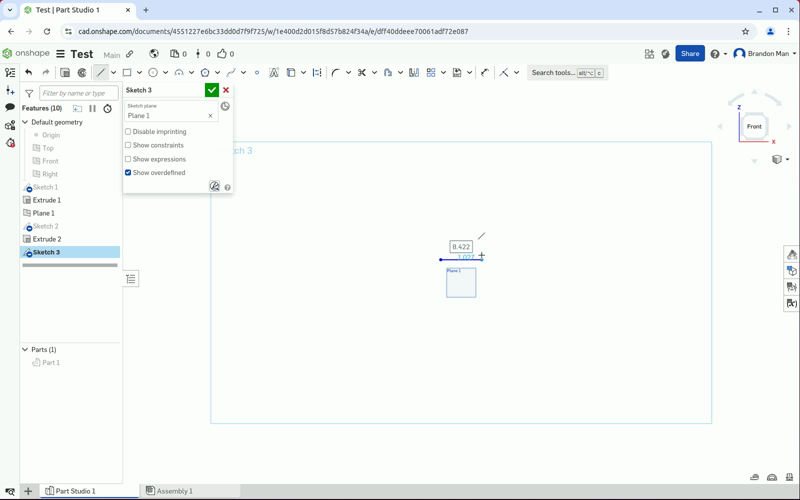
scroll(6)
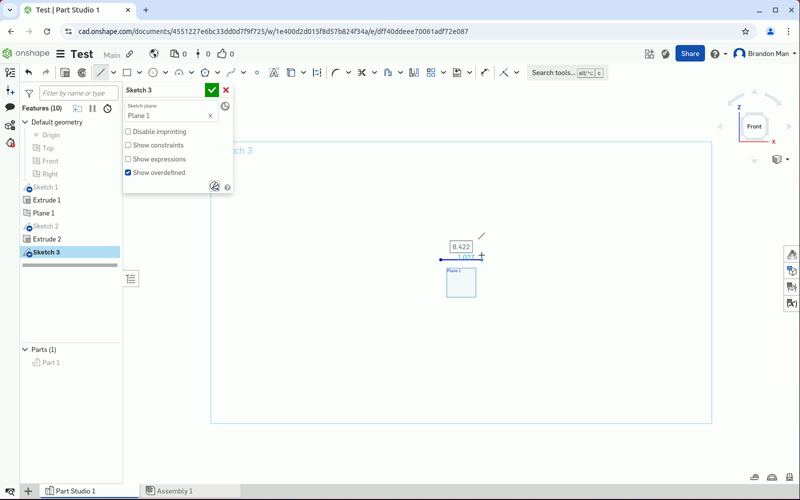
scroll(6)
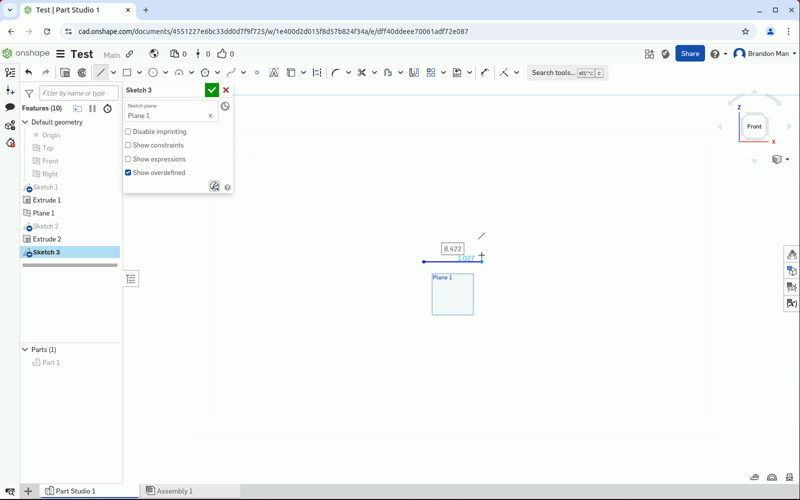
scroll(6)
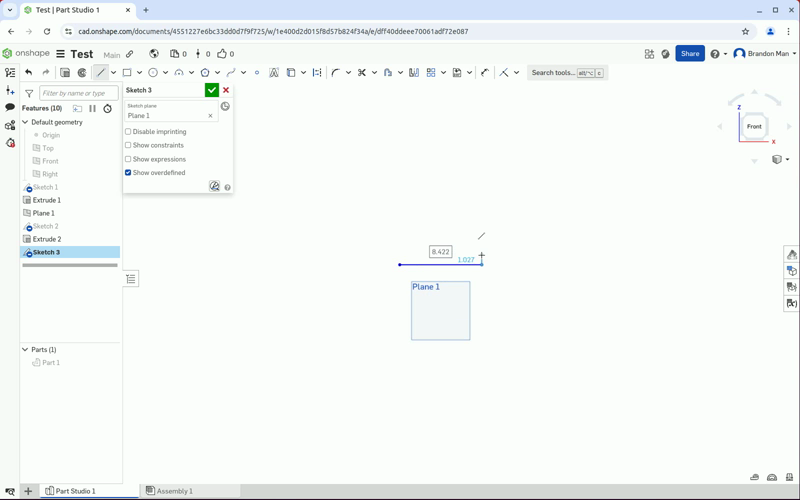
scroll(6)
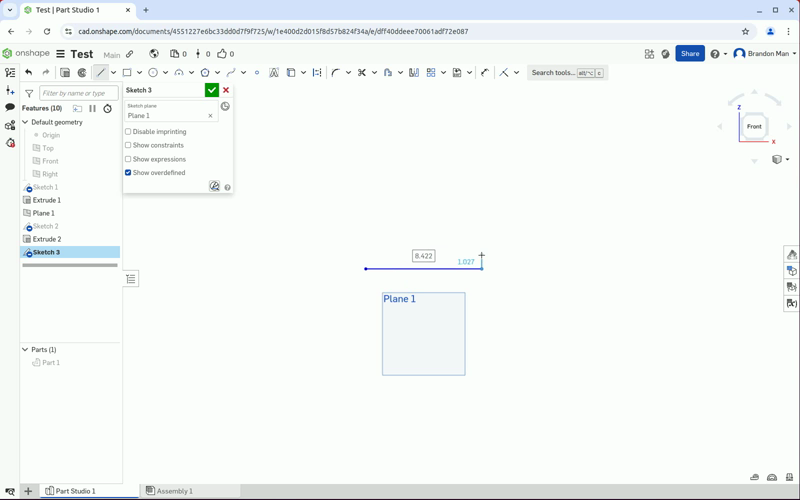
scroll(6)
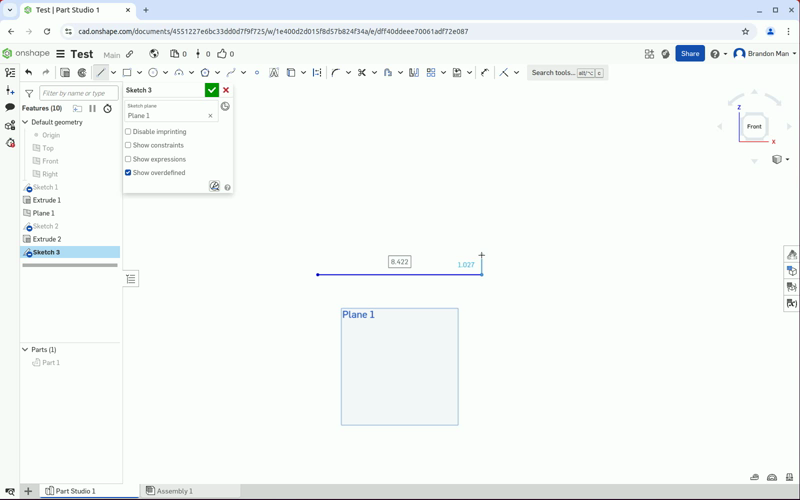
scroll(6)
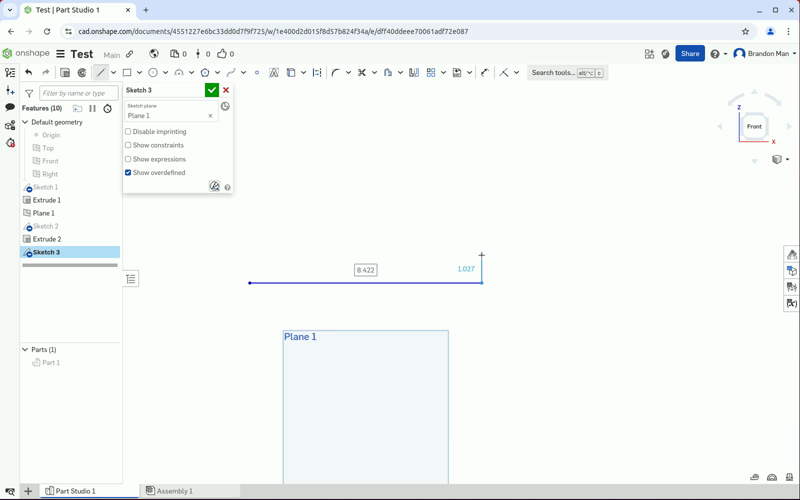
scroll(6)
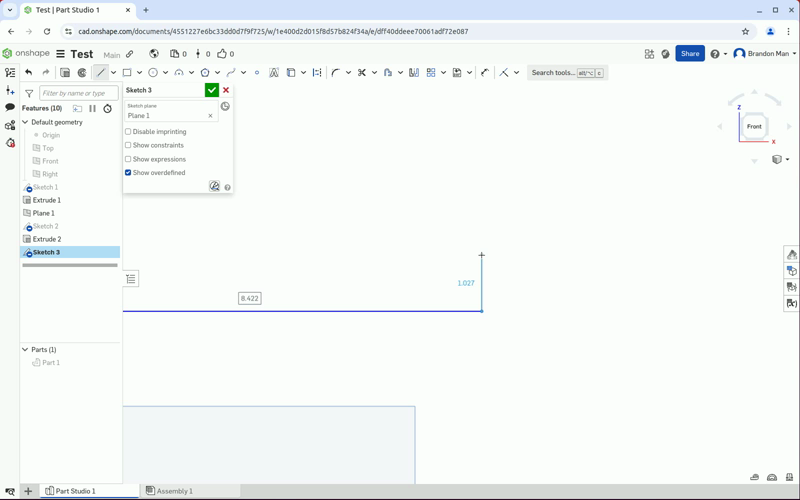
click(481, 254)
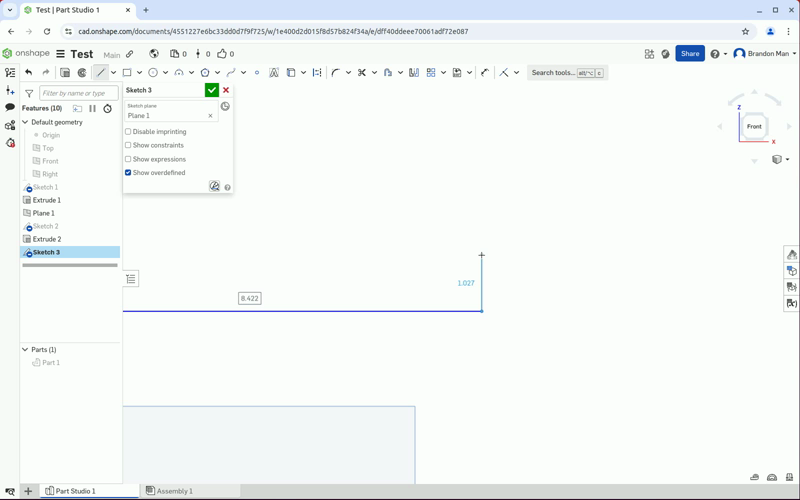
scroll(-6)
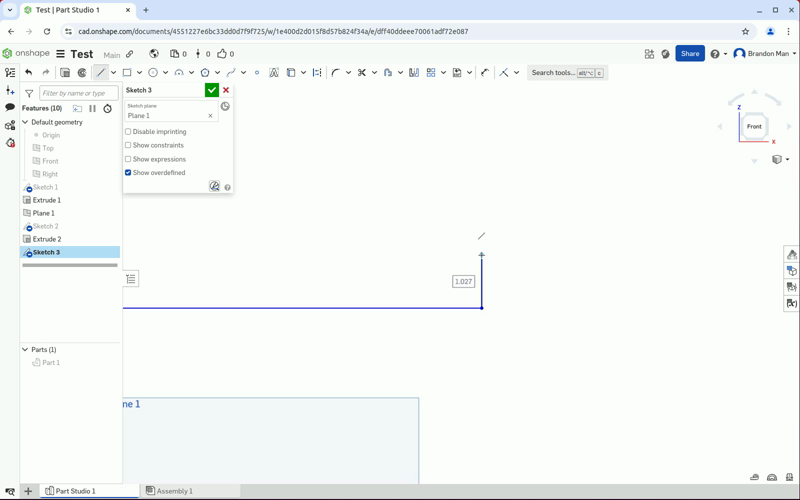
scroll(-6)
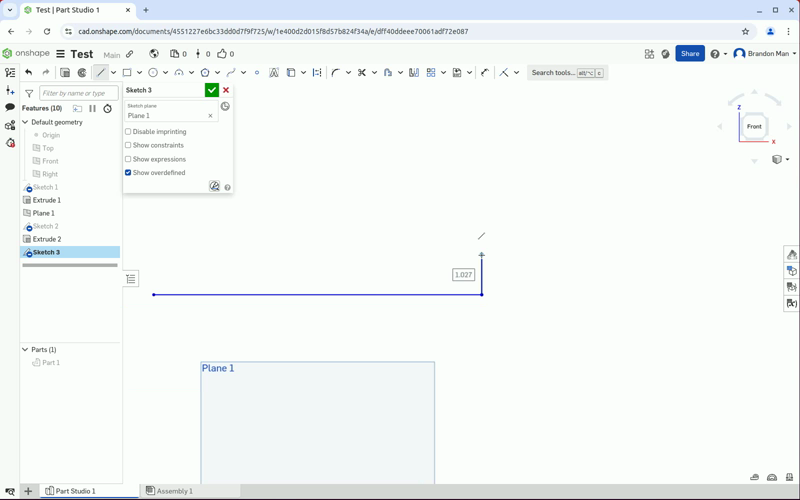
scroll(-6)
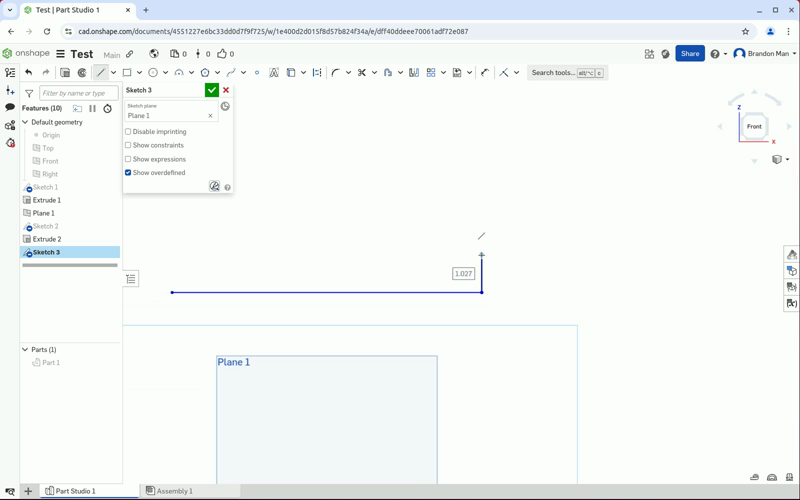
scroll(-6)
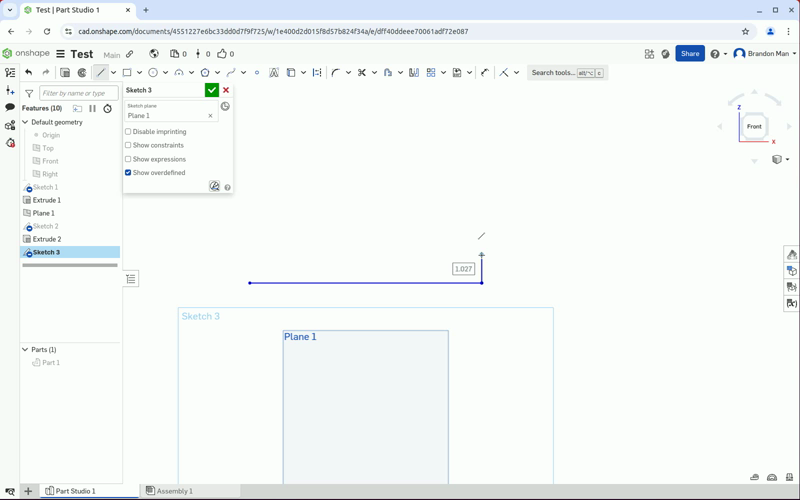
scroll(-6)
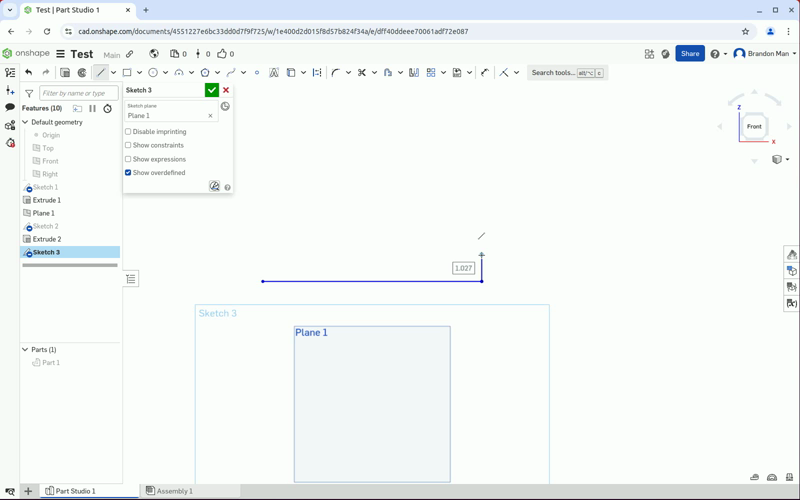
scroll(-6)
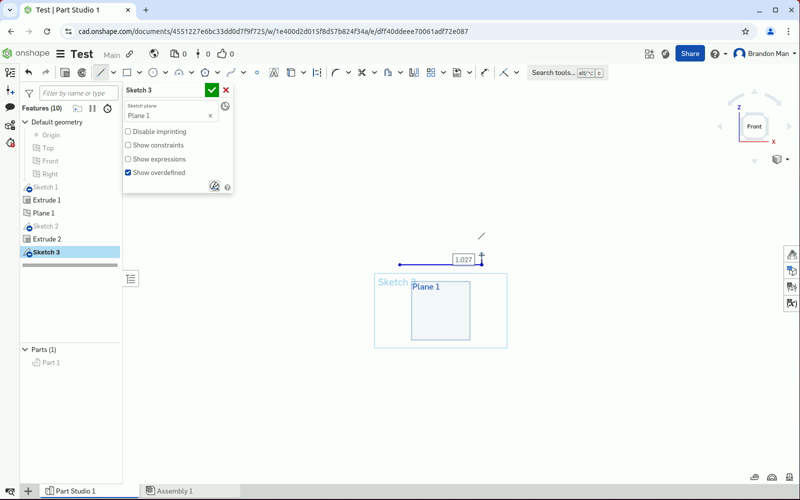
scroll(-6)
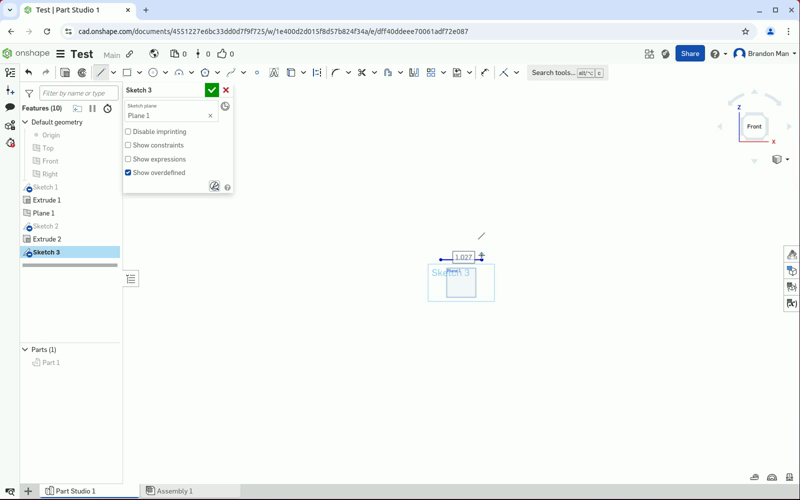
key_up(shift)
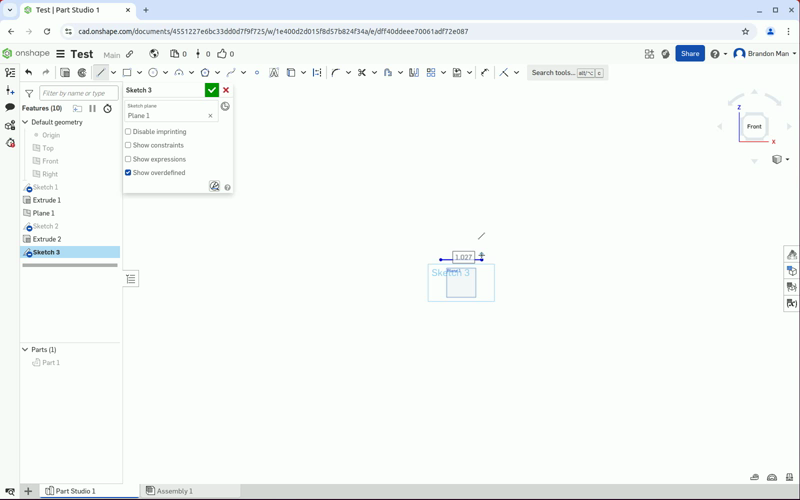
key_down(shift)
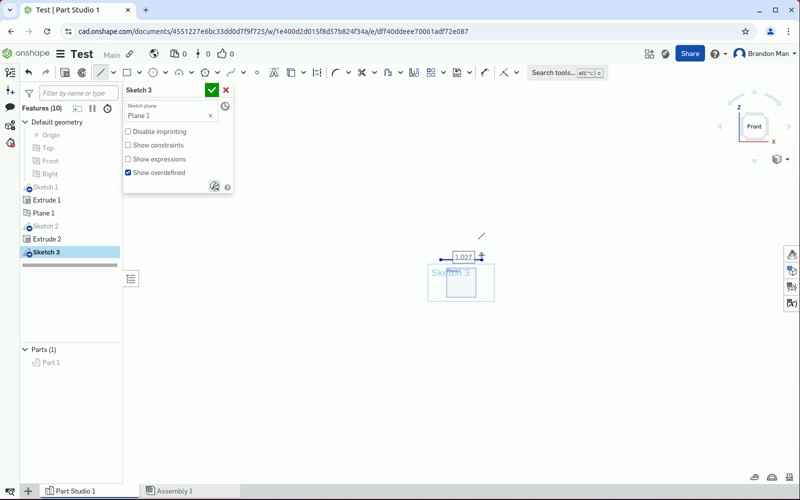
mouse_move(511, 254)
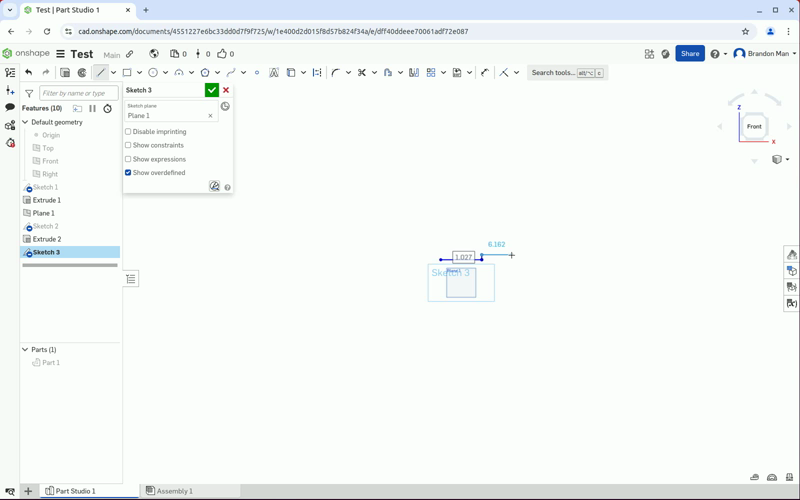
mouse_move(440, 254)
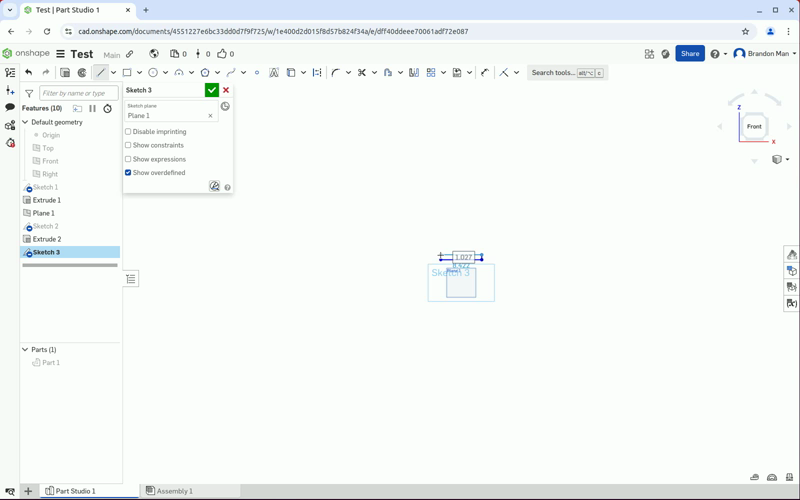
click(440, 254)
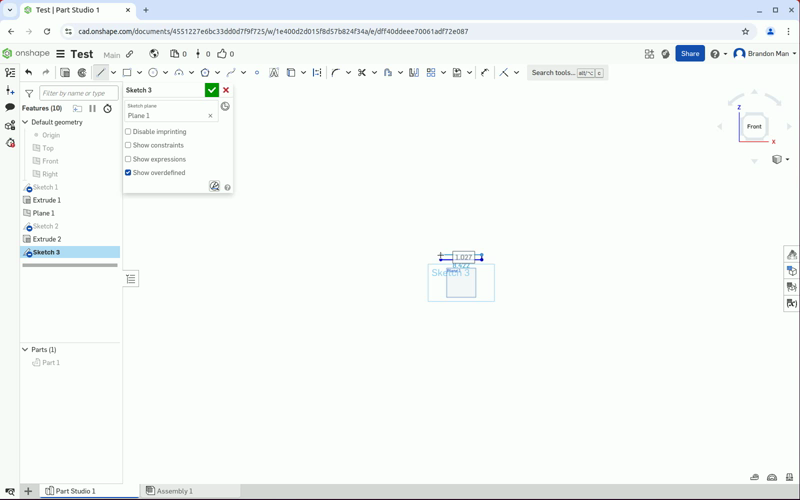
key_up(shift)
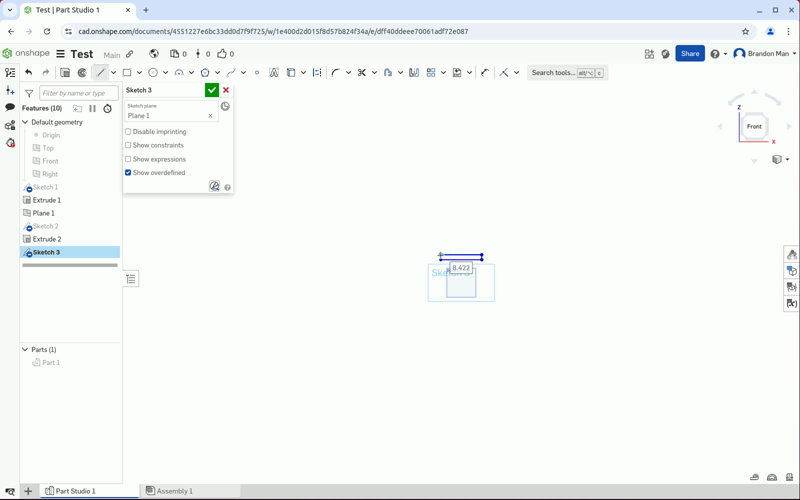
mouse_move(470, 254)
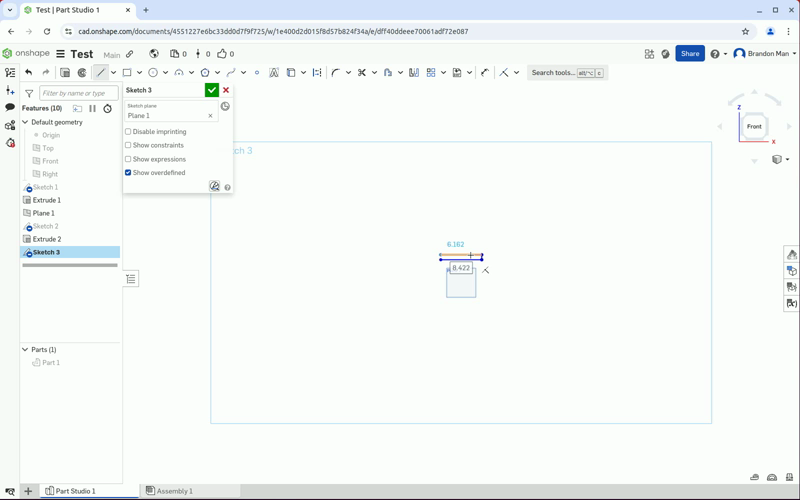
key_down(shift)
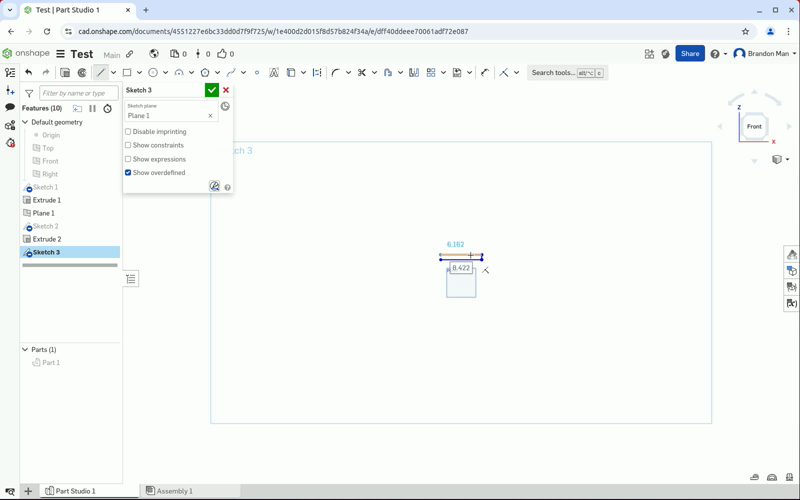
mouse_move(440, 259)
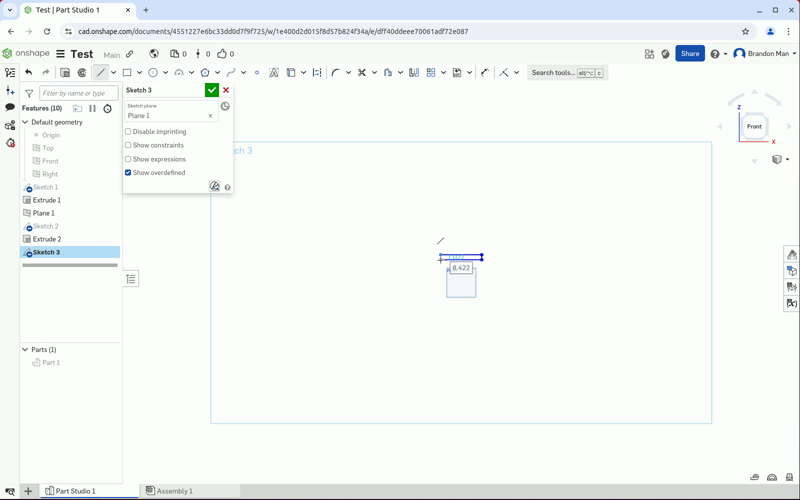
scroll(6)
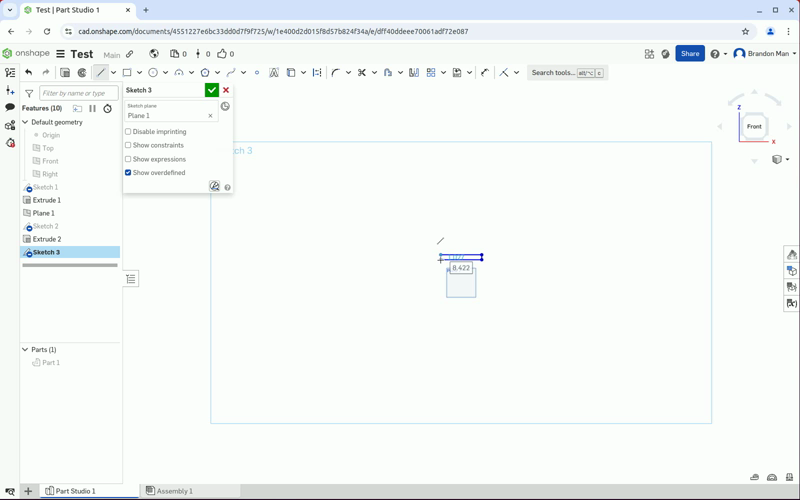
scroll(6)
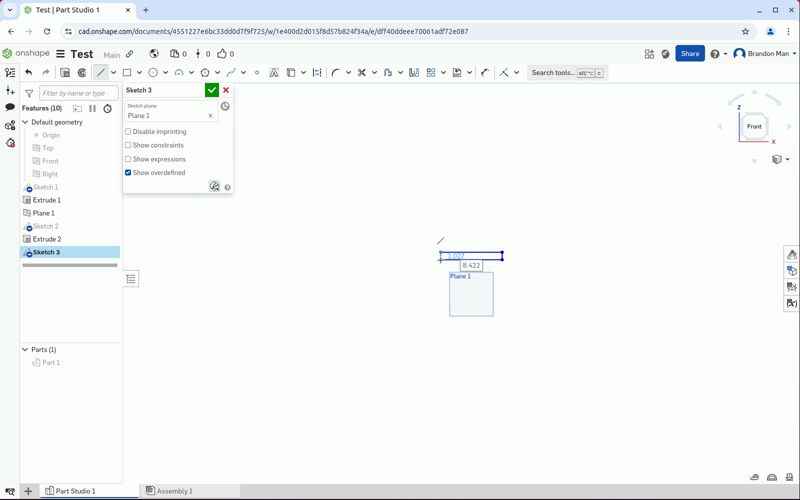
scroll(6)
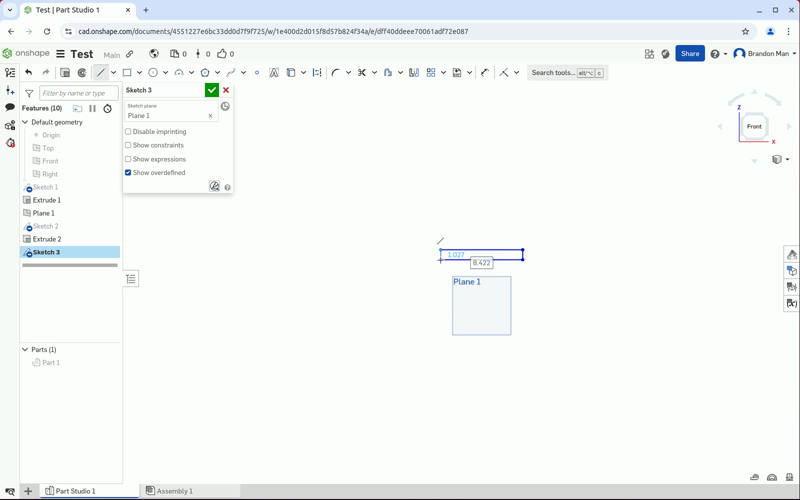
scroll(6)
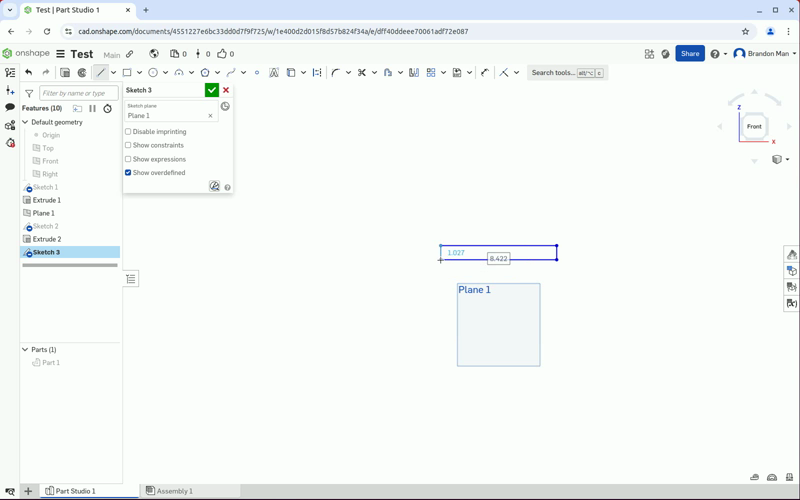
scroll(6)
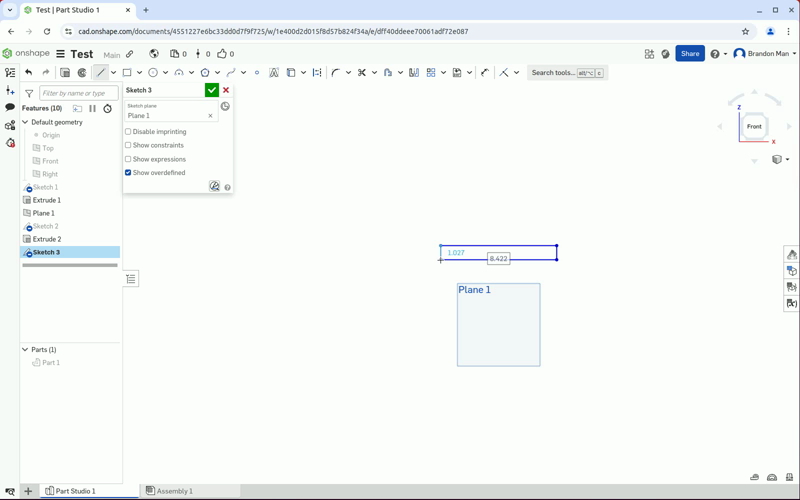
scroll(6)
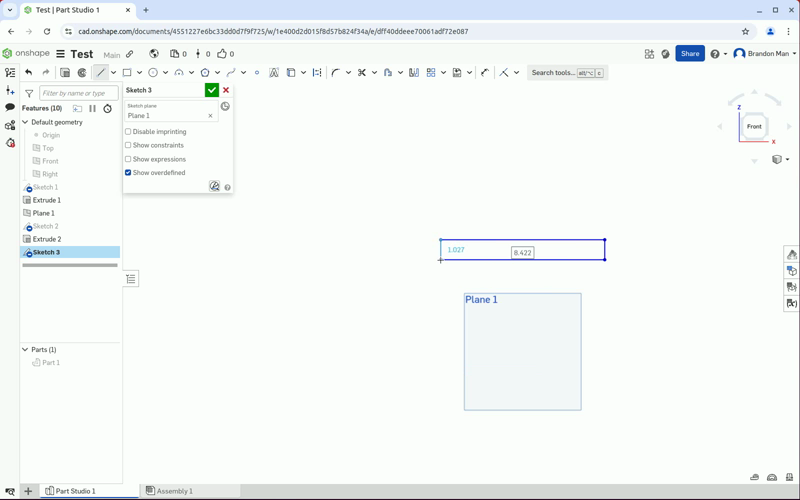
scroll(6)
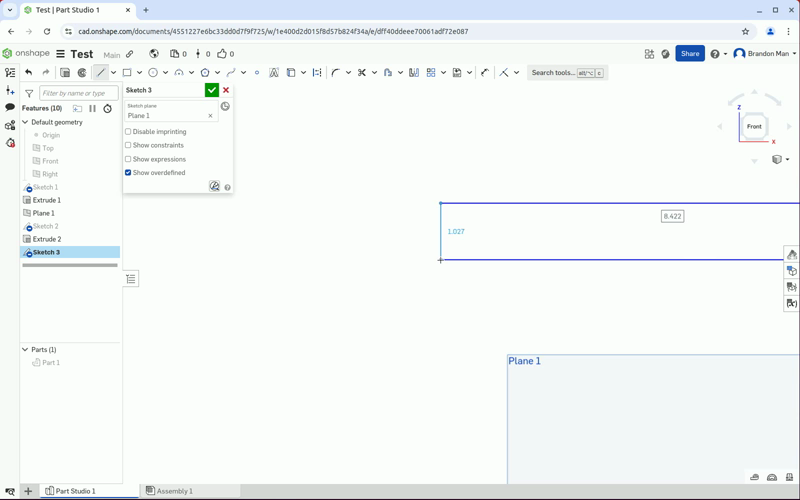
key_up(shift)
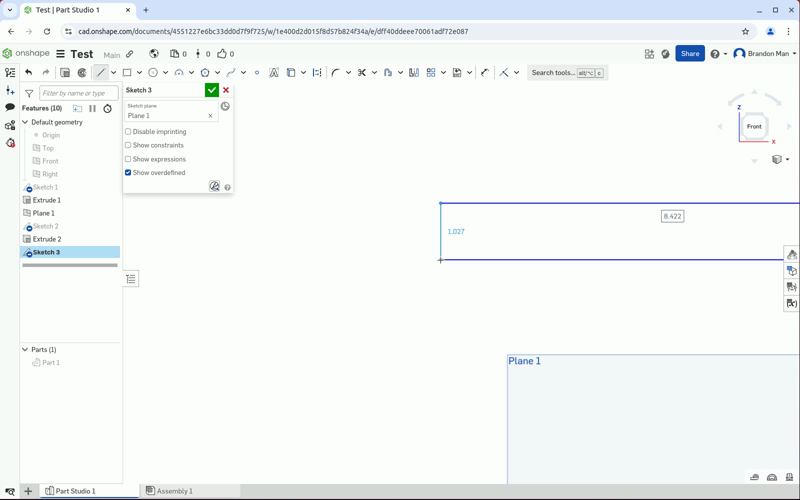
click(440, 259)
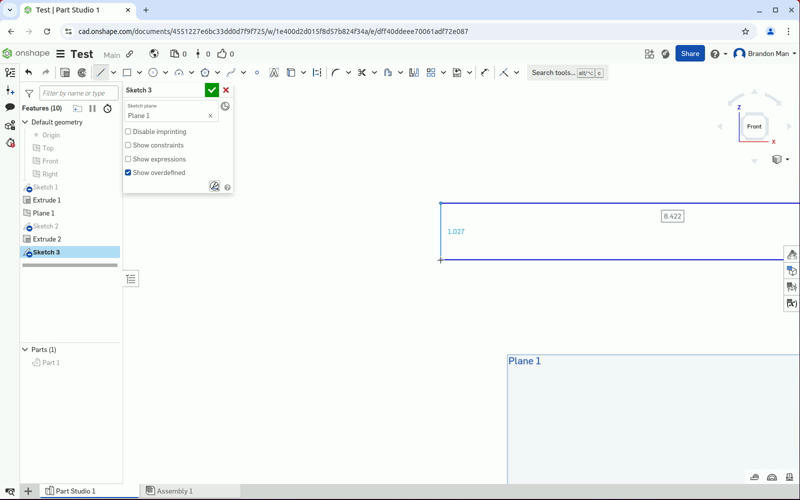
scroll(-6)
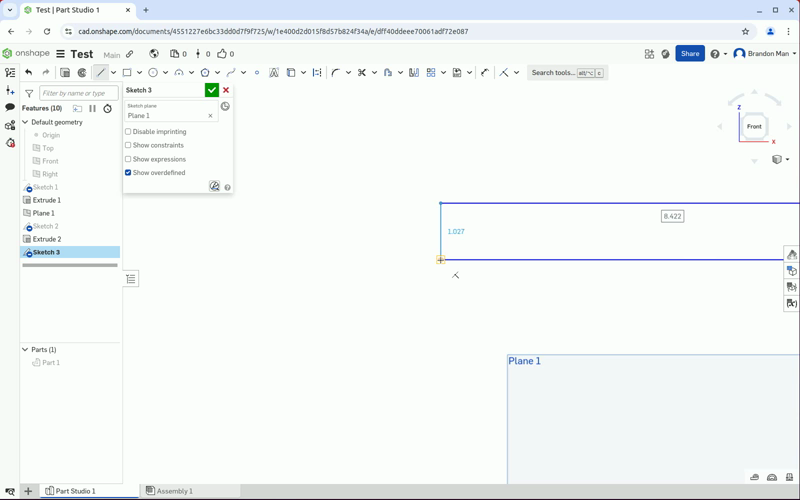
scroll(-6)
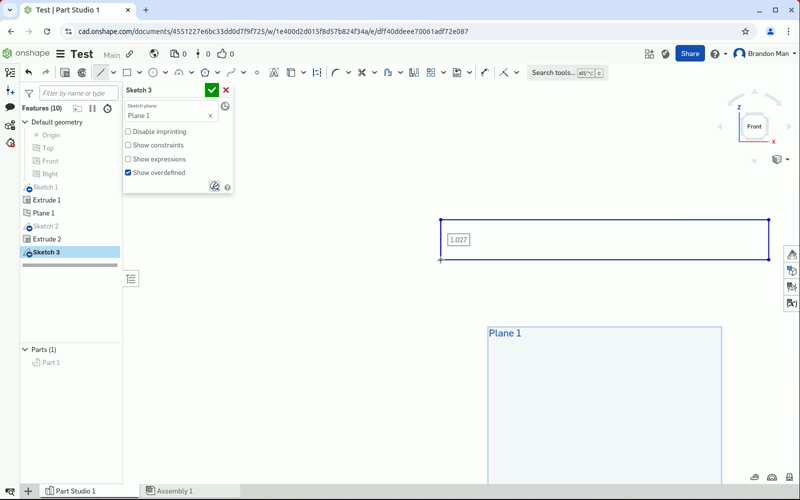
scroll(-6)
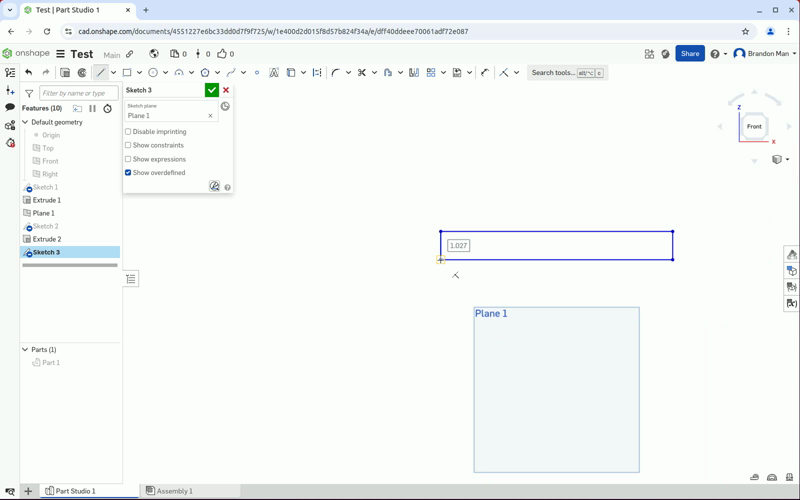
scroll(-6)
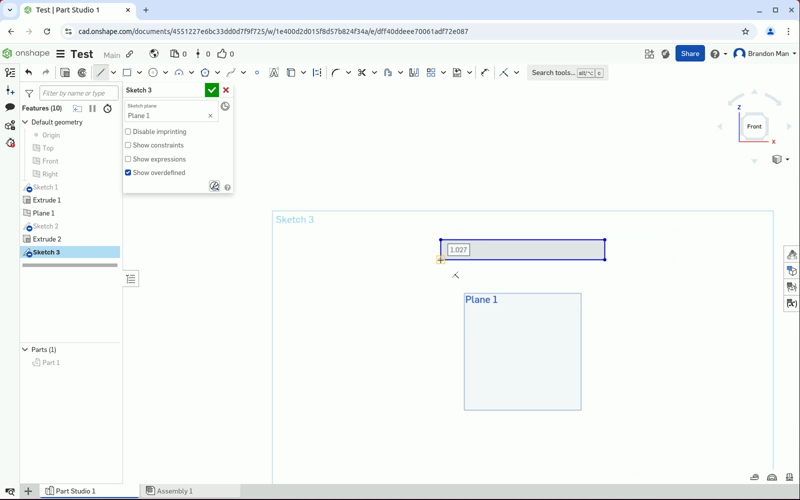
scroll(-6)
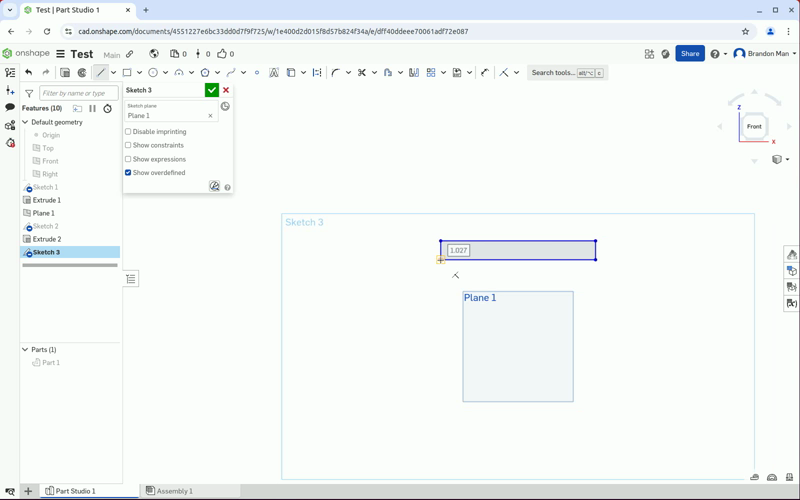
scroll(-6)
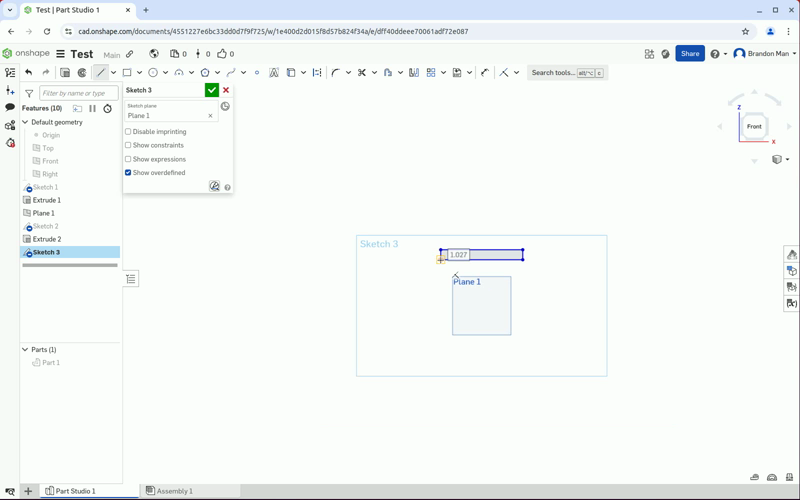
scroll(-6)
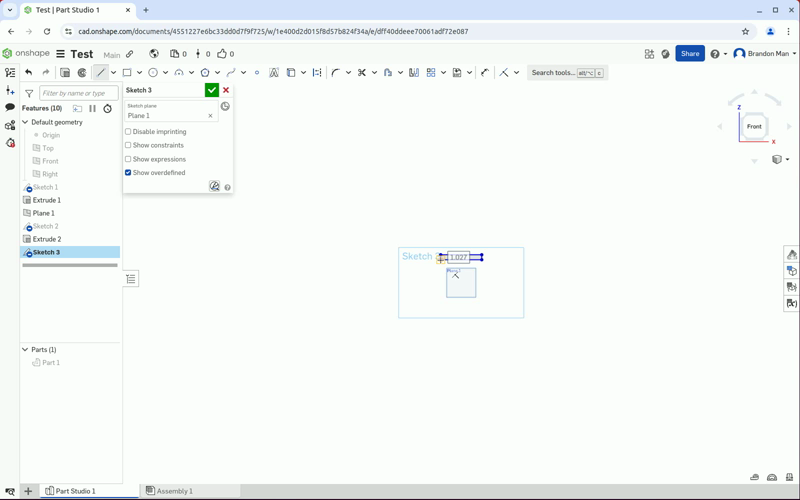
key(esc)
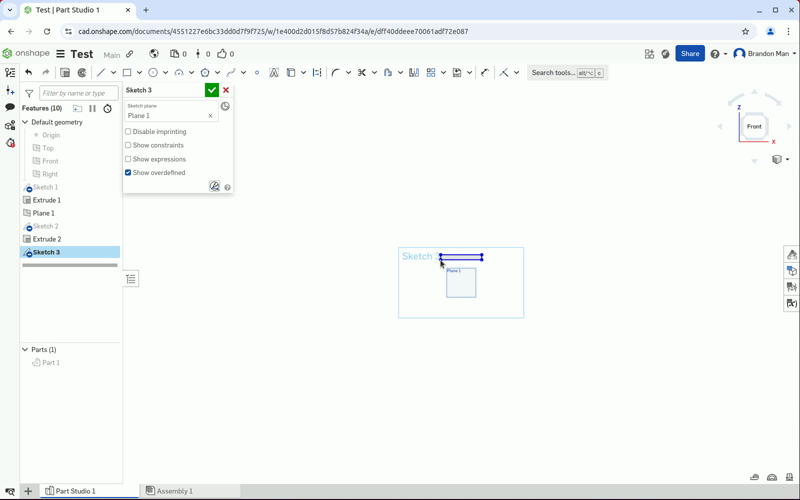
mouse_move(445, 256)
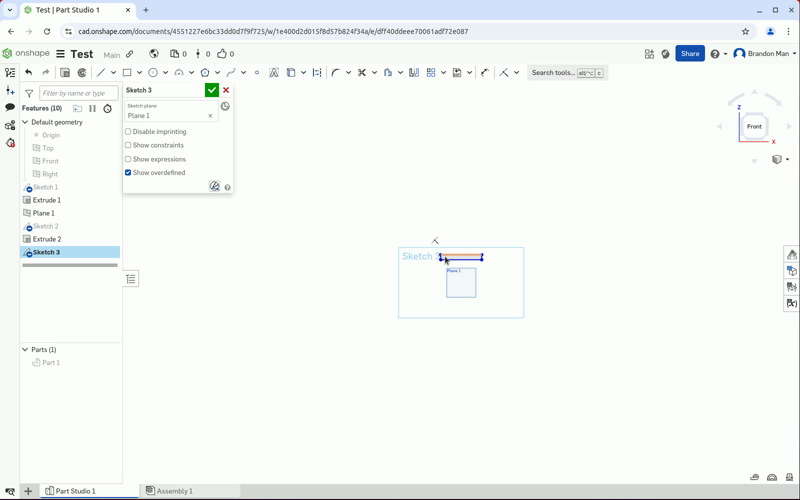
scroll(6)
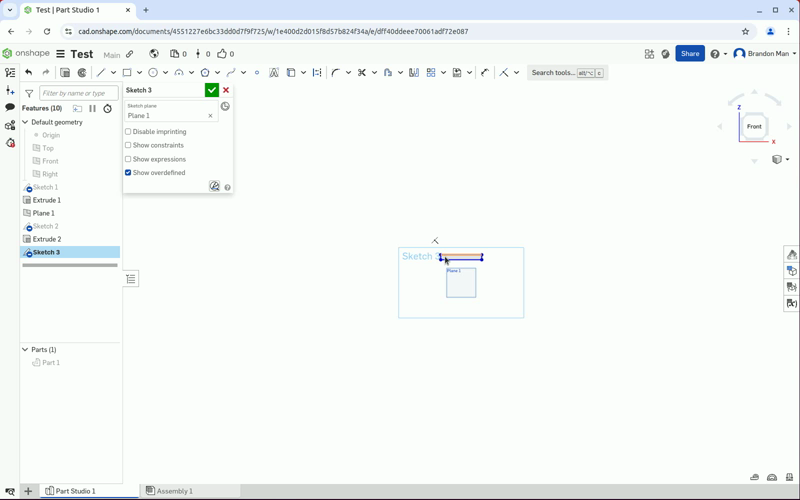
scroll(6)
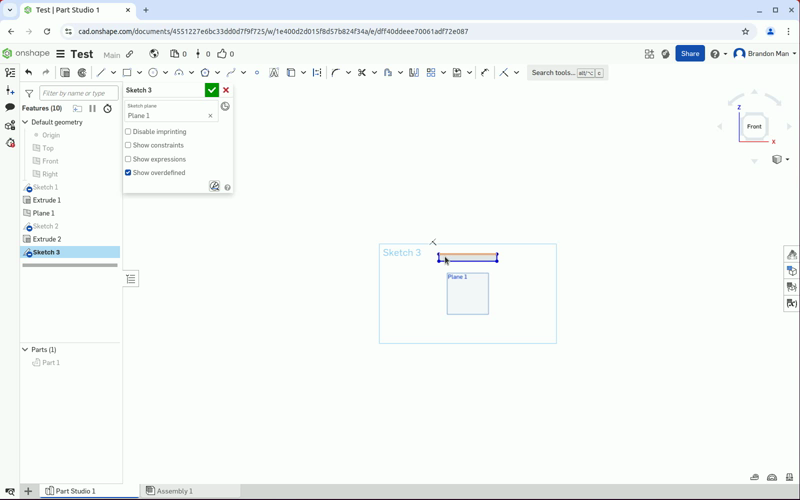
scroll(6)
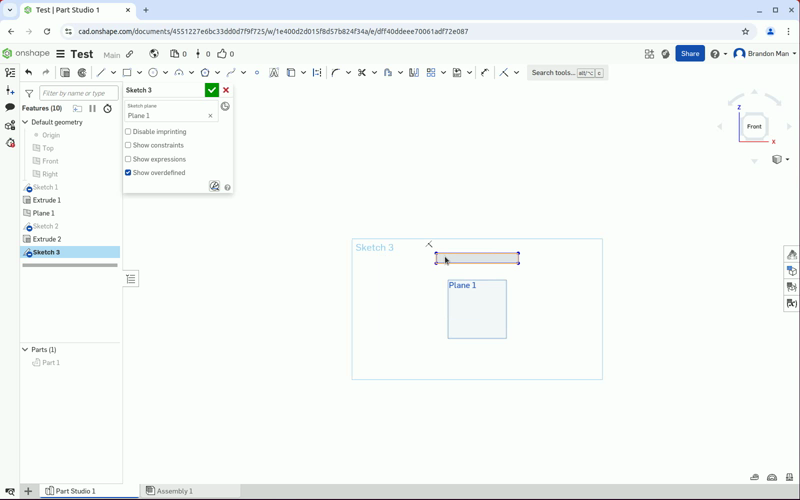
scroll(6)
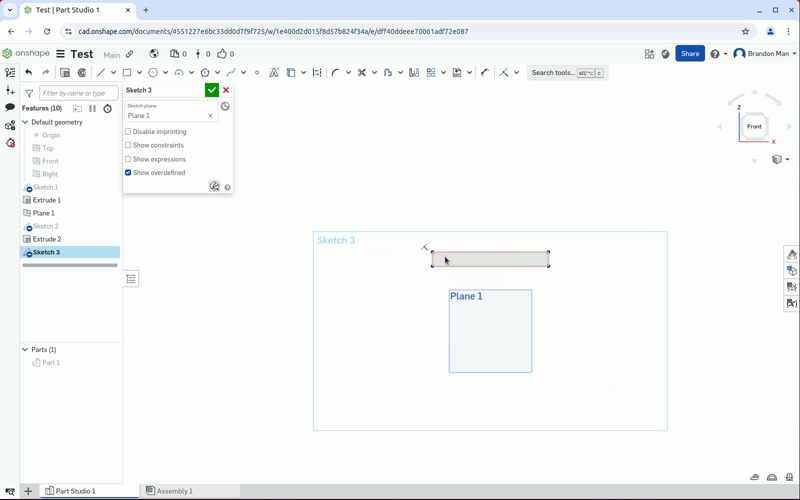
scroll(6)
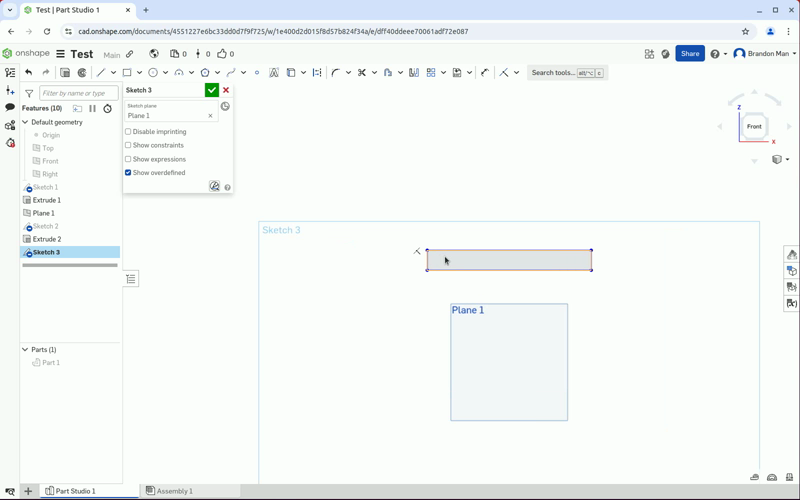
scroll(6)
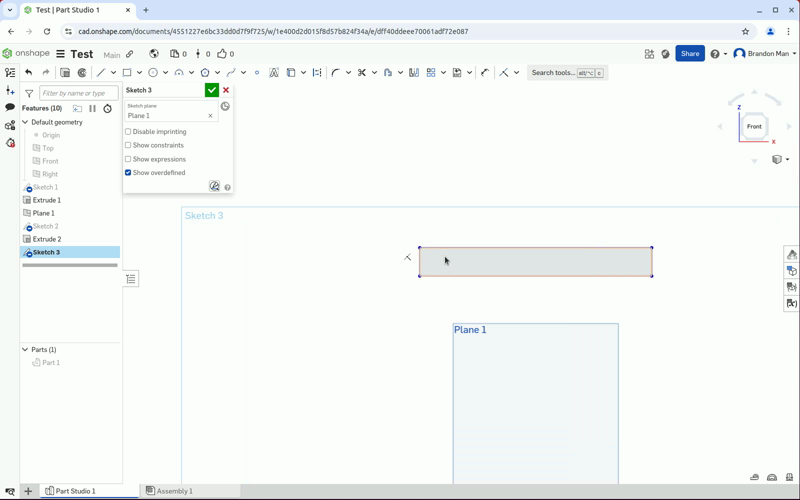
scroll(6)
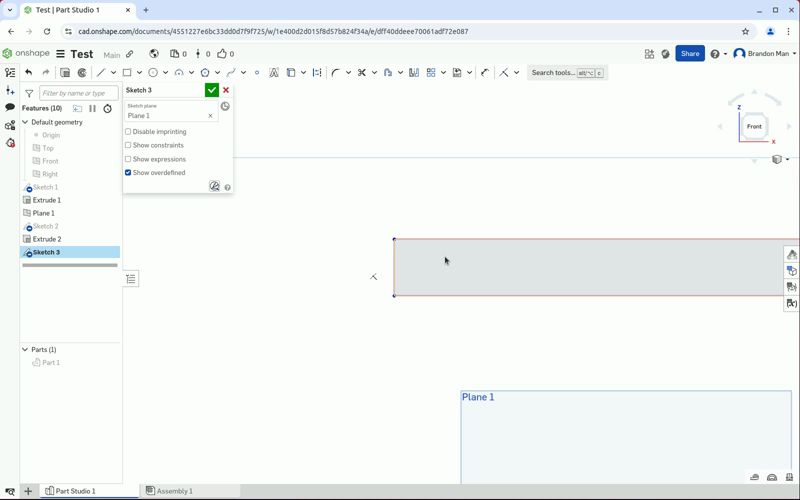
click(445, 256)
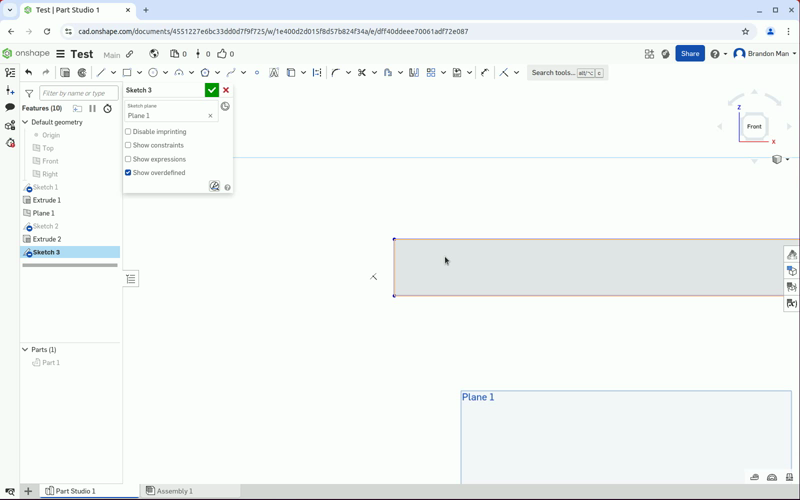
scroll(-6)
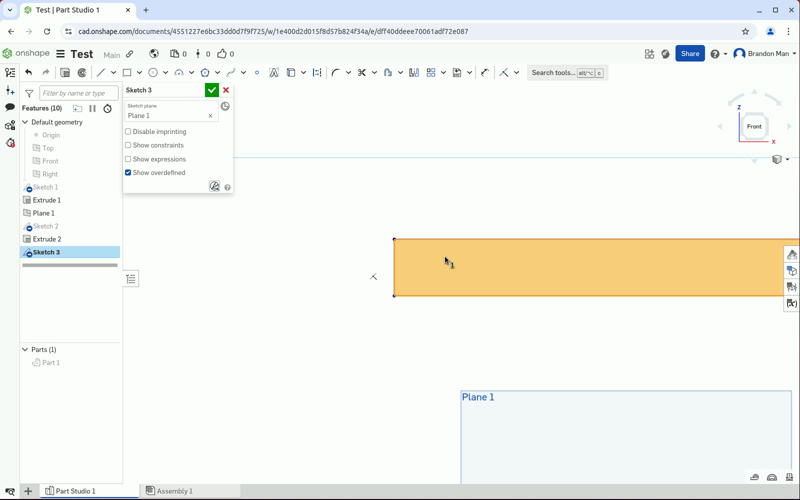
scroll(-6)
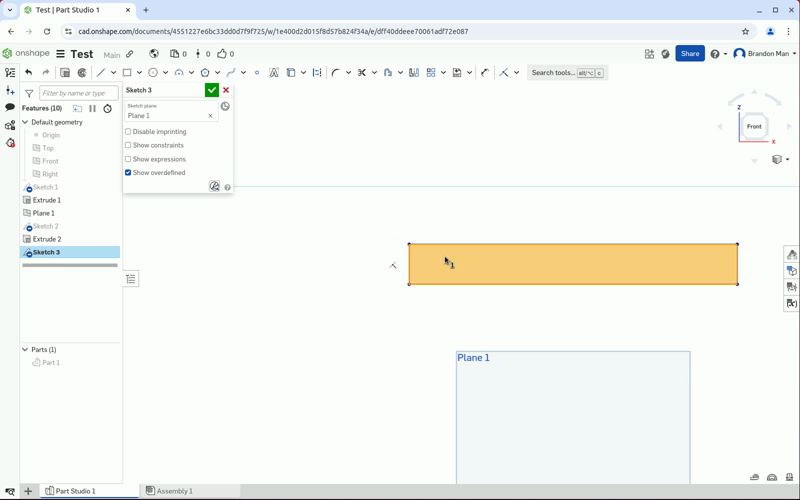
scroll(-6)
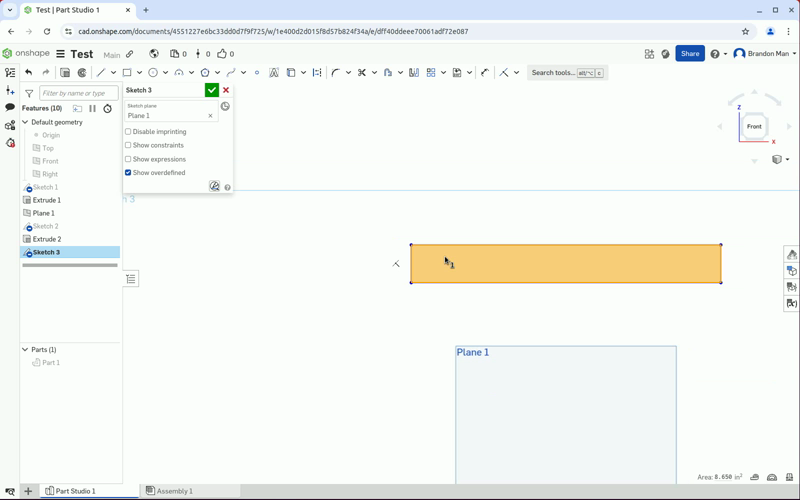
scroll(-6)
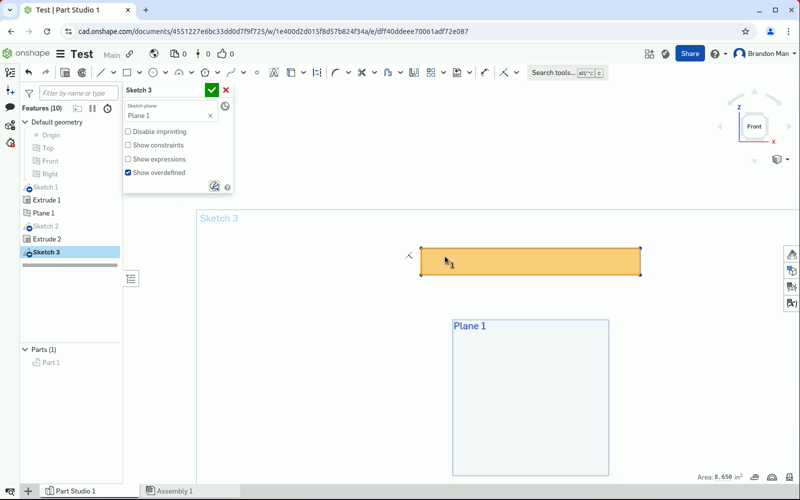
scroll(-6)
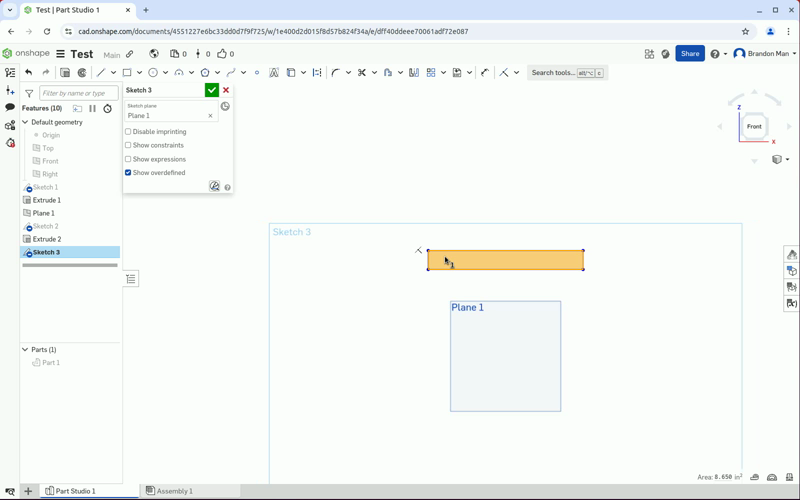
scroll(-6)
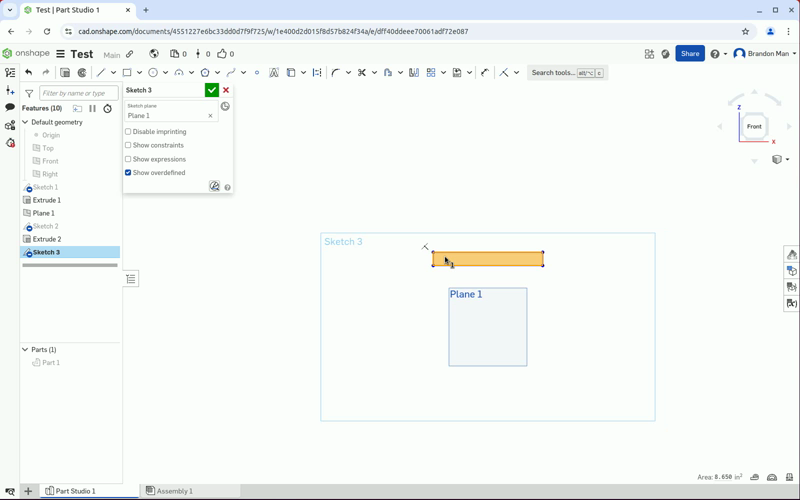
scroll(-6)
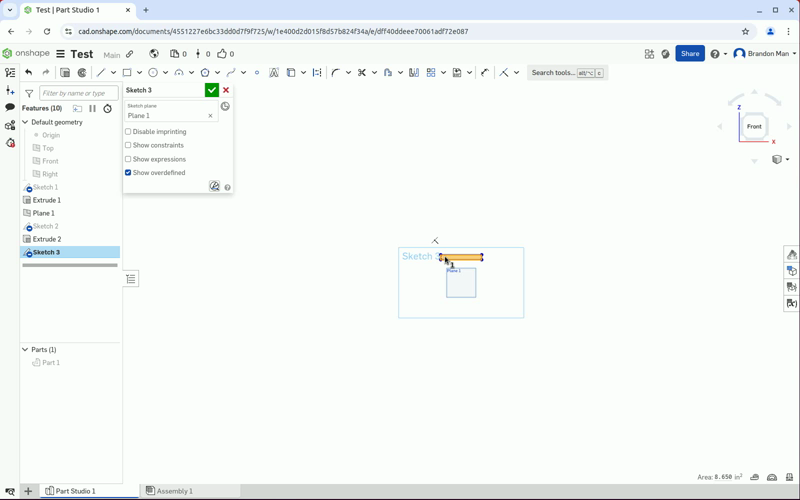
mouse_move(73, 352)
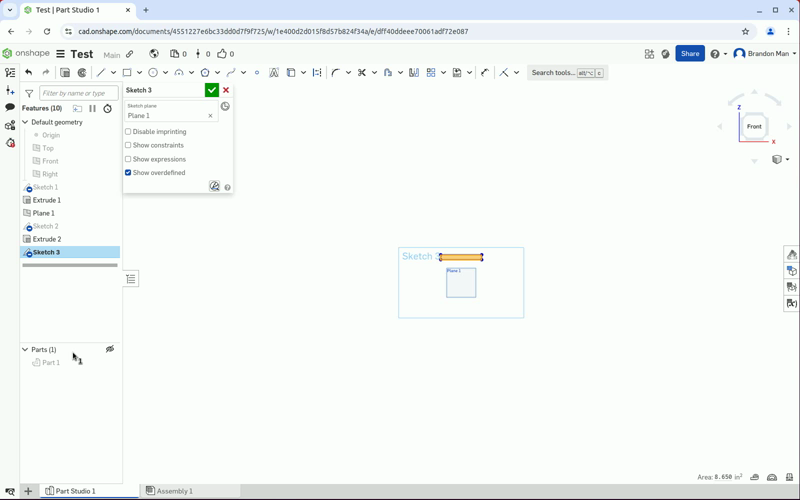
key(shift+y)
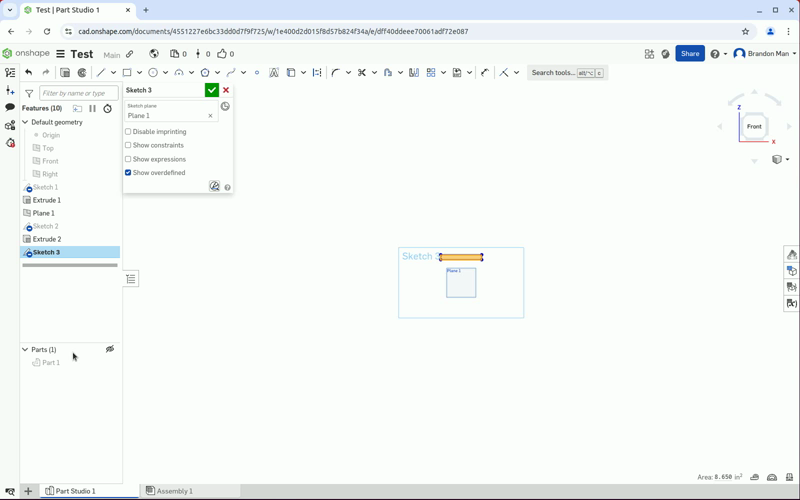
key(shift+e)
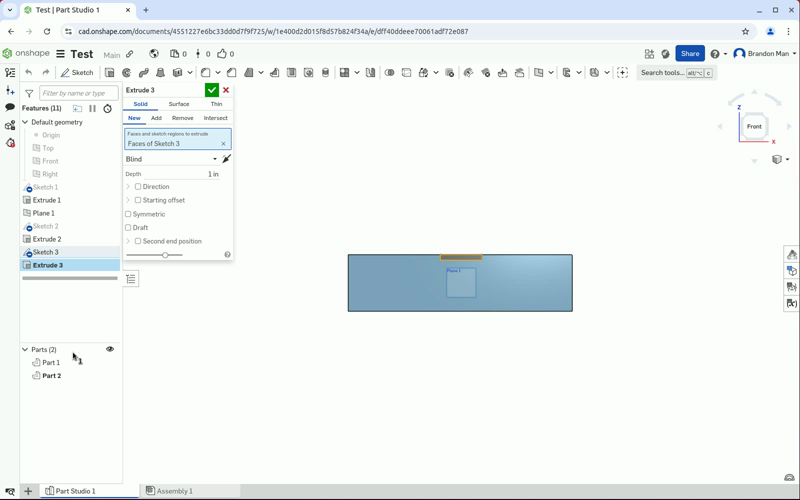
mouse_move(143, 106)
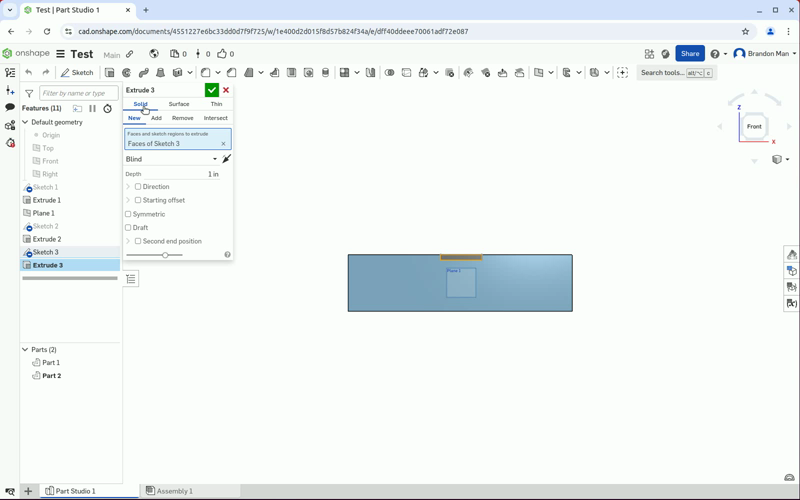
click(143, 106)
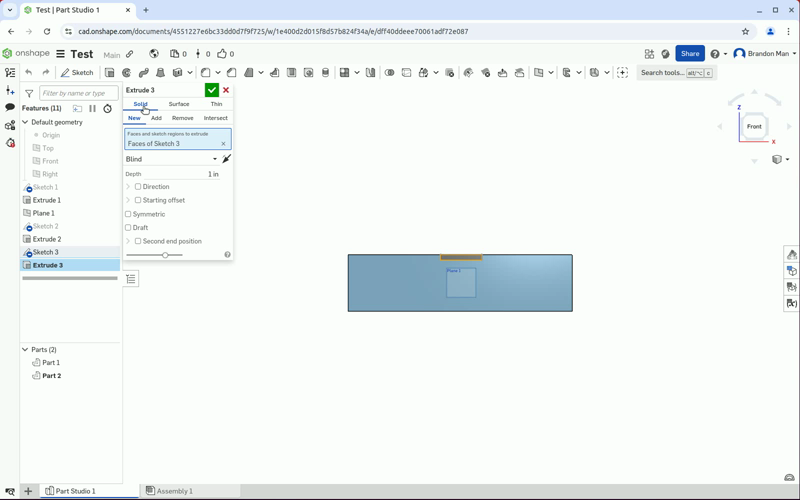
mouse_move(186, 120)
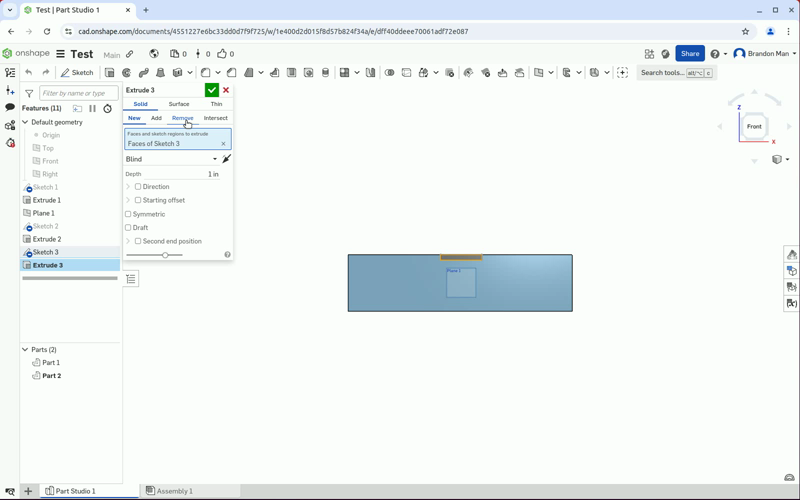
click(186, 120)
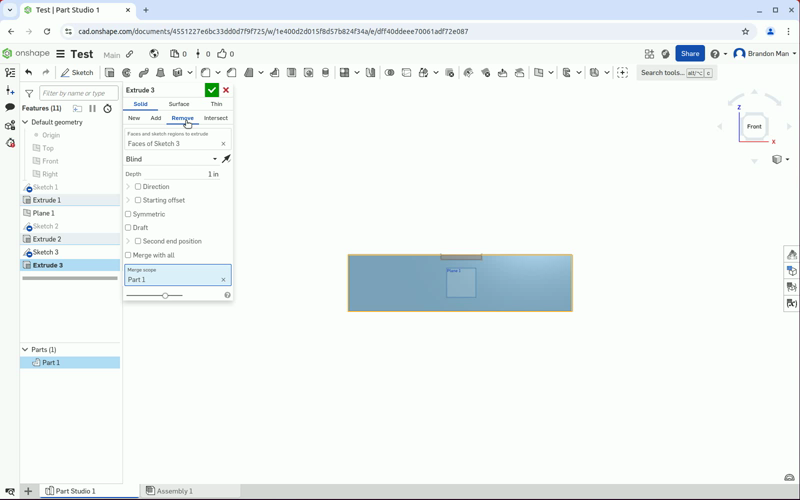
key(tab, 4)
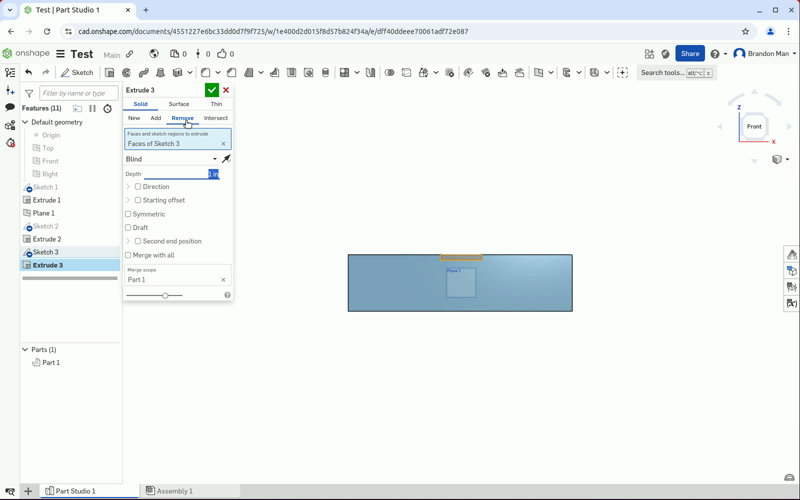
text(4.814)
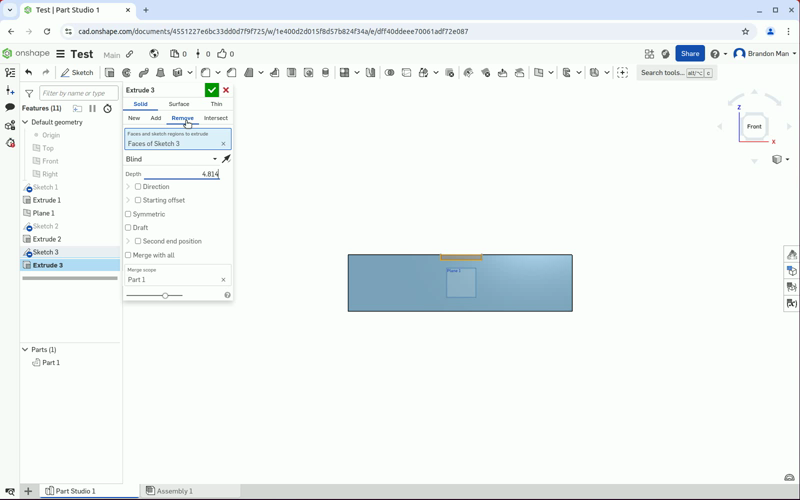
key(tab, 6)
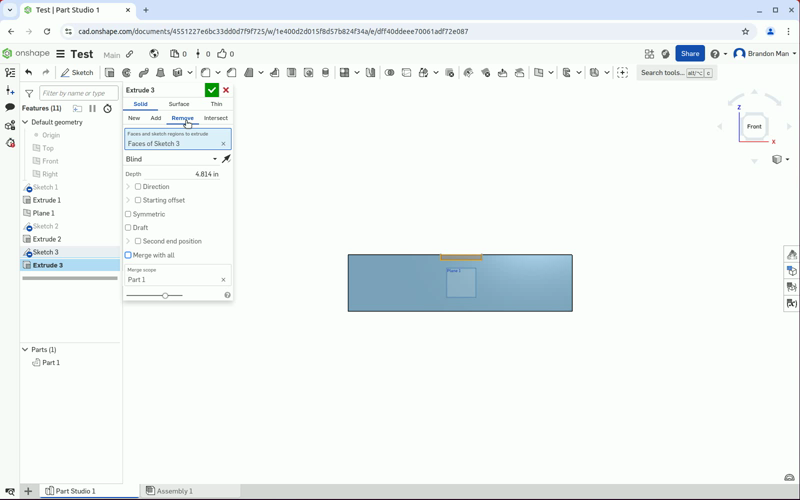
key(space)
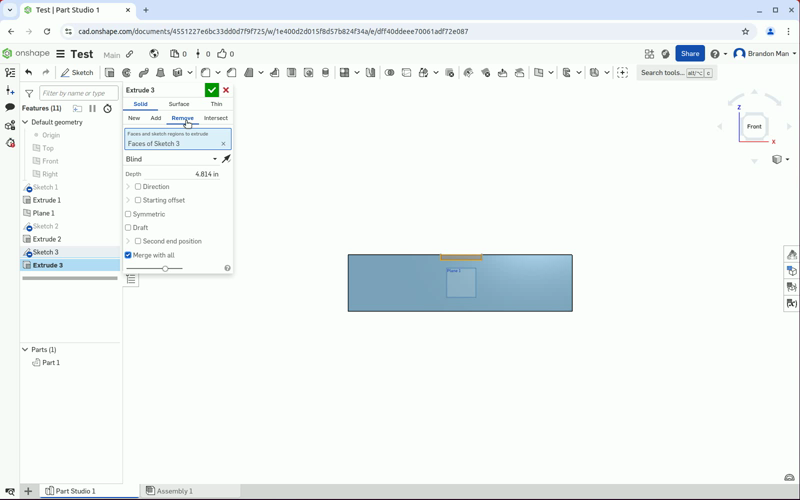
key(enter)
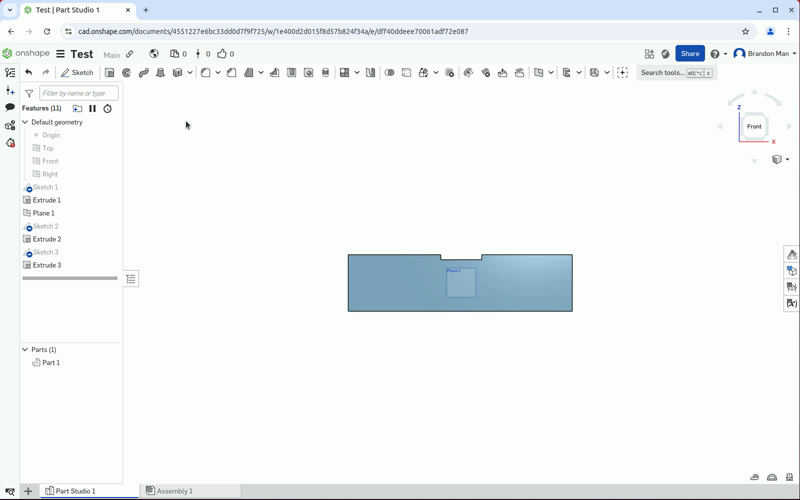
key(shift+h)
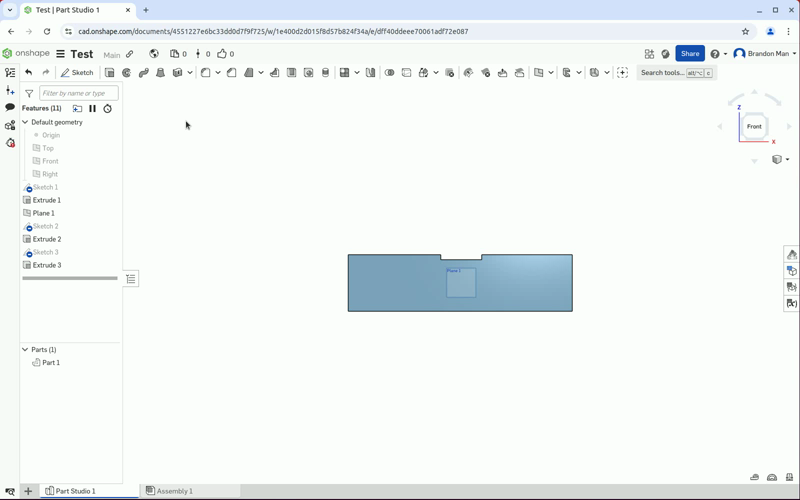
key(shift+h)
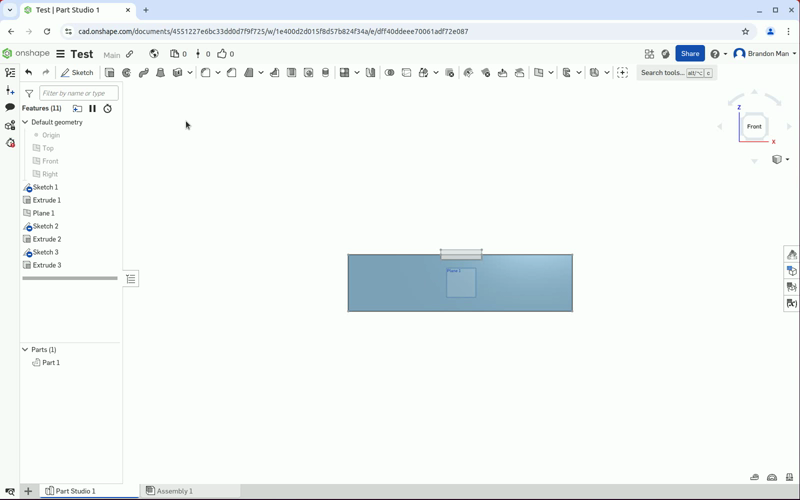
key(shift+7)
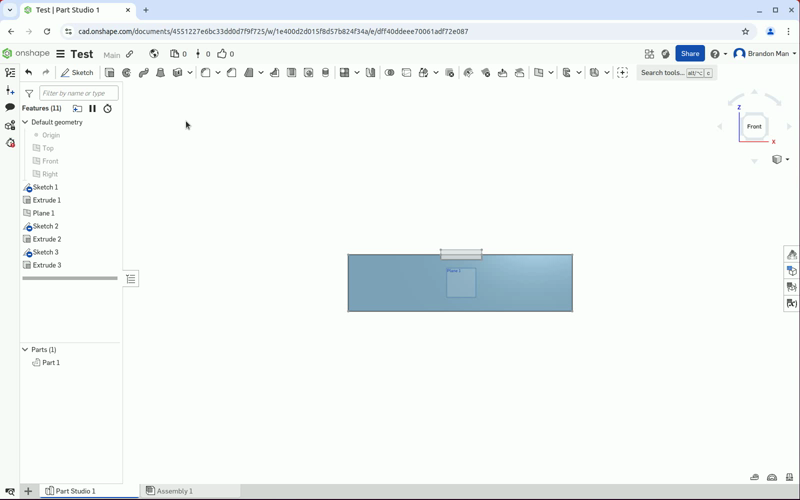
key(left, 2)
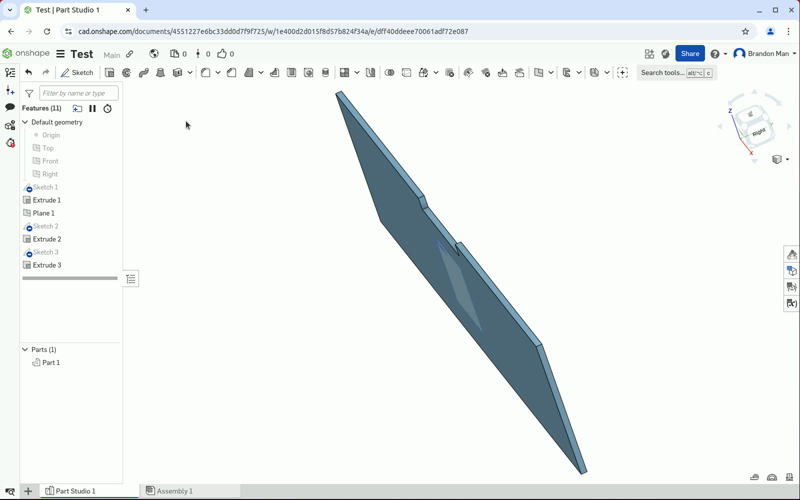
key(down, 2)
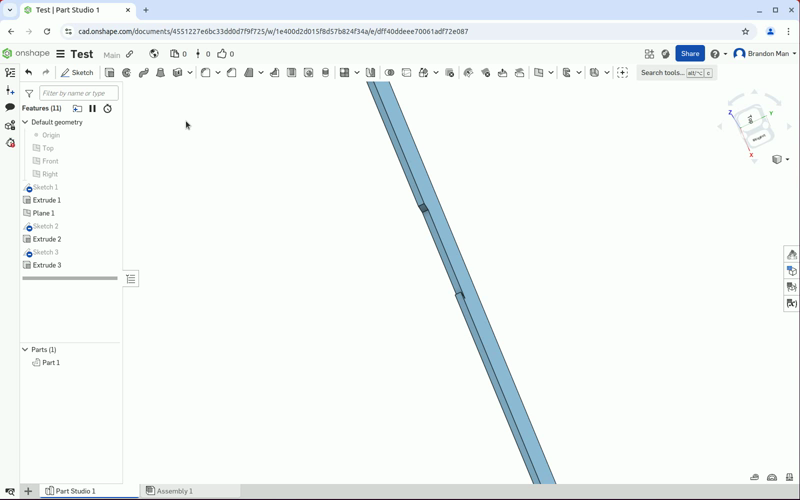
key(up, 2)
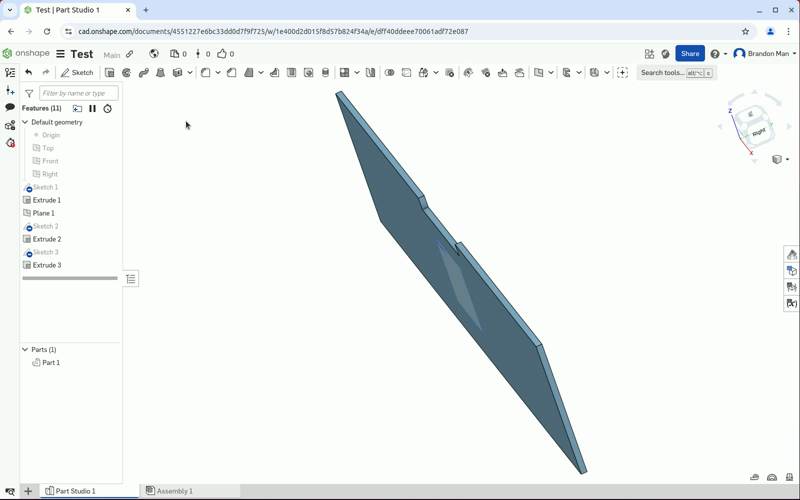
key(right, 2)
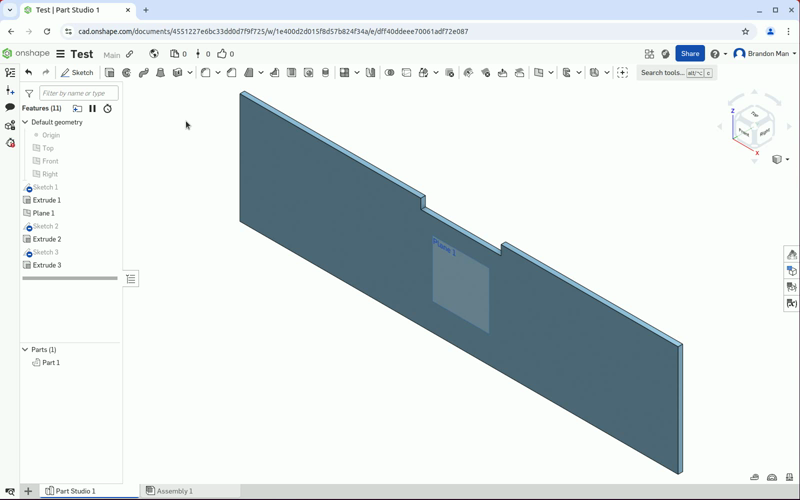
mouse_move(73, 189)
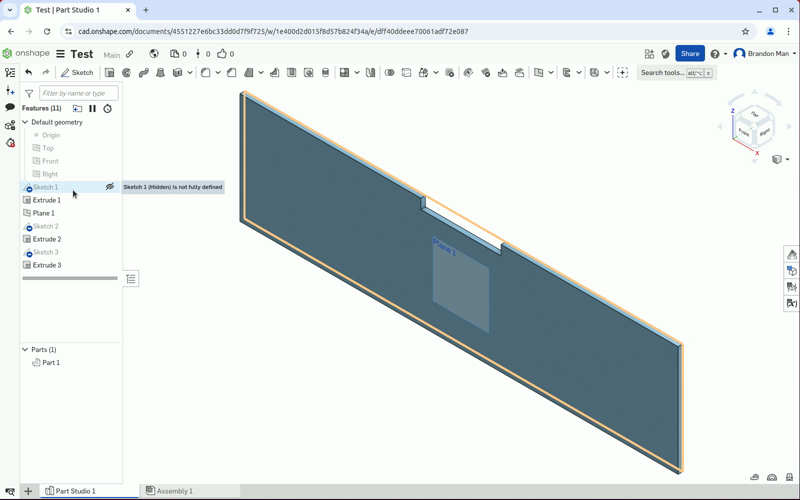
click(73, 189)